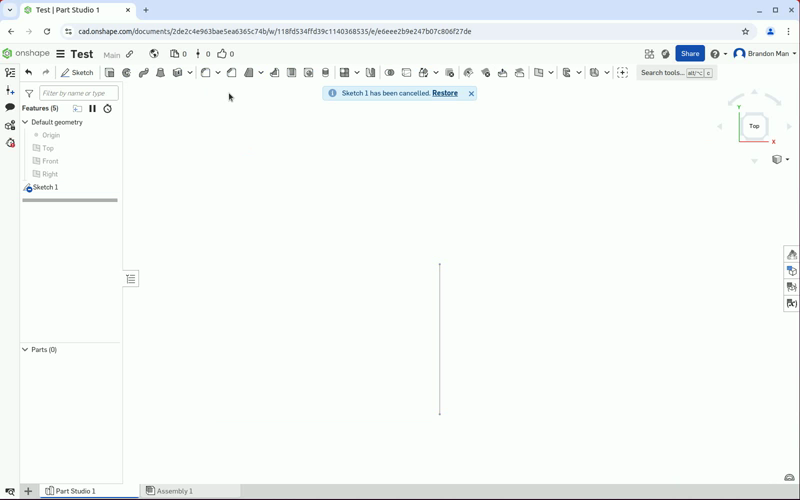
key(shift+h)
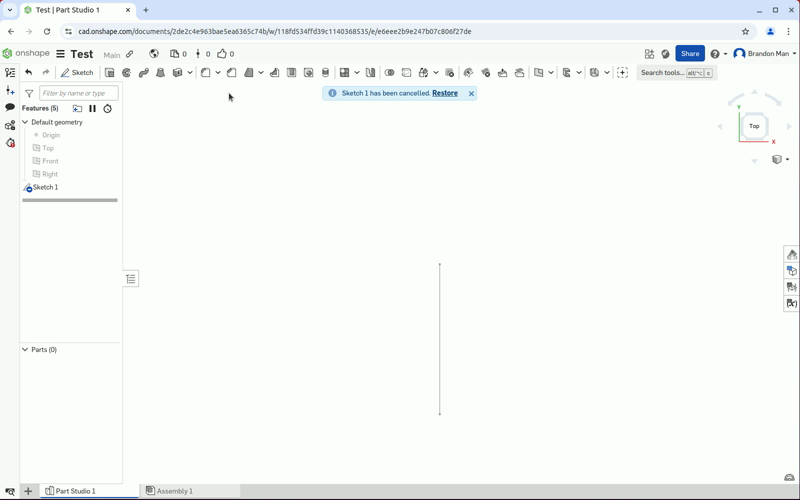
key(shift+s)
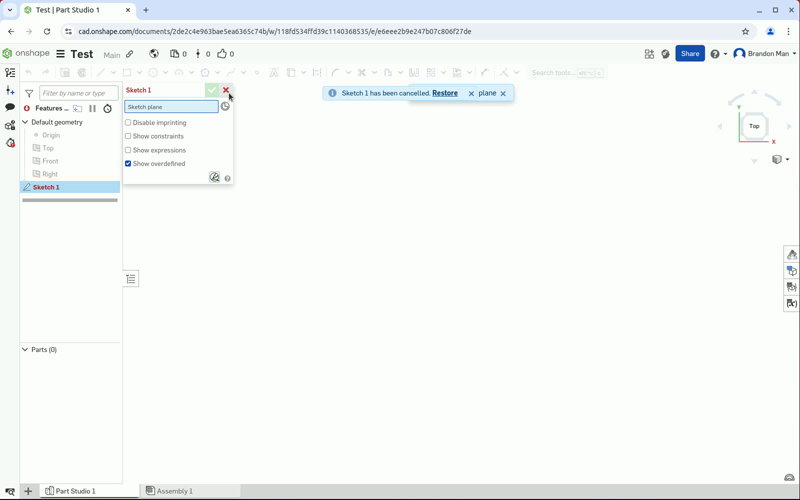
mouse_move(73, 150)
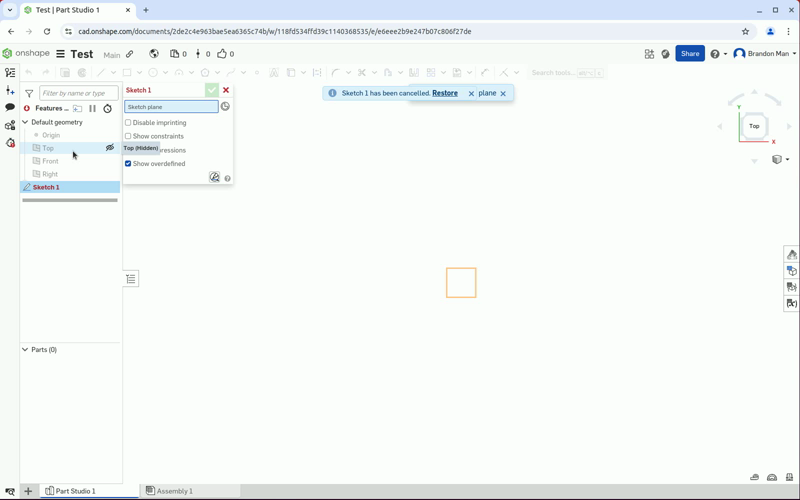
click(73, 150)
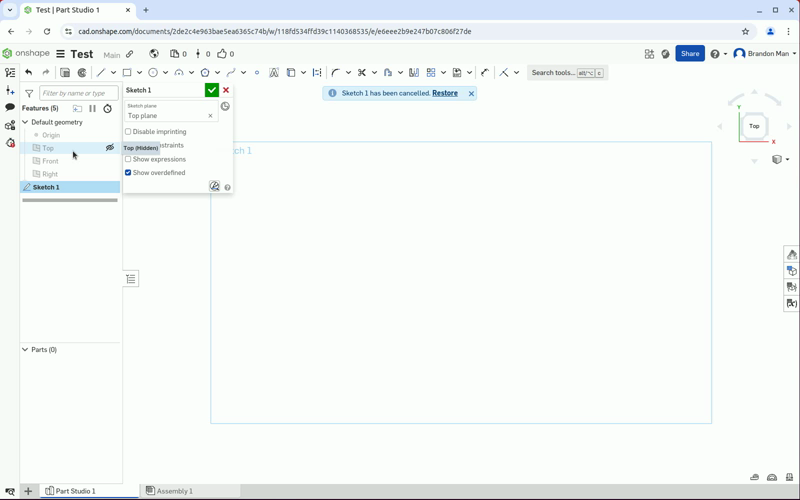
mouse_move(73, 352)
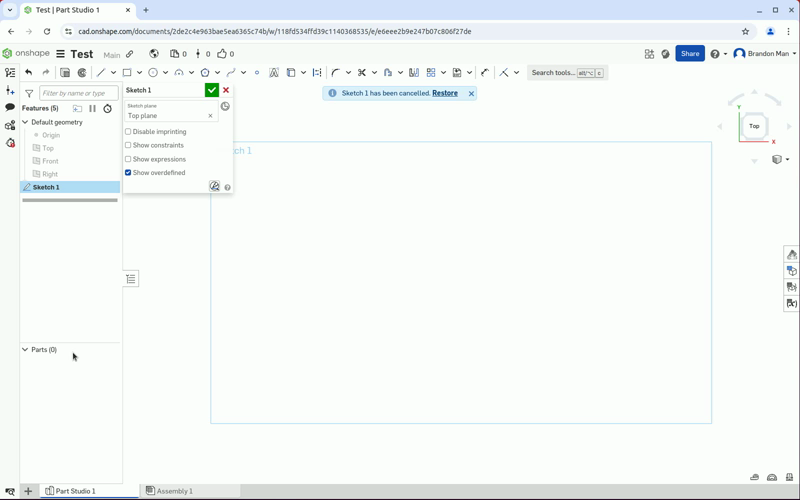
key(y)
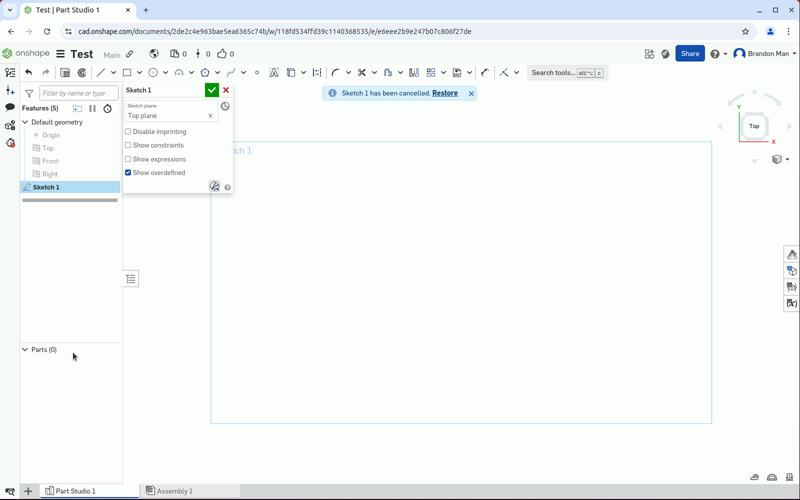
key(c)
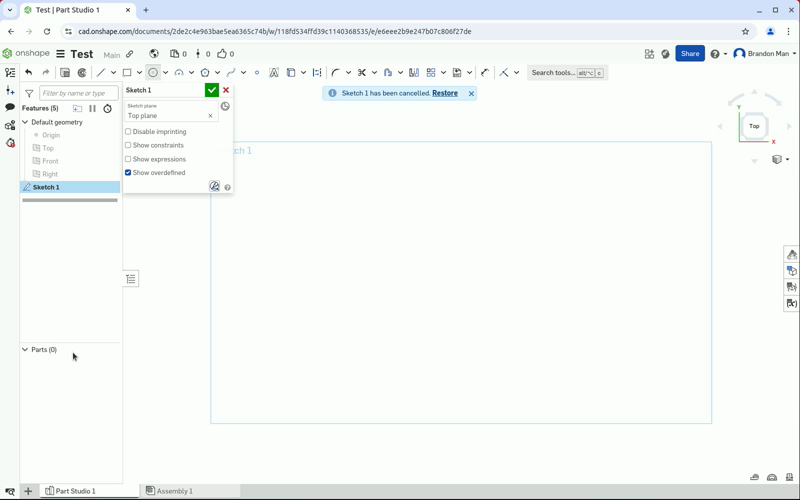
key_down(shift)
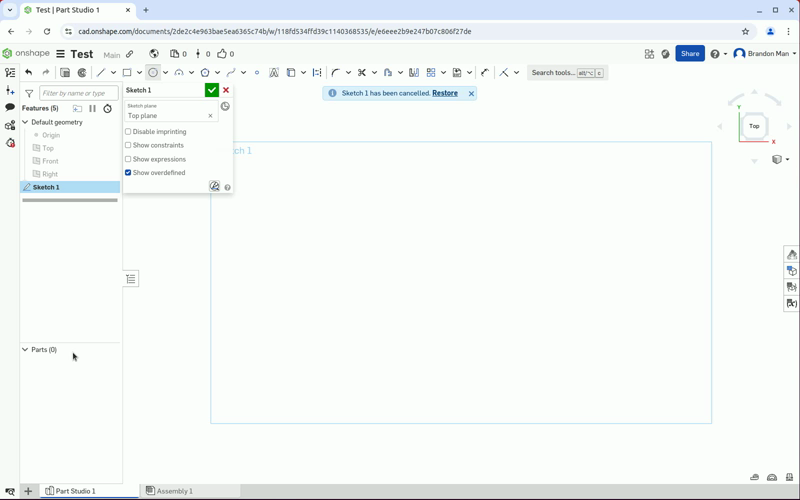
mouse_move(391, 282)
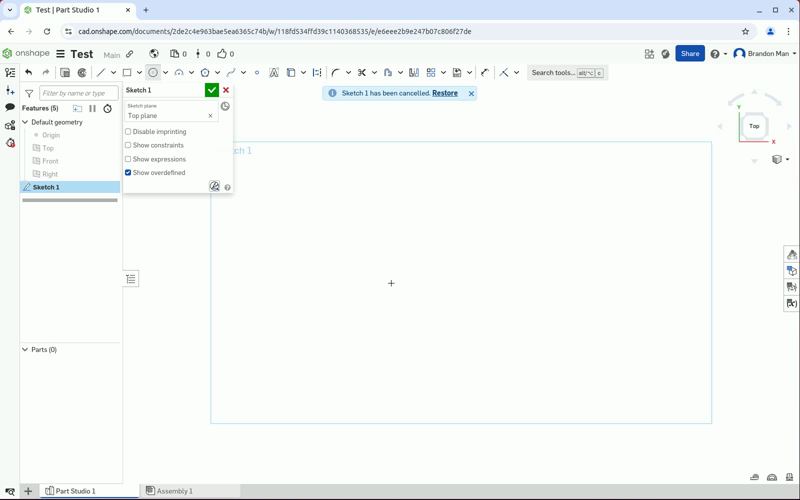
click(391, 282)
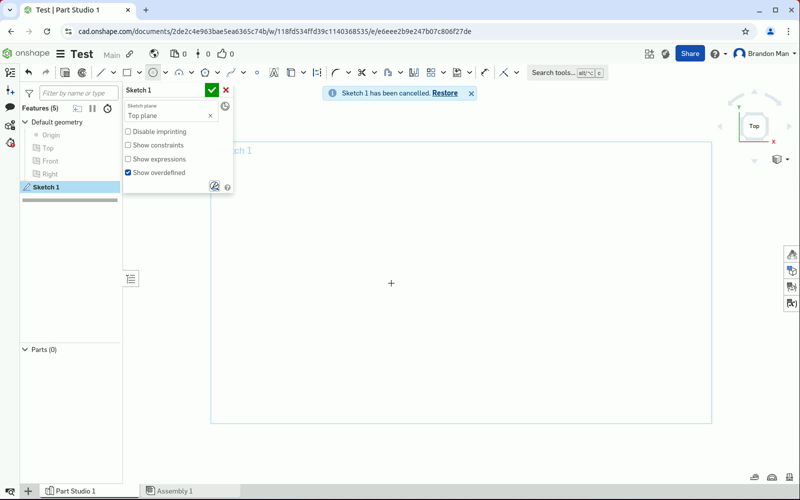
key_up(shift)
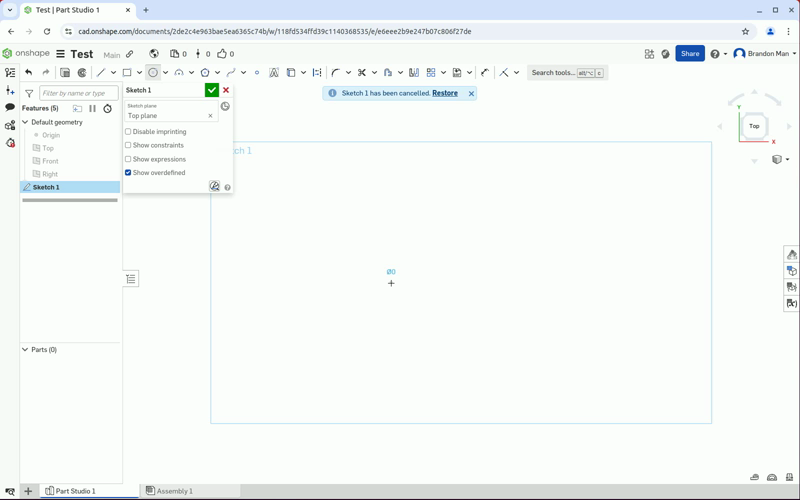
mouse_move(395, 282)
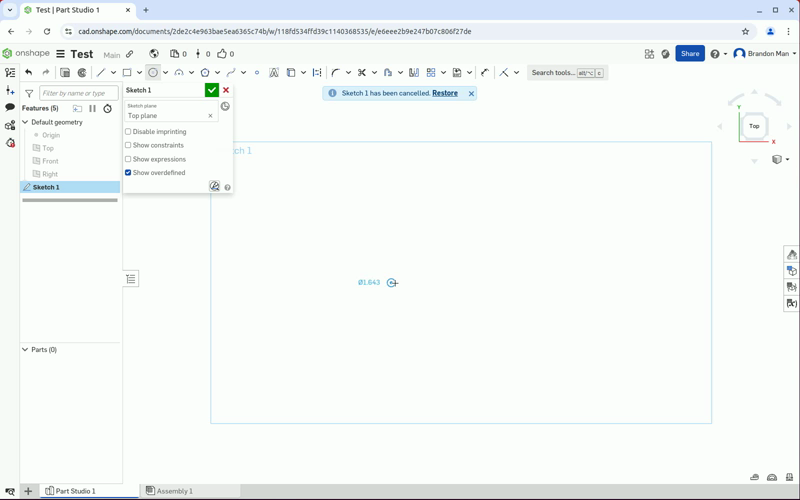
click(395, 282)
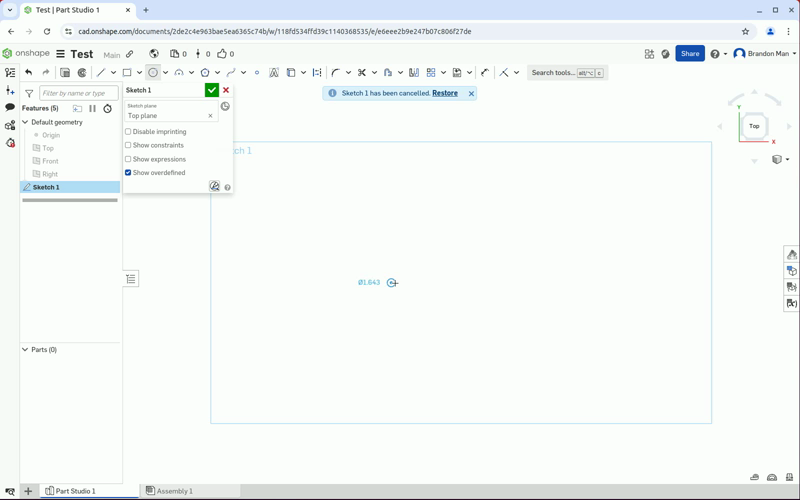
key(esc)
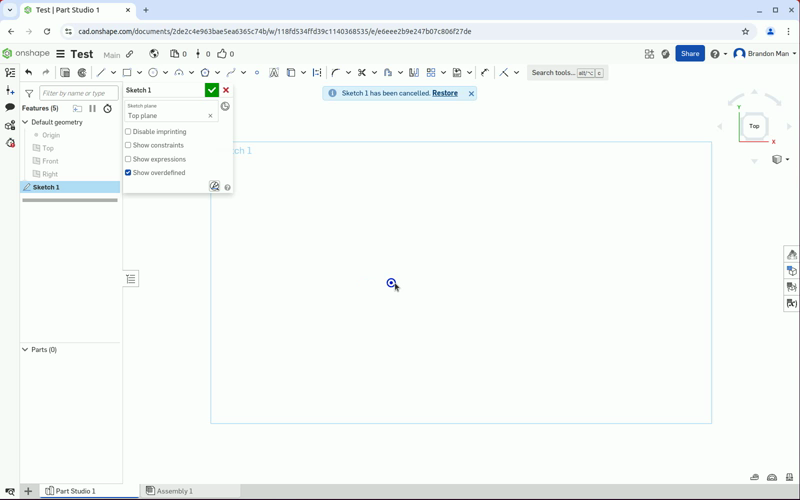
mouse_move(388, 285)
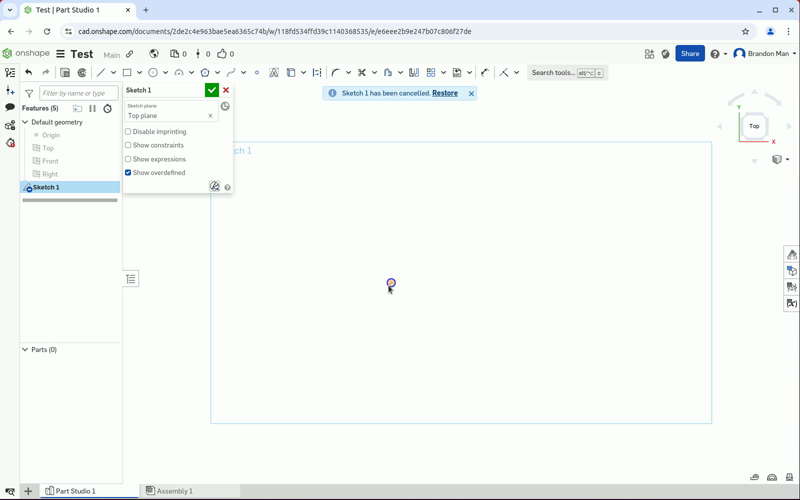
scroll(6)
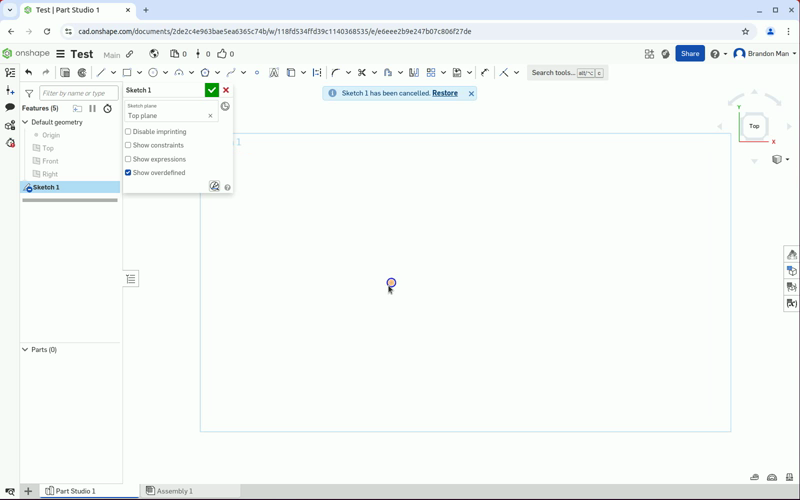
scroll(6)
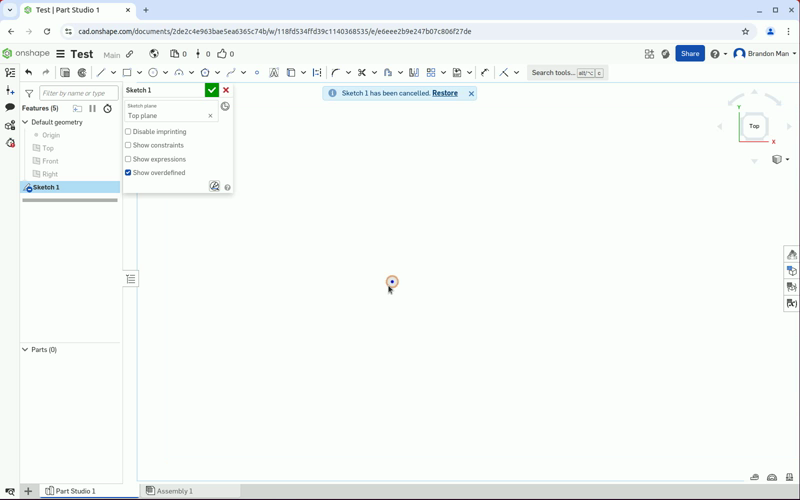
scroll(6)
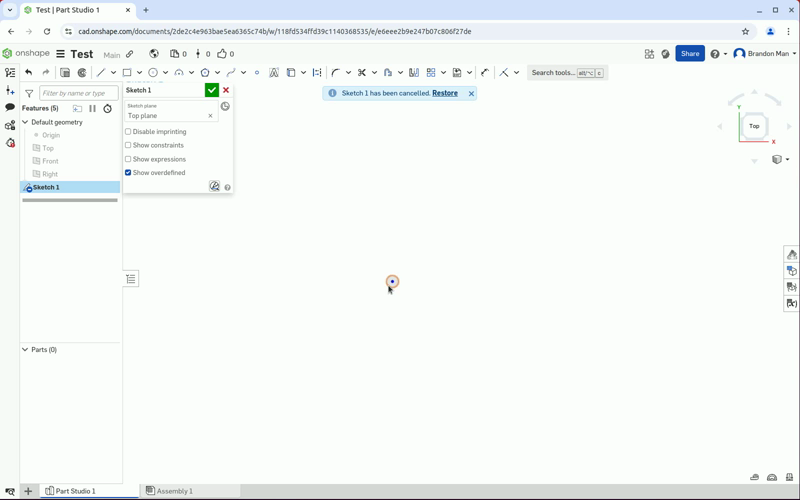
scroll(6)
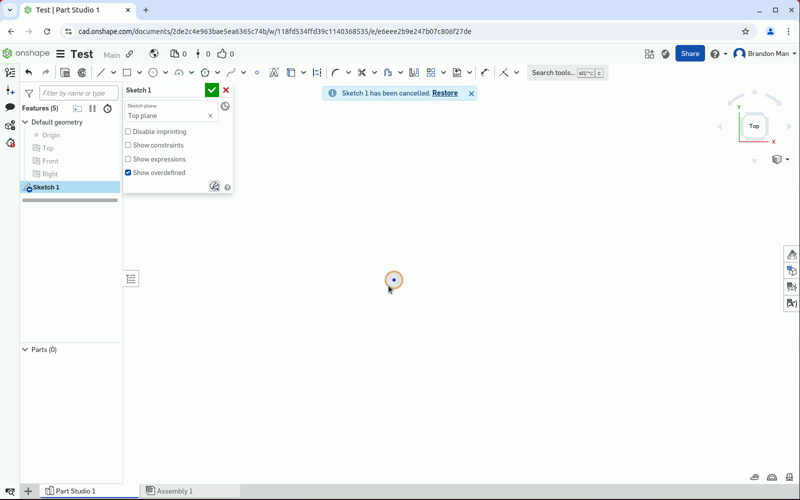
scroll(6)
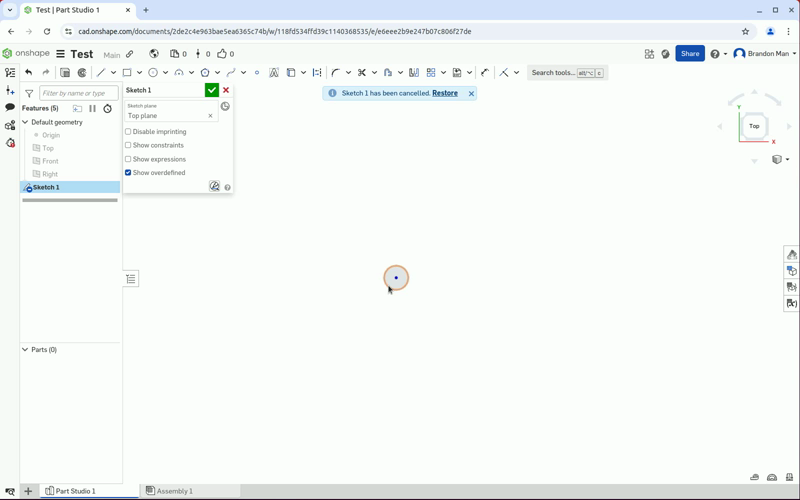
scroll(6)
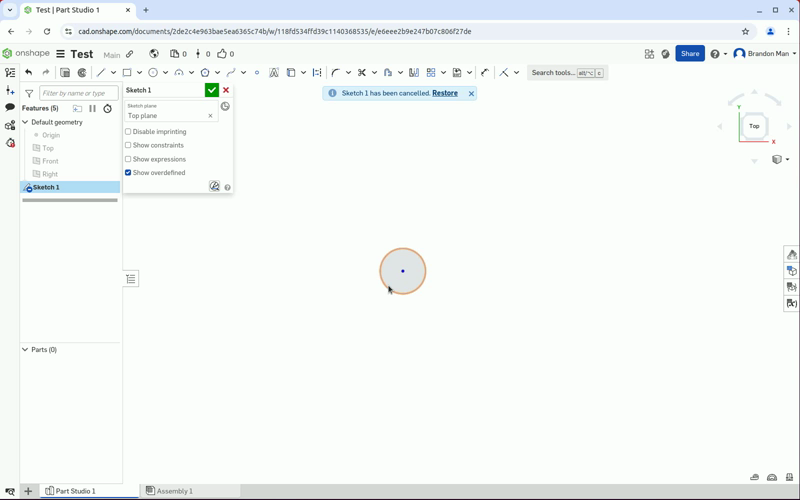
scroll(6)
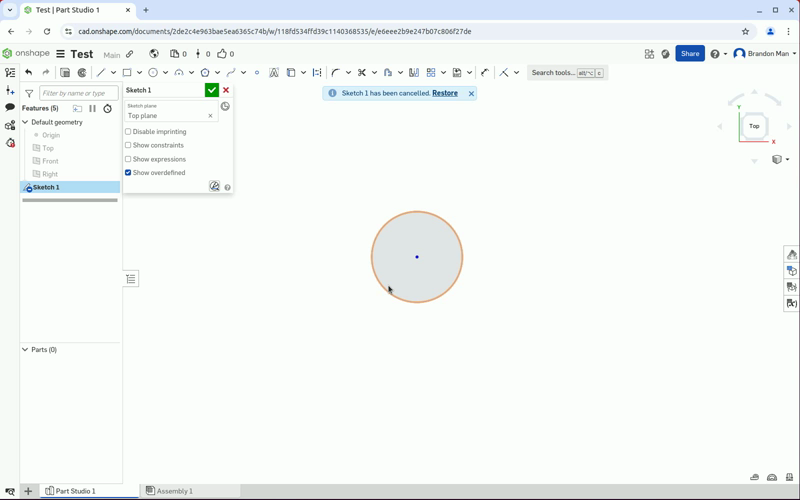
click(388, 285)
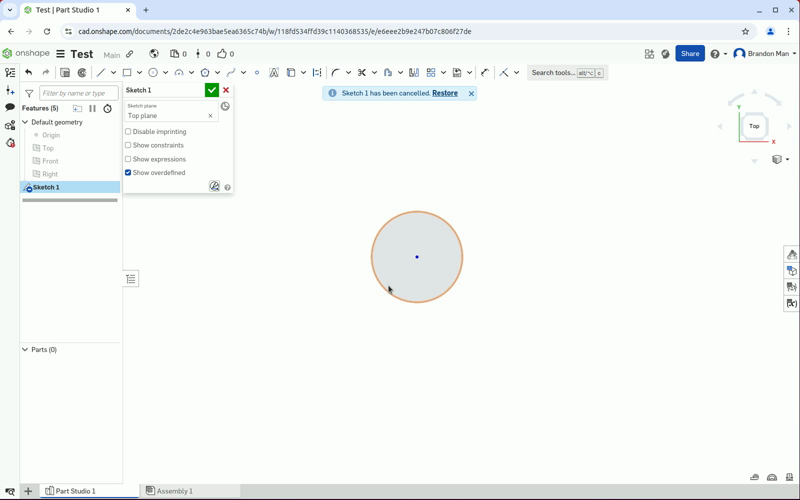
scroll(-6)
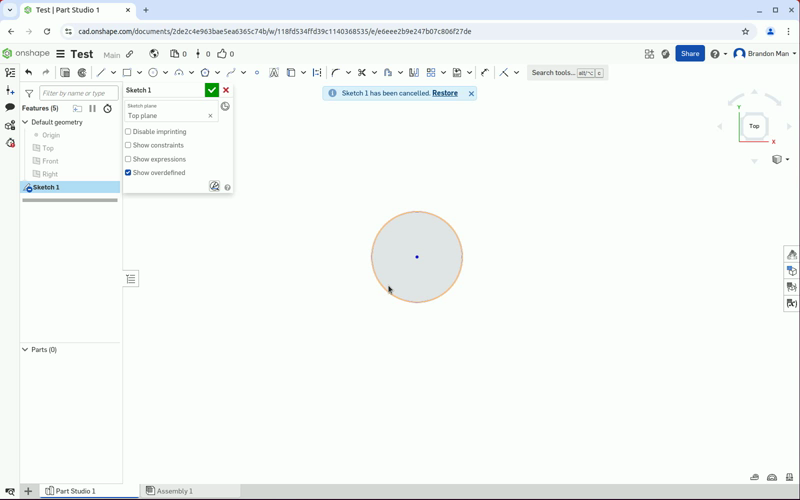
scroll(-6)
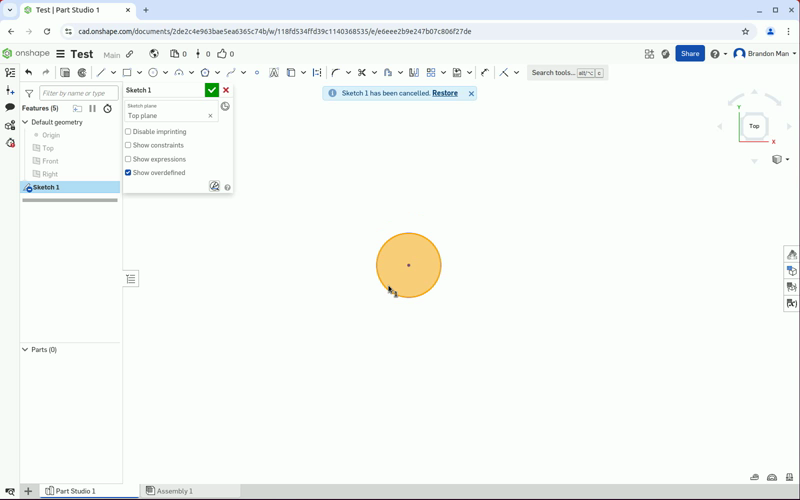
scroll(-6)
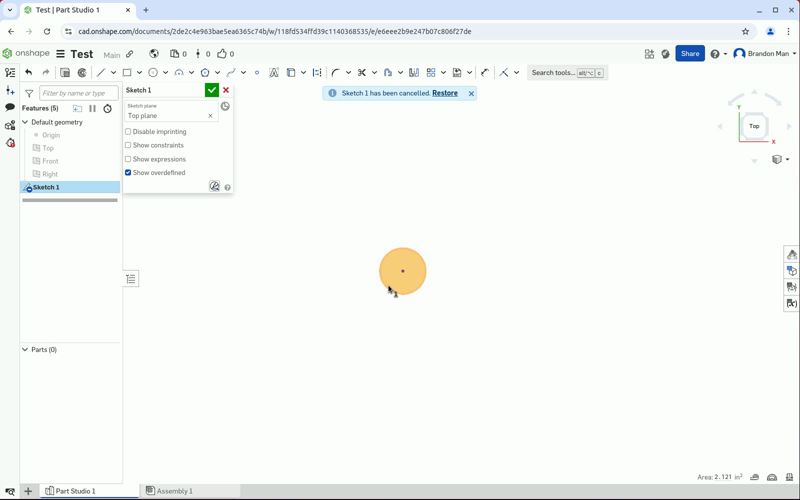
scroll(-6)
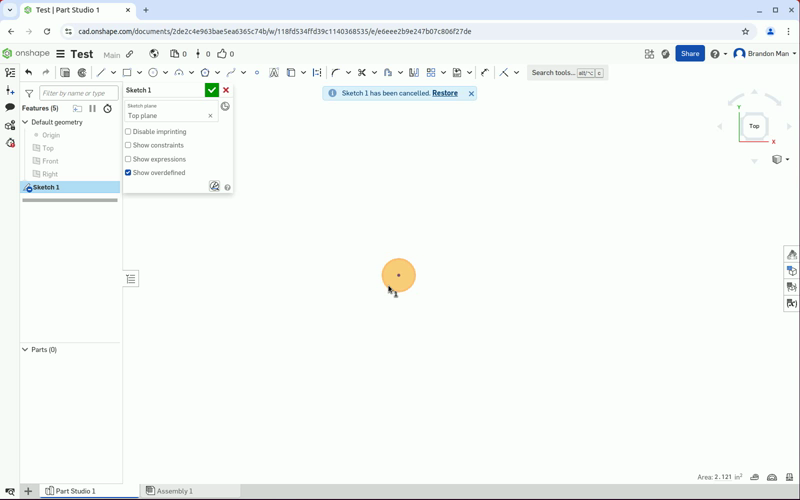
scroll(-6)
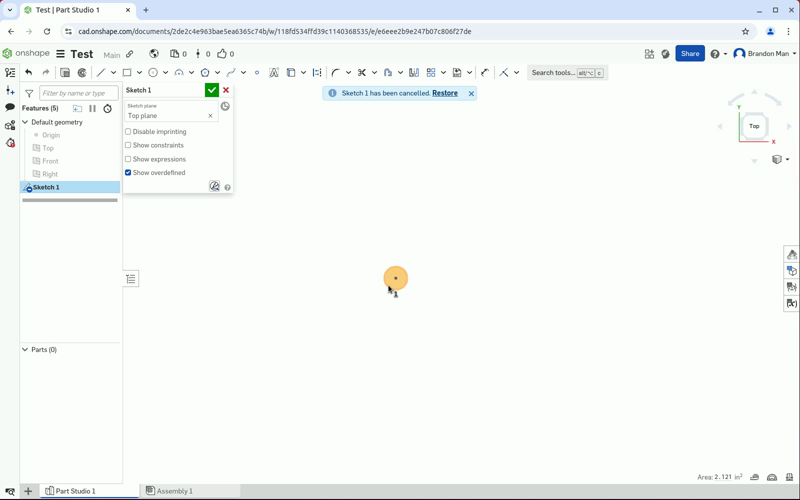
scroll(-6)
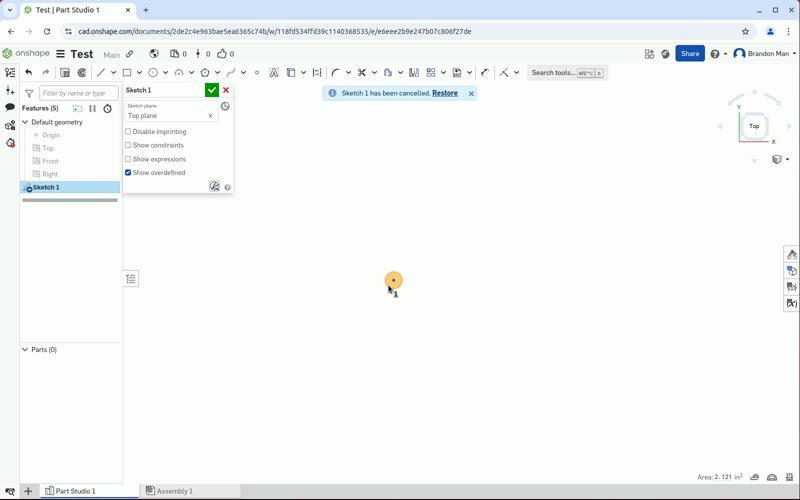
scroll(-6)
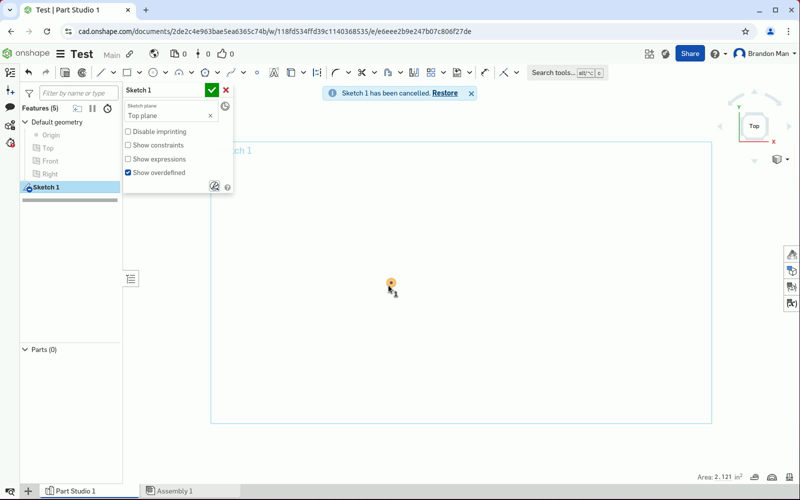
mouse_move(73, 352)
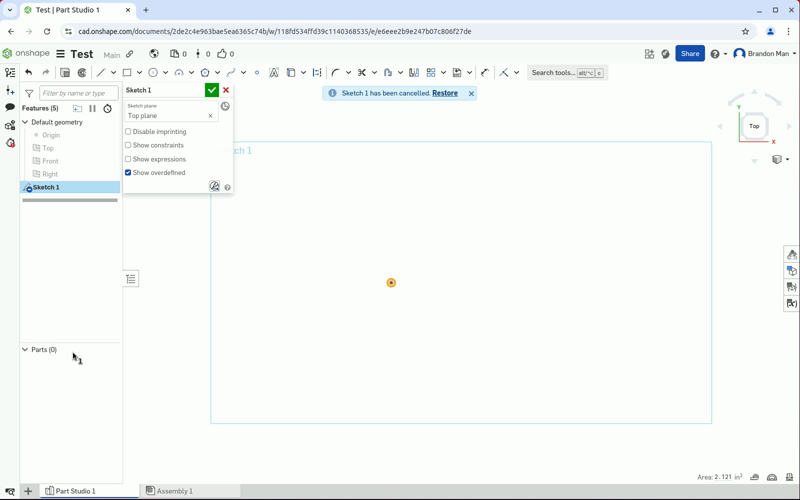
key(shift+y)
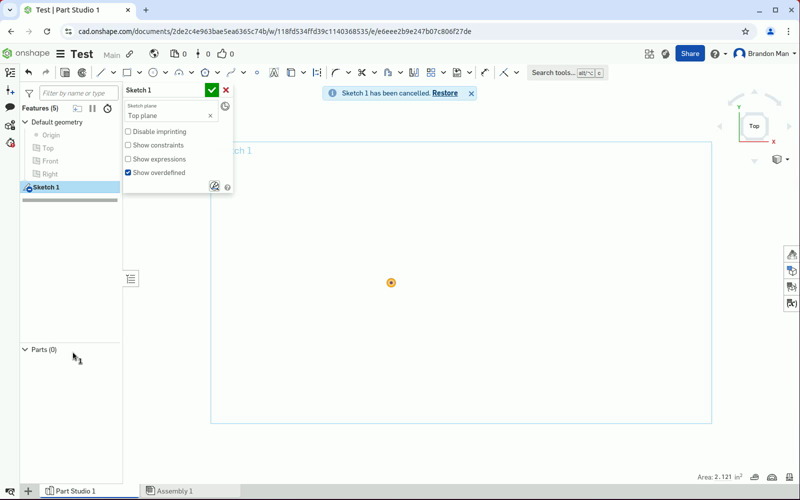
key(shift+e)
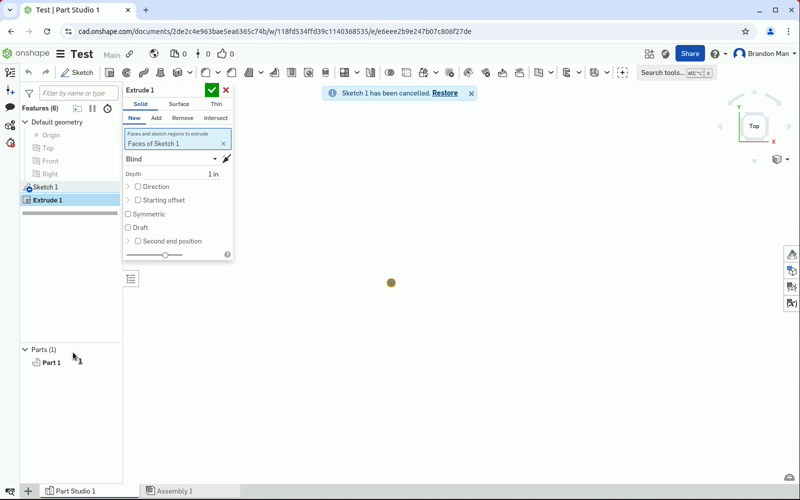
mouse_move(143, 106)
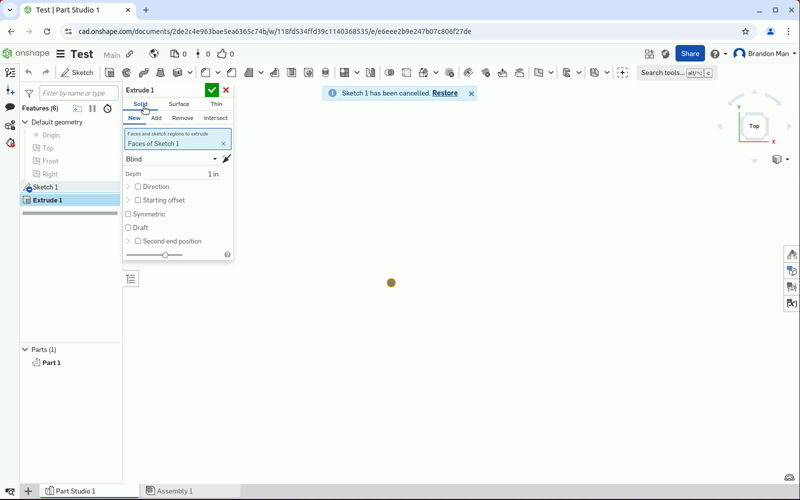
click(143, 106)
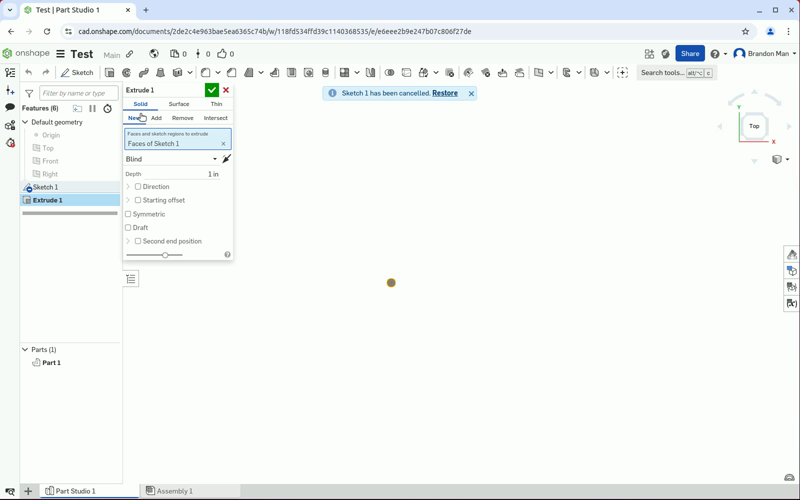
mouse_move(137, 120)
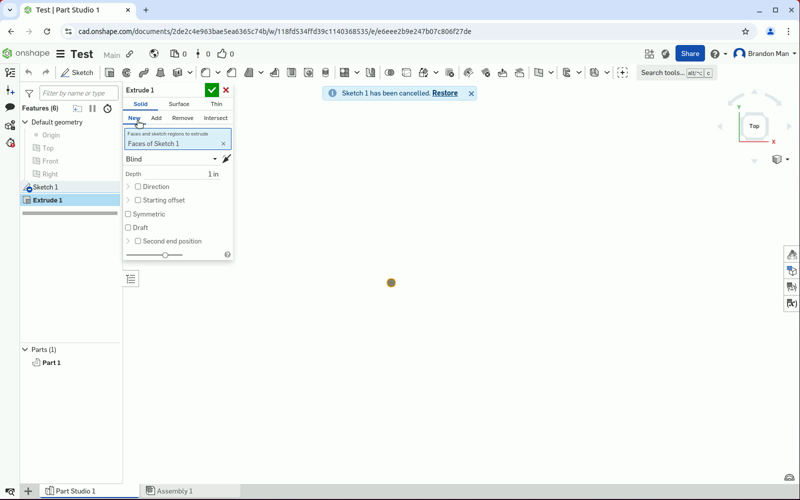
click(137, 120)
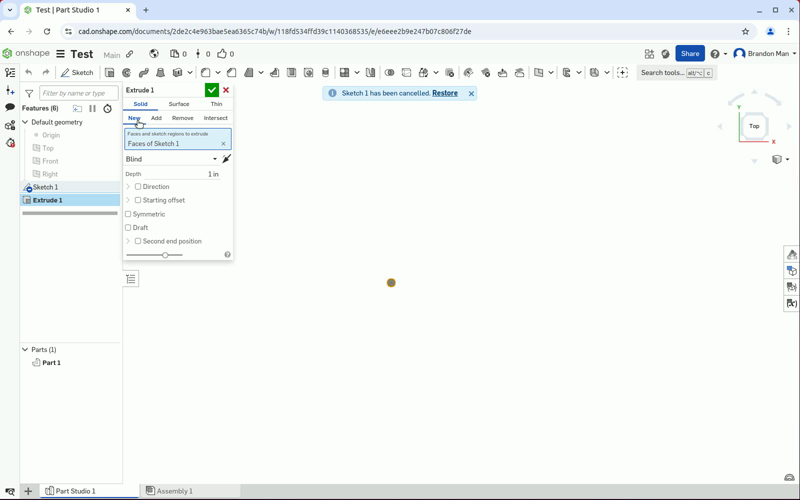
key(tab, 4)
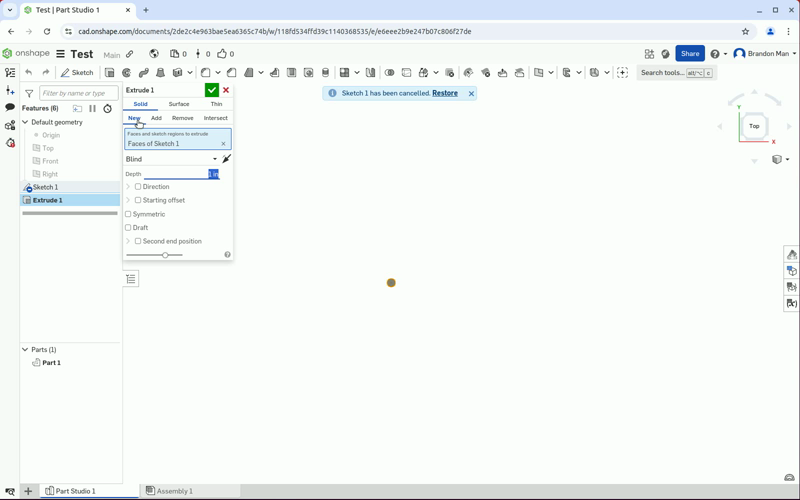
text(2.889)
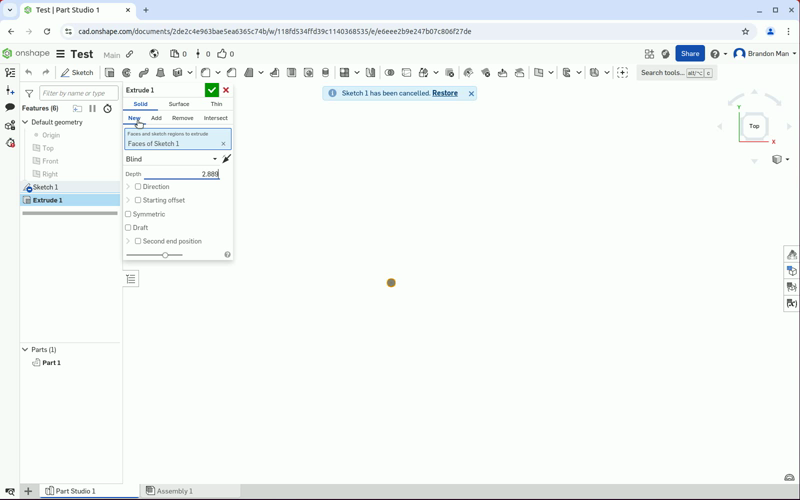
key(enter)
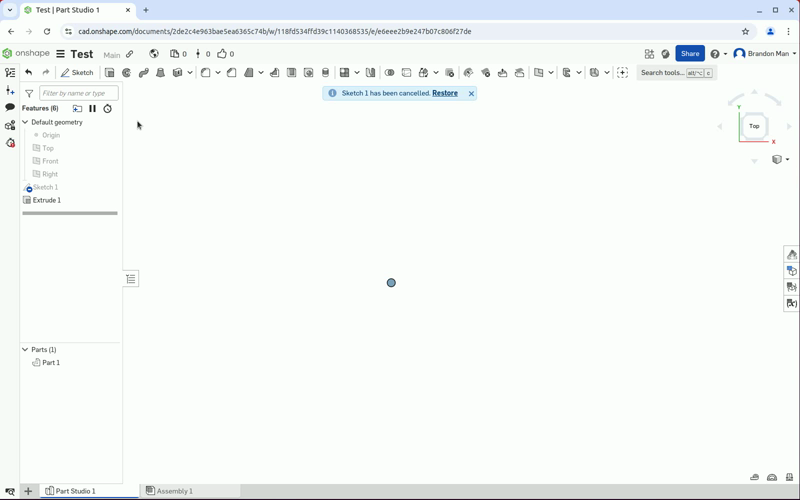
key(shift+h)
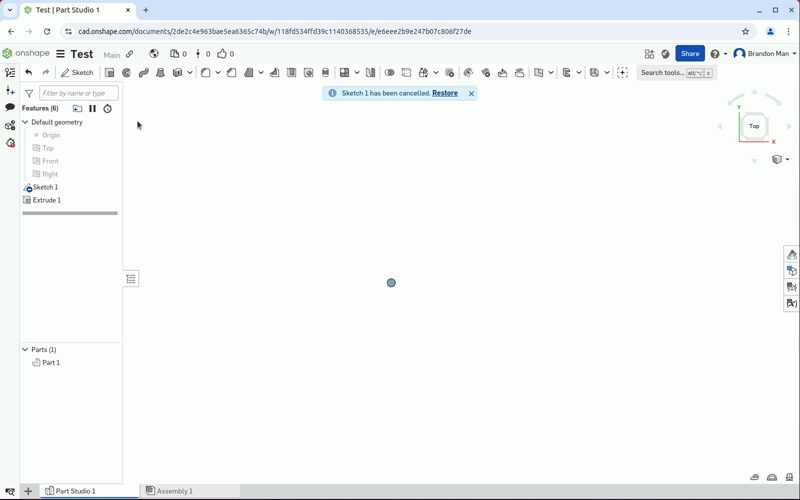
key(shift+h)
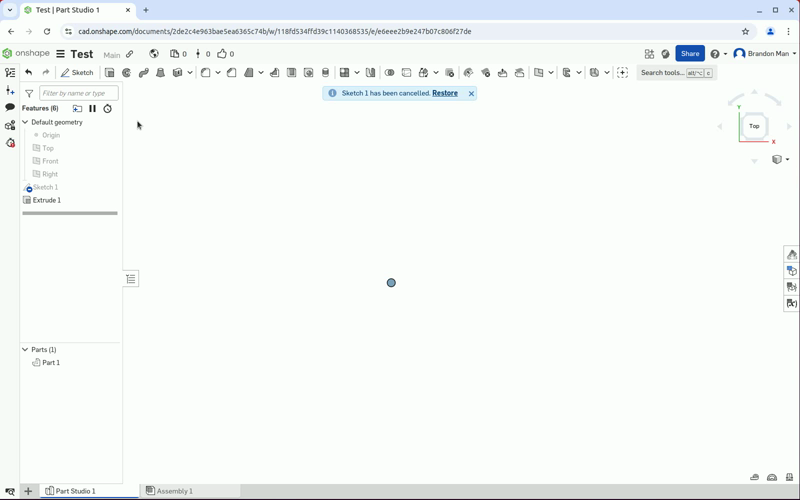
mouse_move(73, 189)
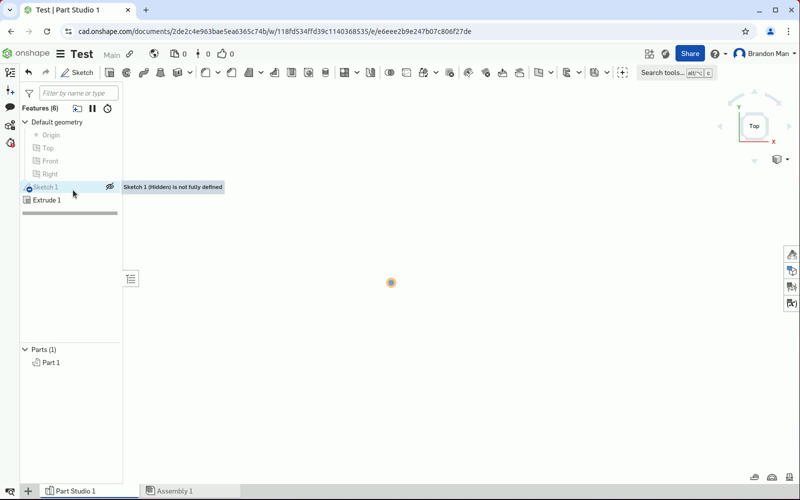
click(73, 189)
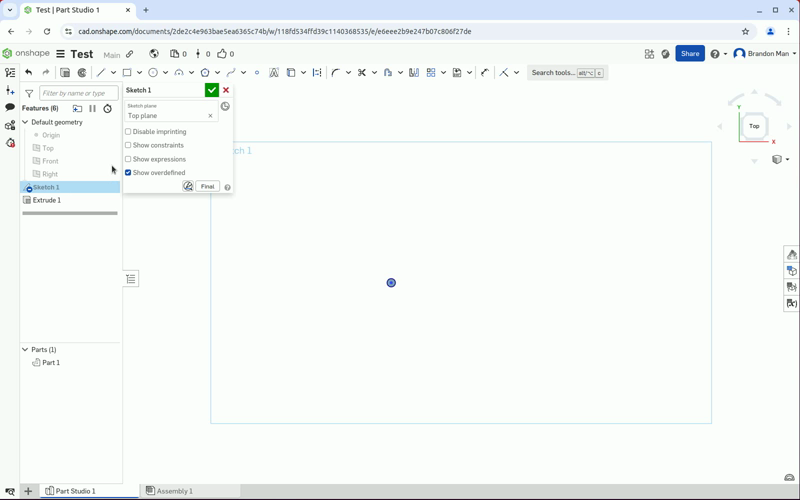
mouse_move(229, 92)
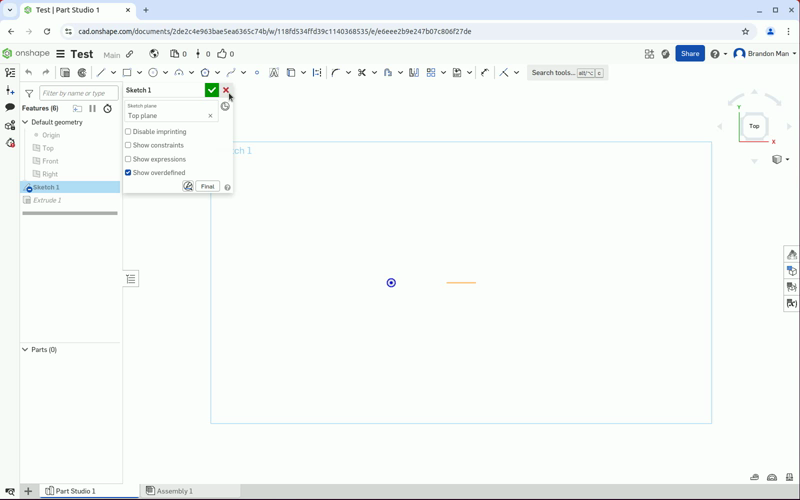
click(229, 92)
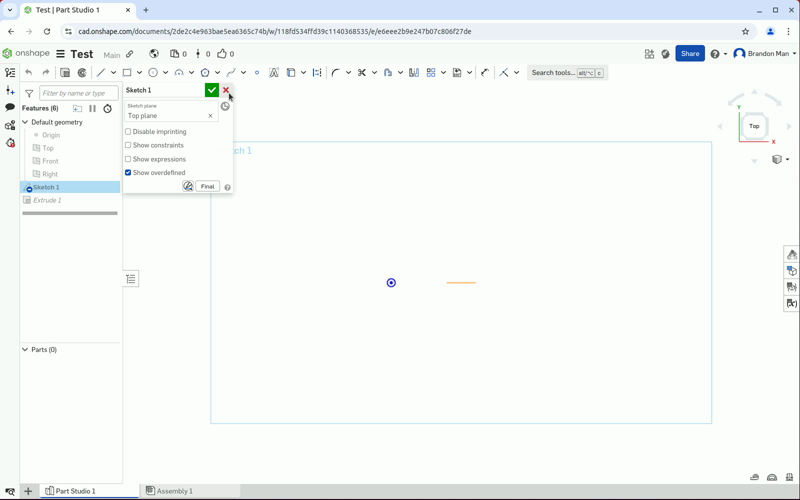
key(shift+s)
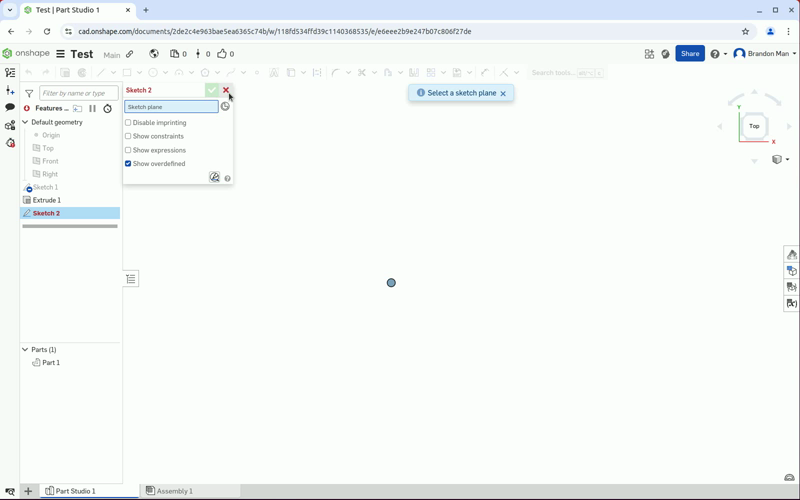
mouse_move(73, 150)
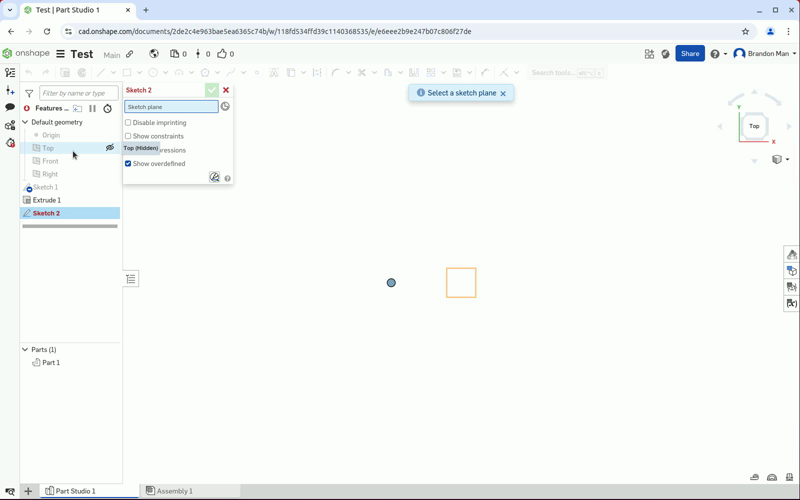
click(73, 150)
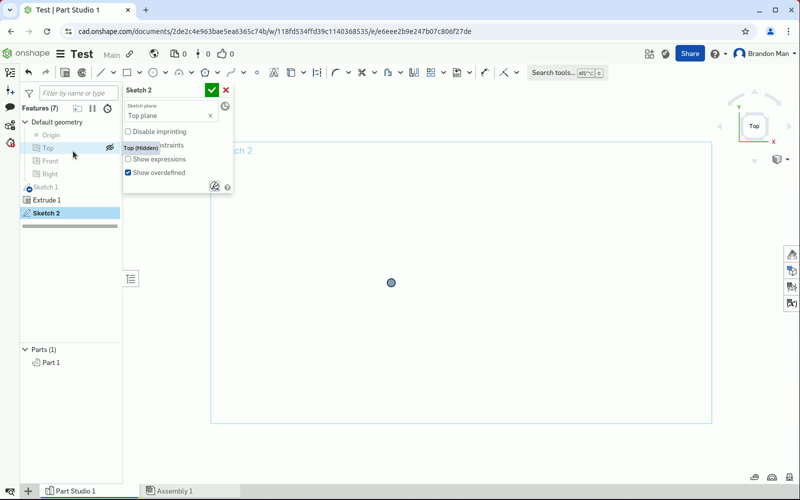
mouse_move(73, 352)
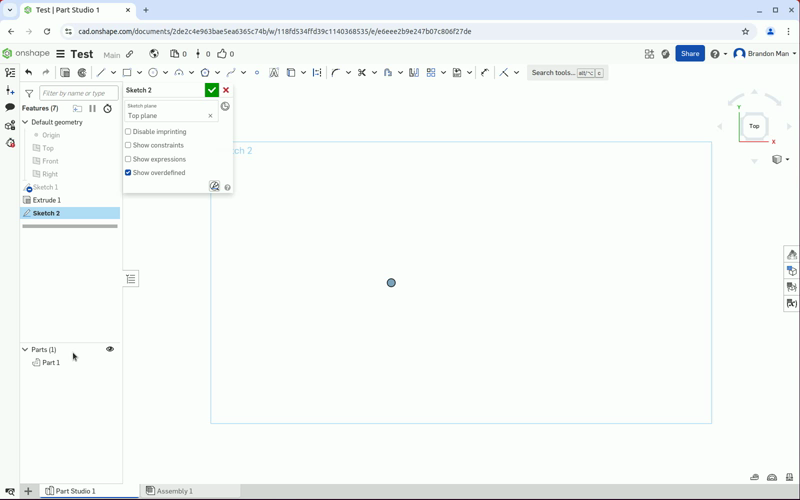
key(y)
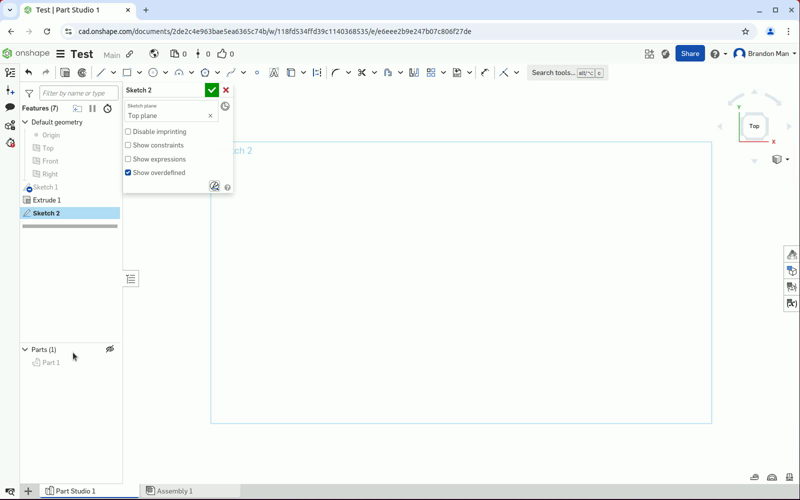
key(c)
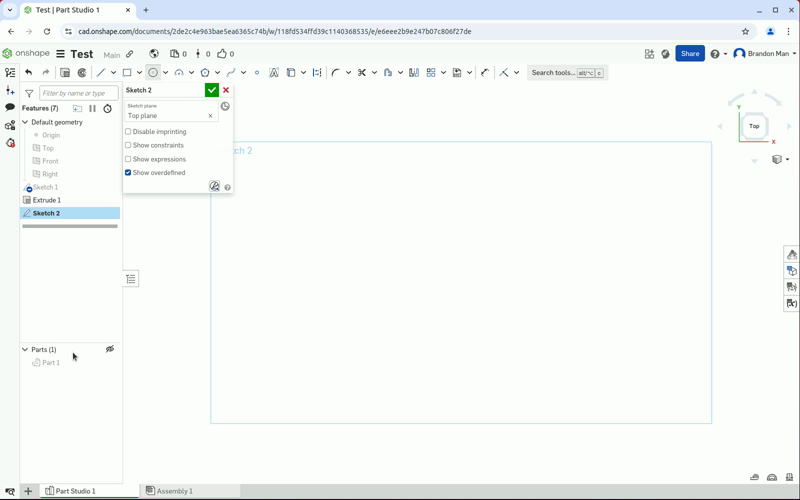
key_down(shift)
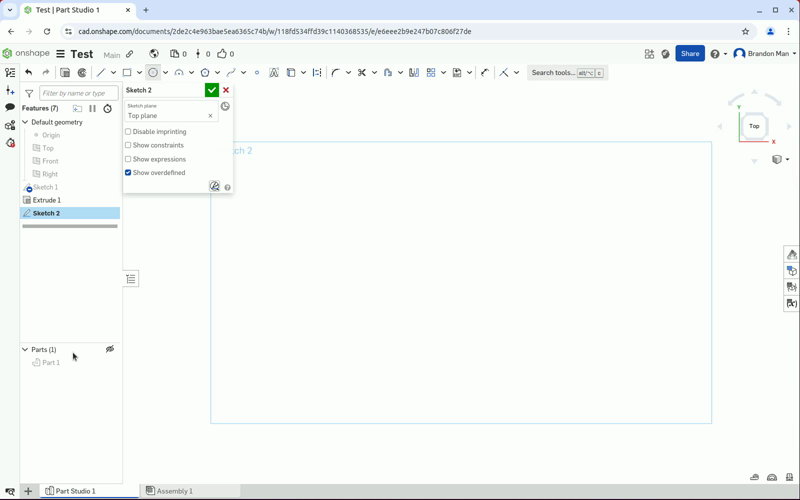
mouse_move(531, 282)
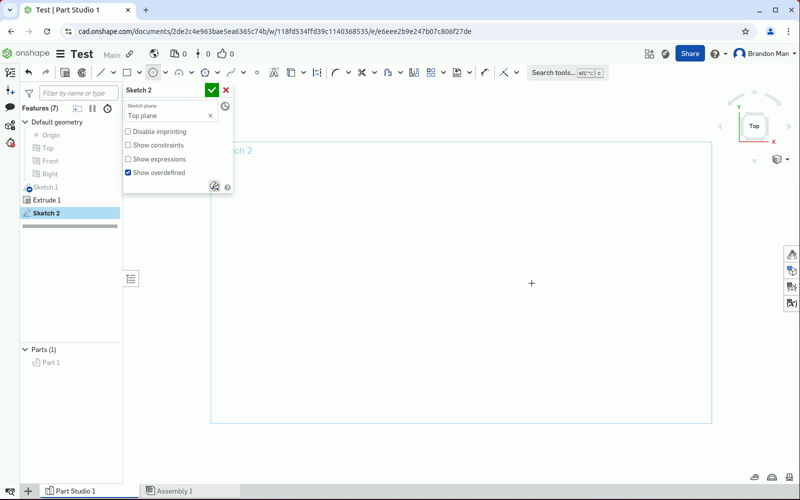
click(531, 282)
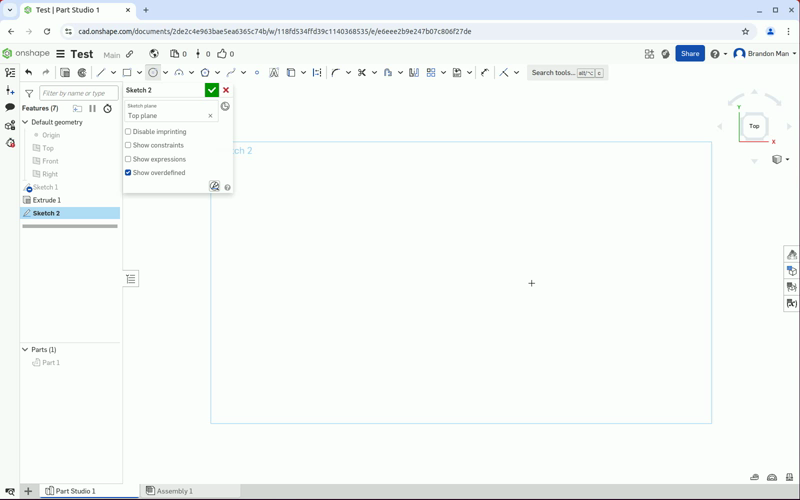
key_up(shift)
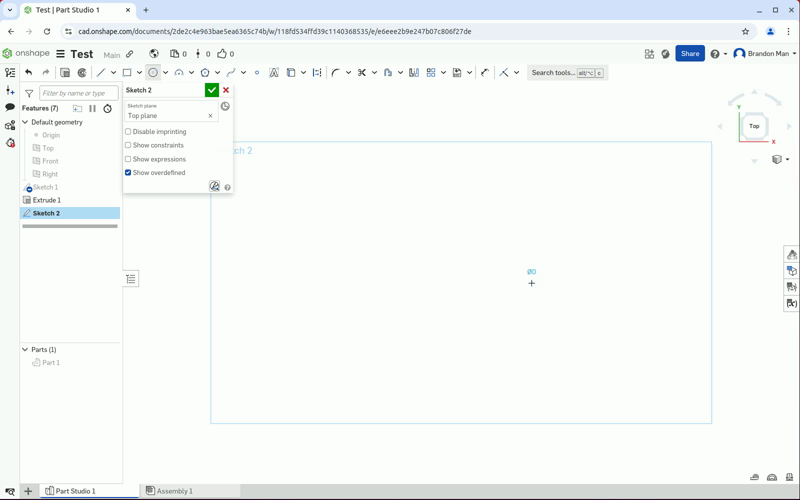
mouse_move(535, 282)
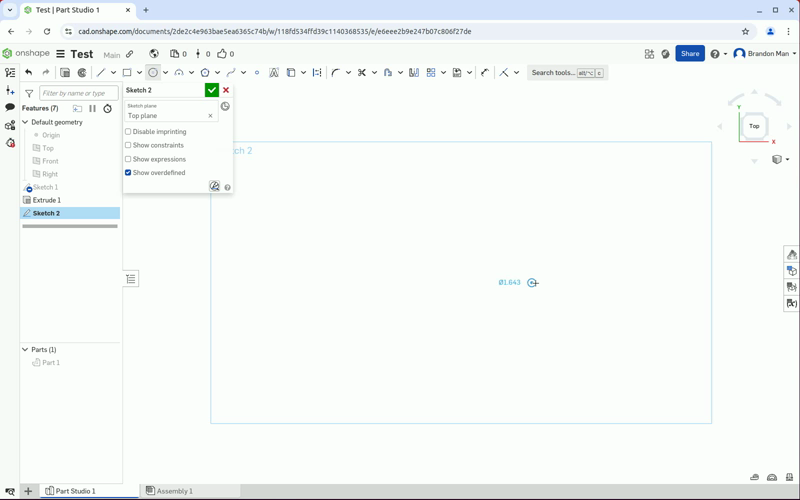
click(535, 282)
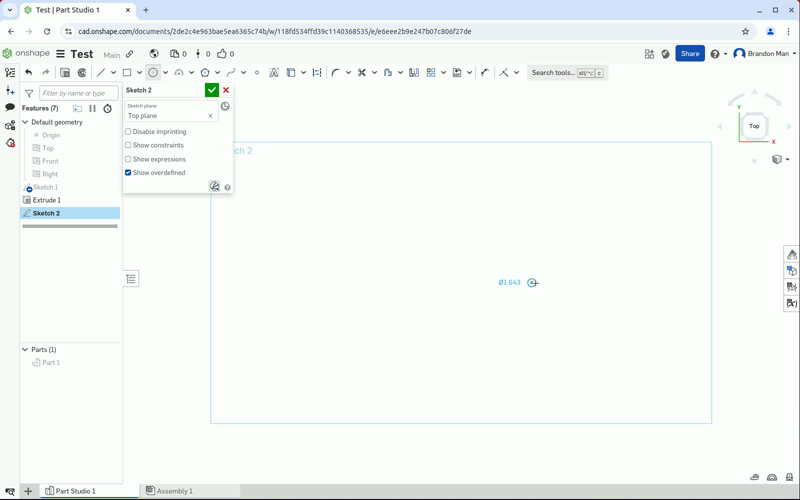
key(esc)
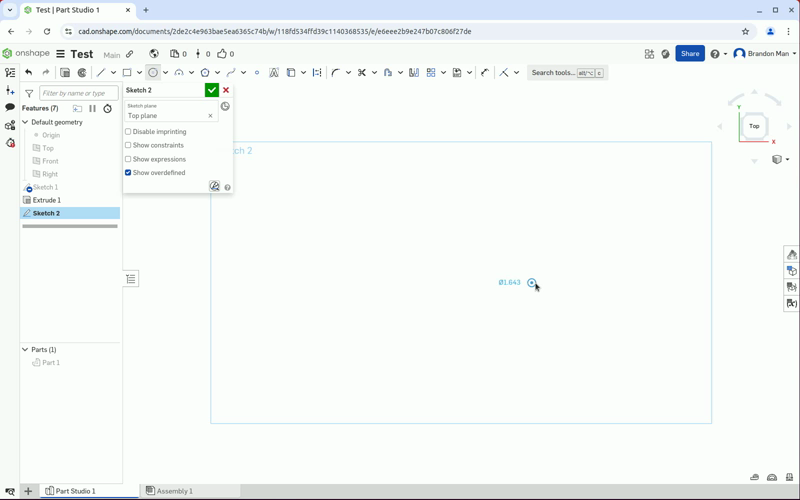
mouse_move(529, 280)
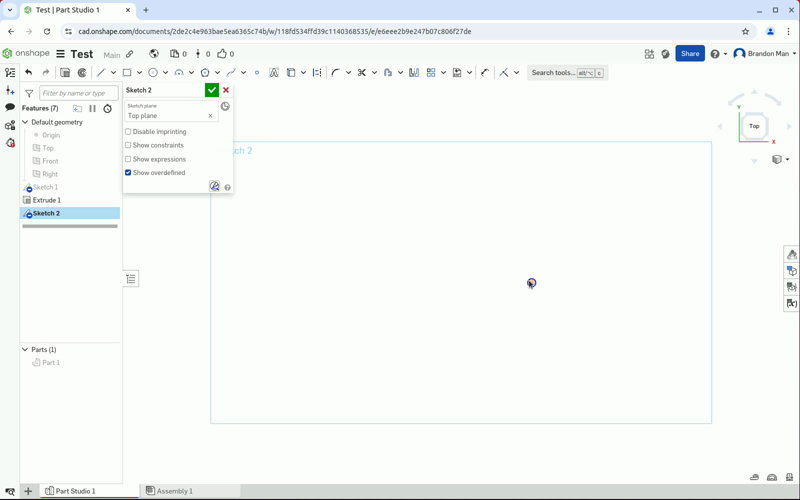
scroll(6)
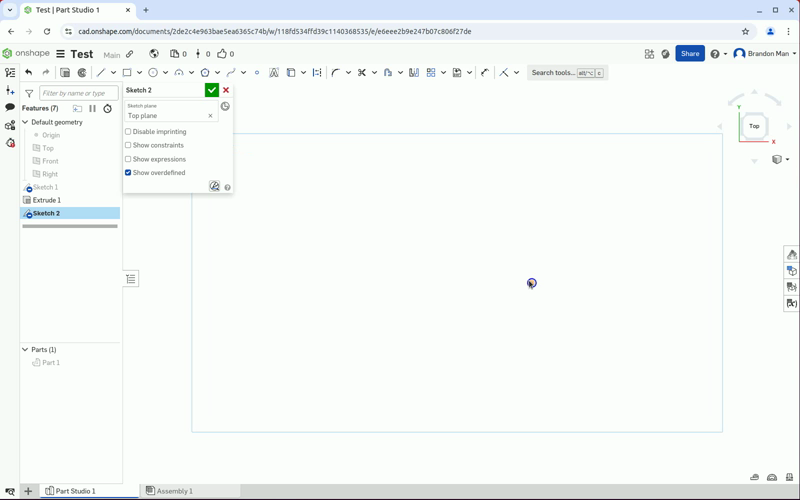
scroll(6)
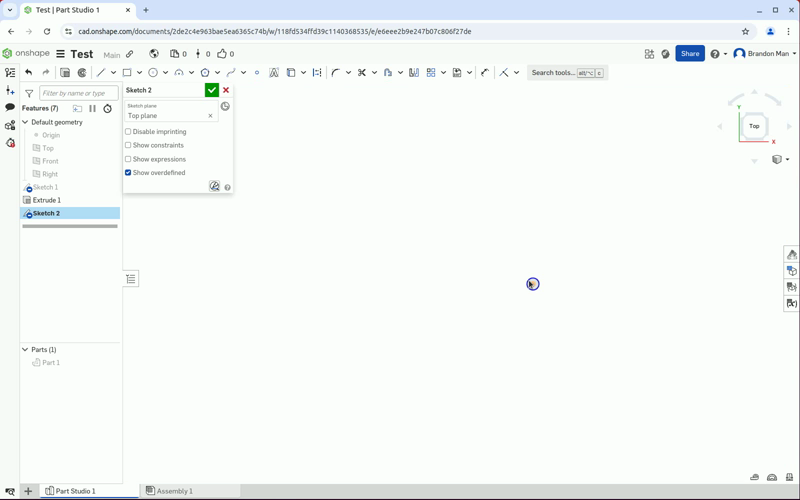
scroll(6)
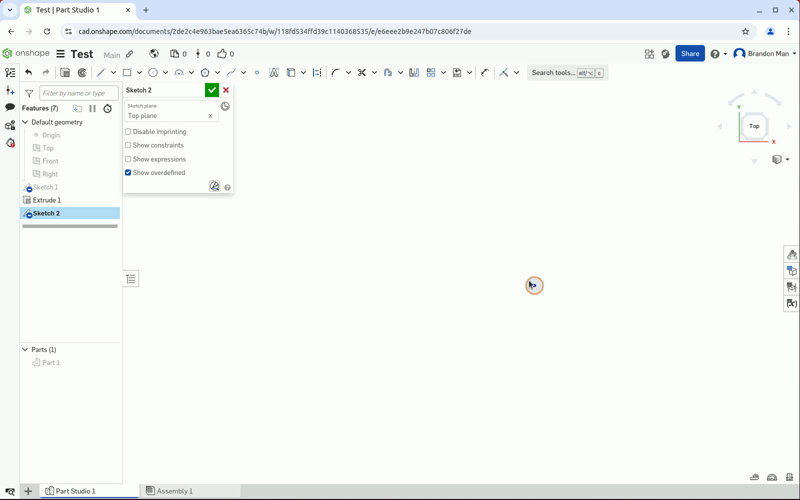
scroll(6)
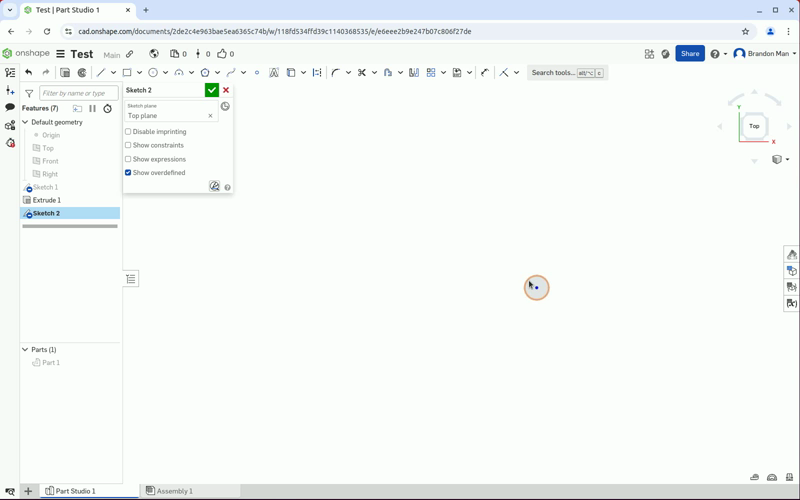
scroll(6)
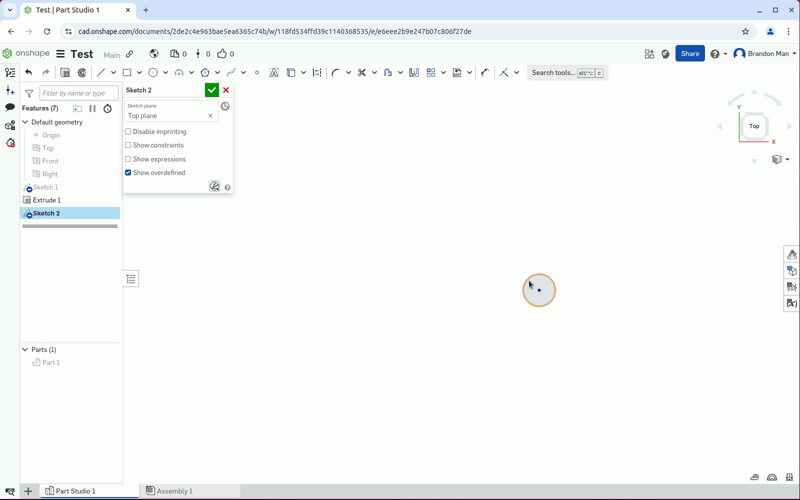
scroll(6)
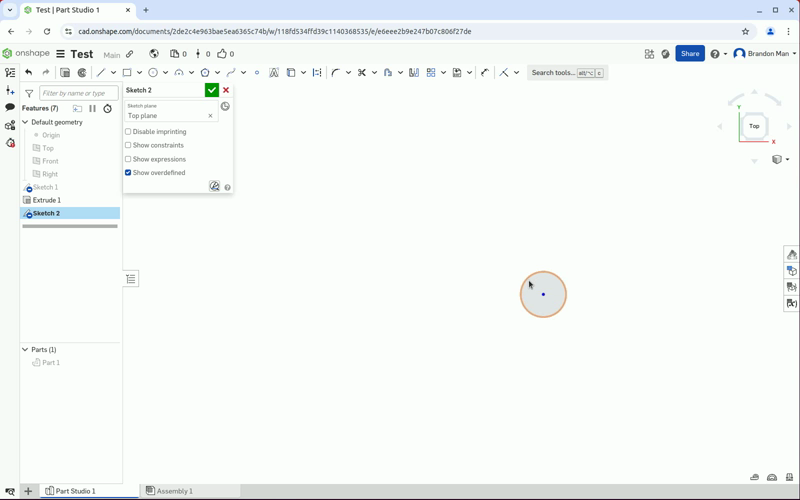
scroll(6)
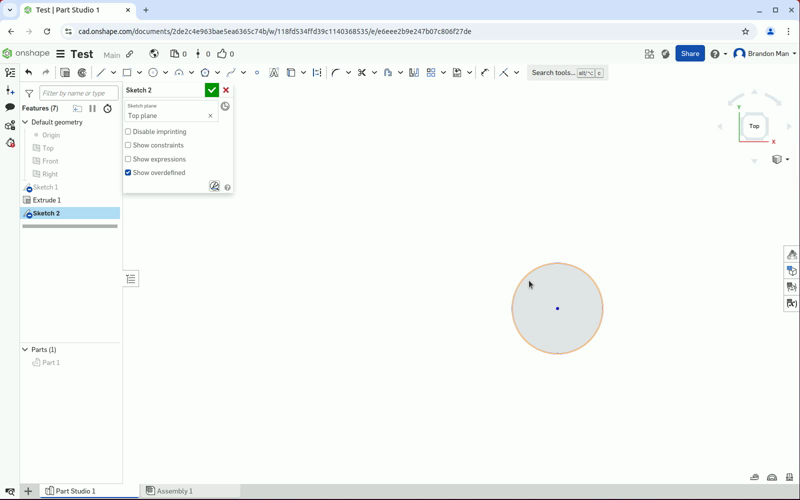
click(529, 280)
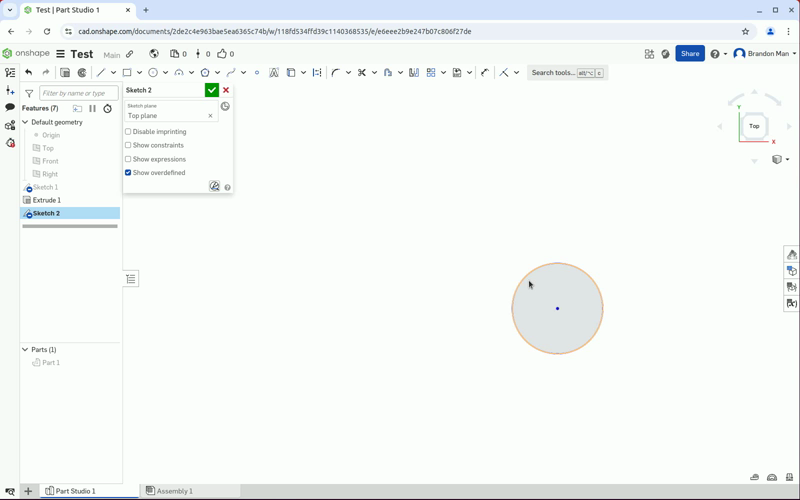
scroll(-6)
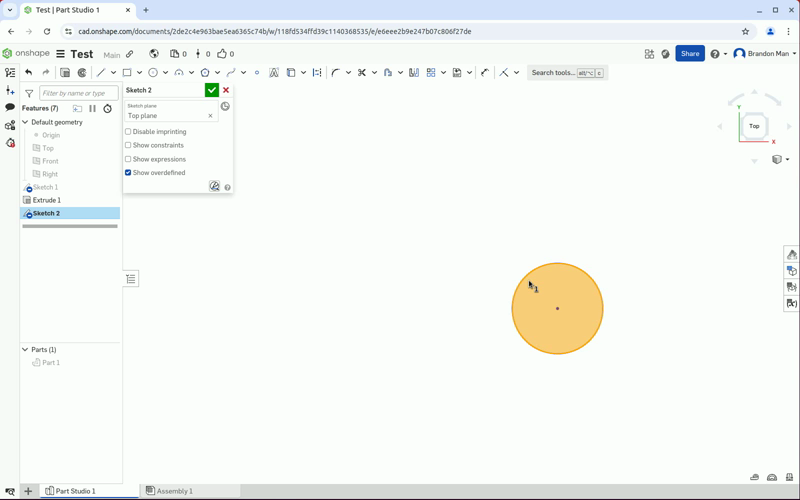
scroll(-6)
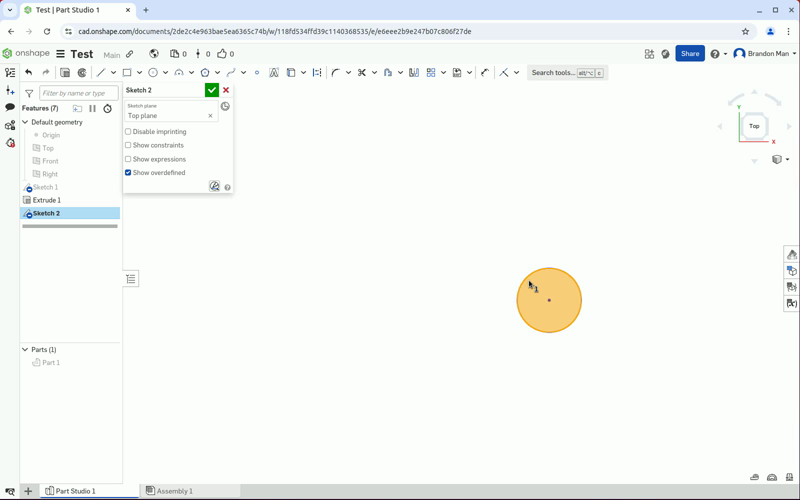
scroll(-6)
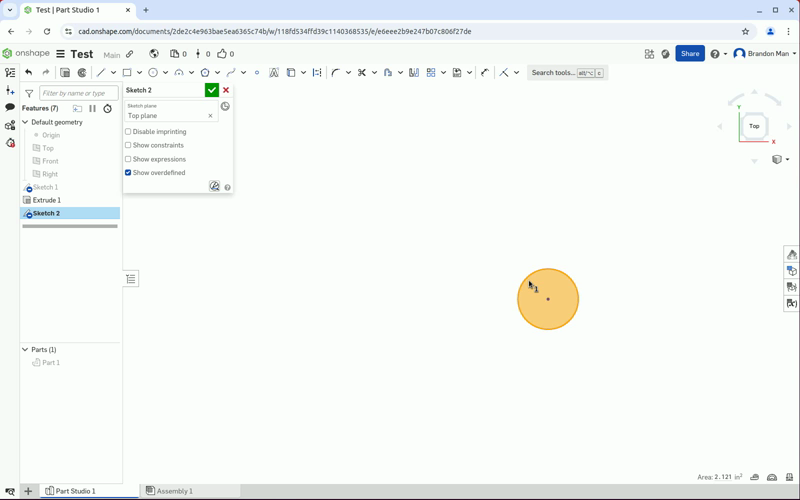
scroll(-6)
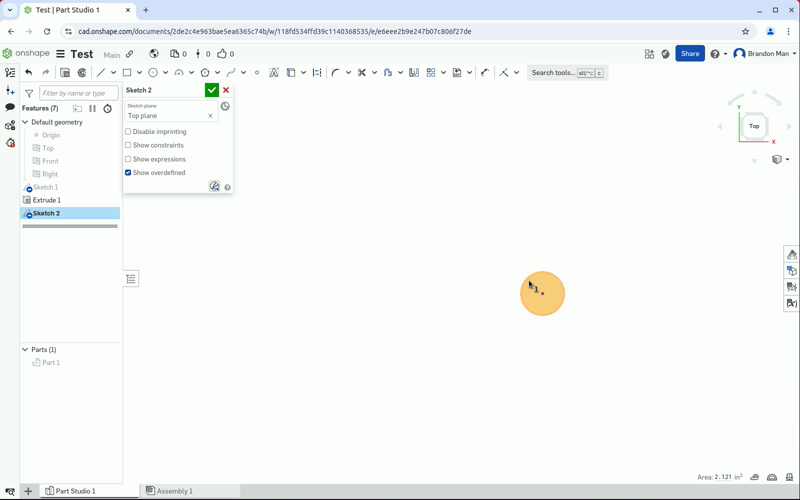
scroll(-6)
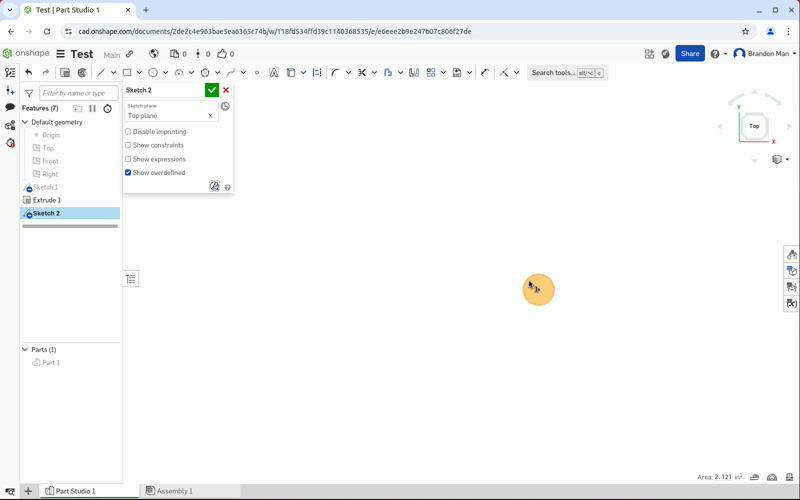
scroll(-6)
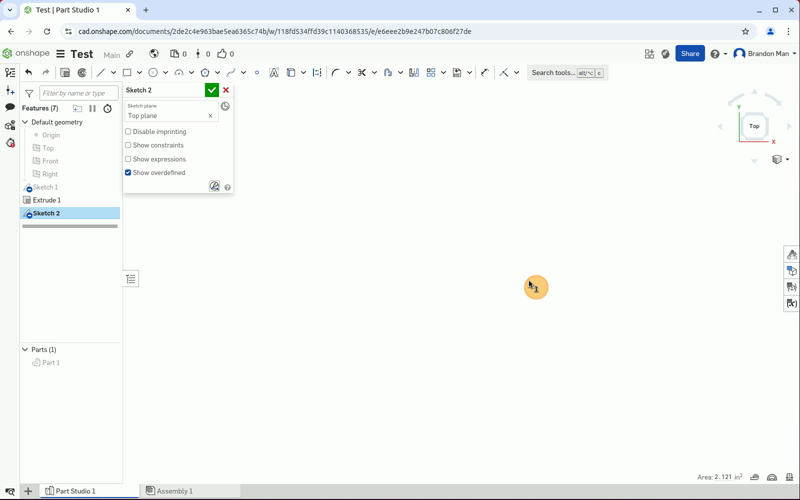
scroll(-6)
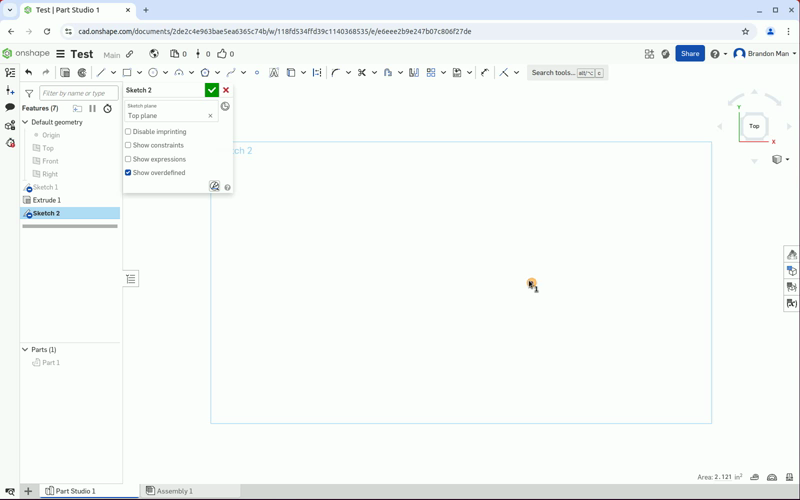
mouse_move(73, 352)
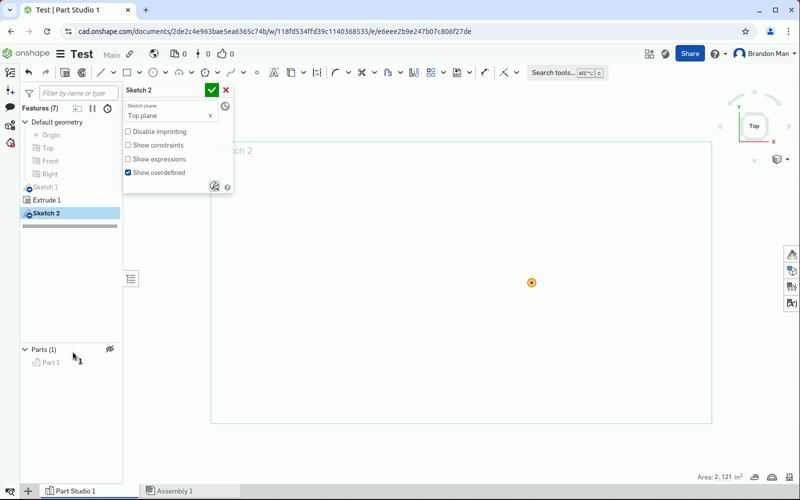
key(shift+y)
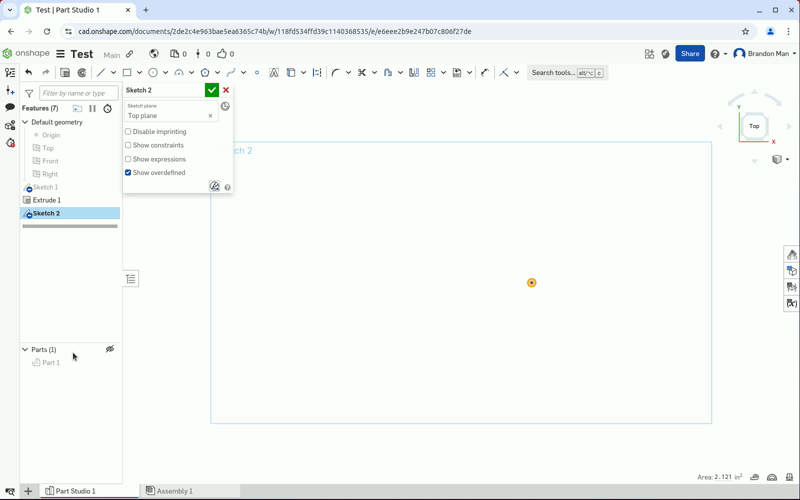
key(shift+e)
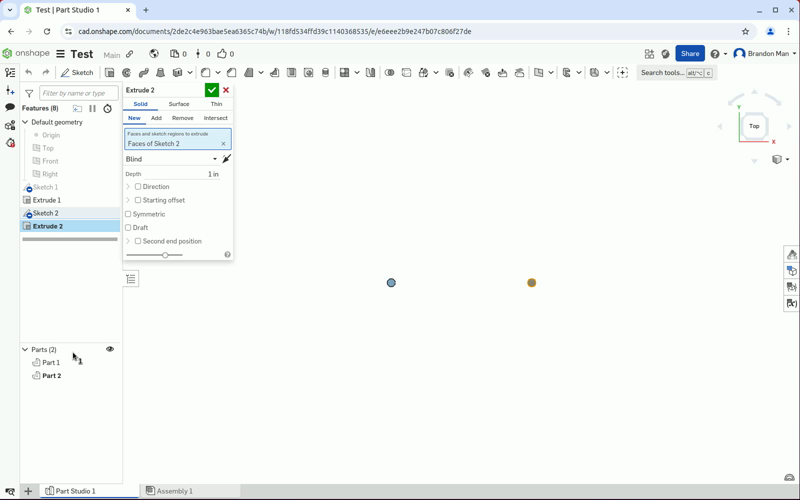
mouse_move(143, 106)
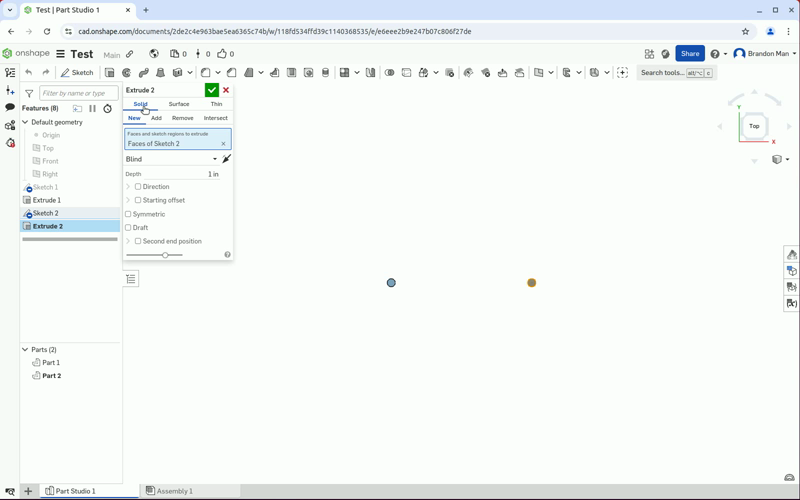
click(143, 106)
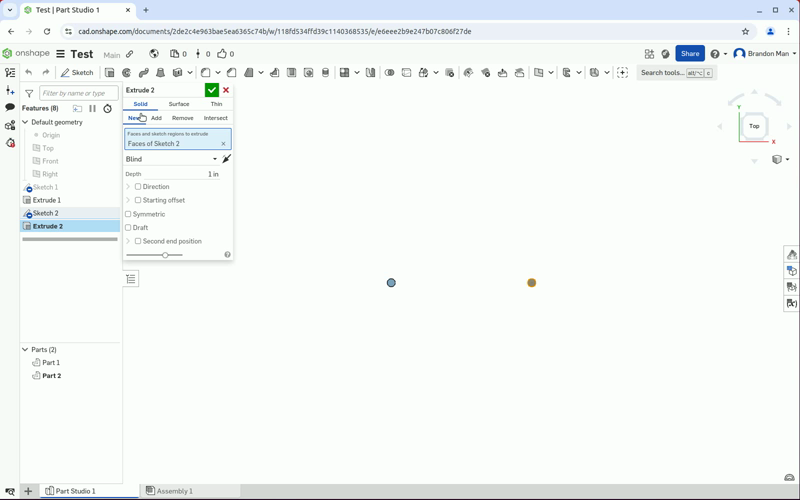
mouse_move(137, 120)
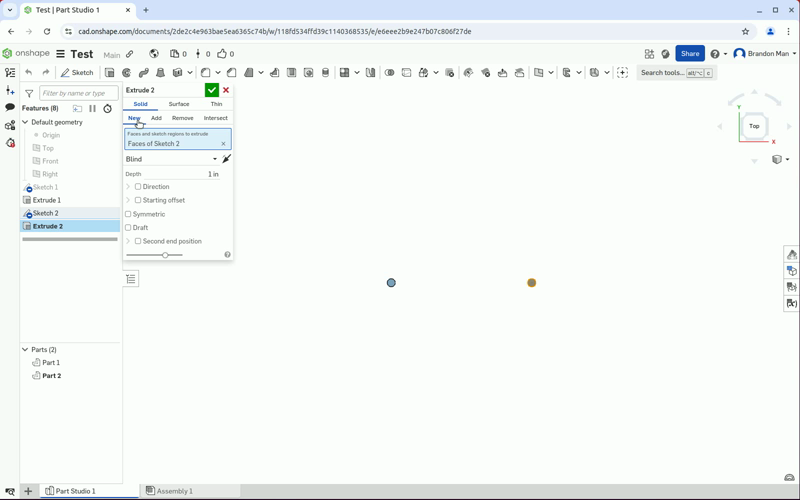
click(137, 120)
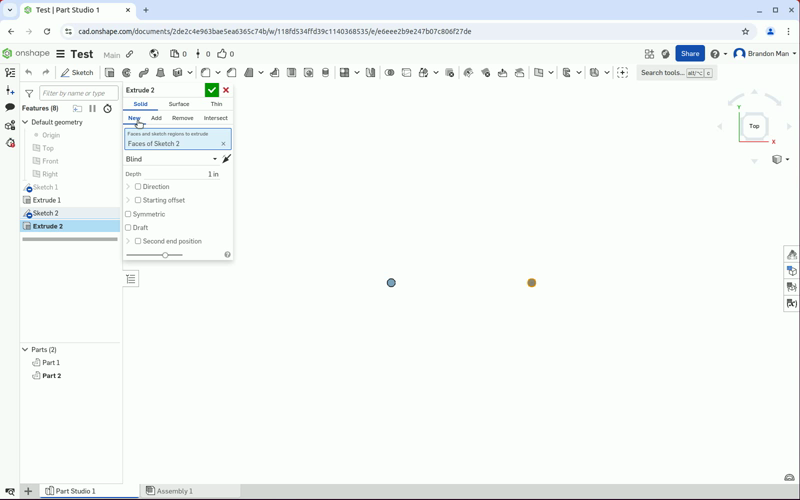
key(tab, 4)
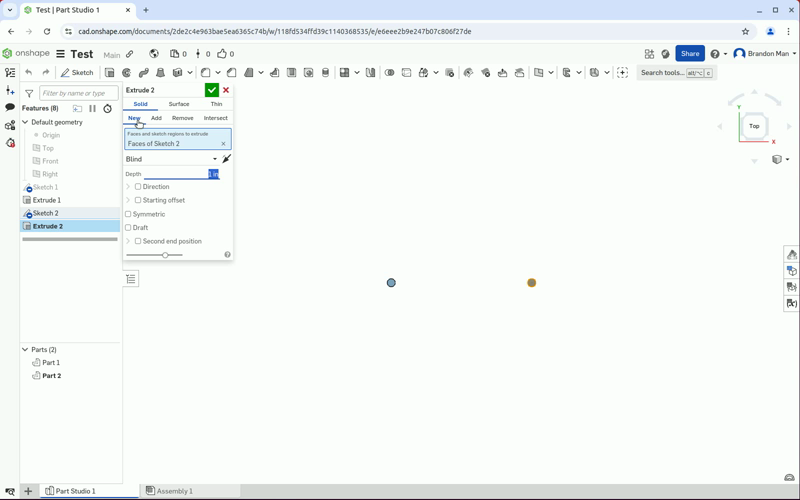
text(2.889)
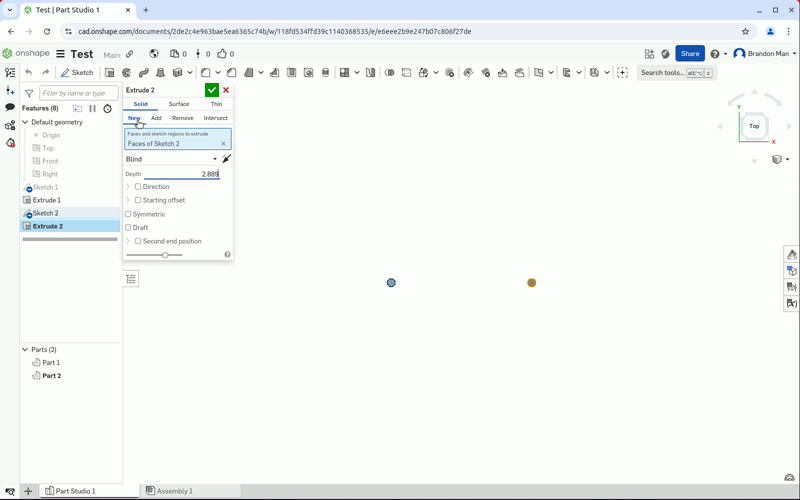
key(enter)
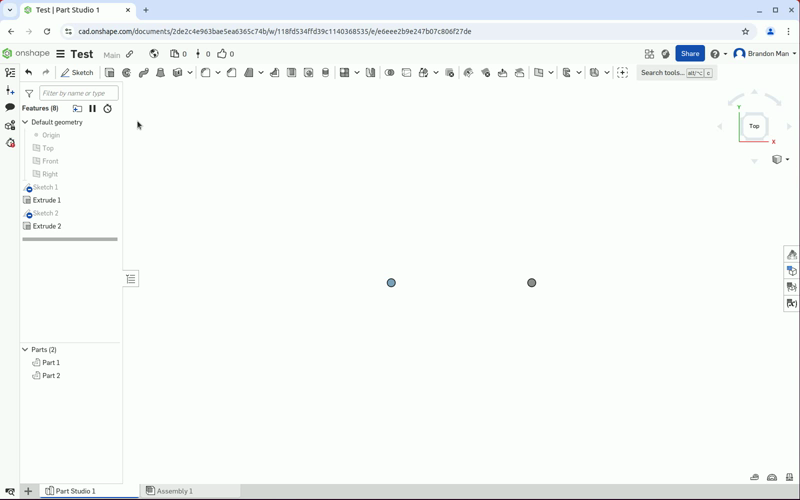
key(shift+h)
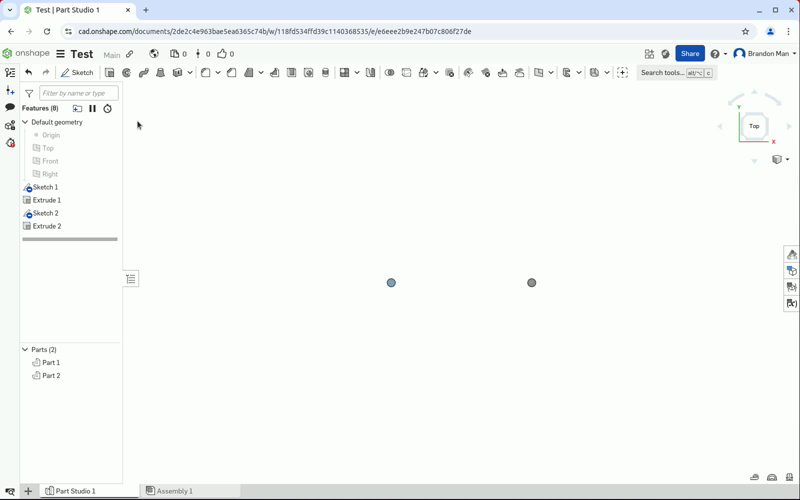
key(shift+h)
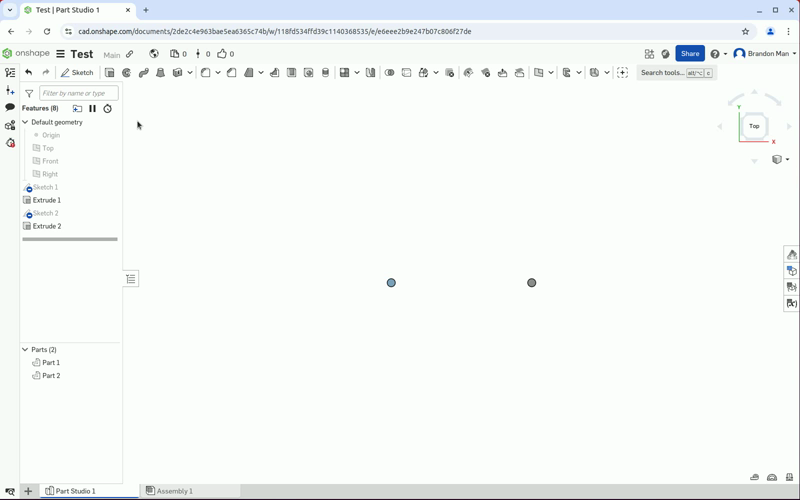
mouse_move(73, 189)
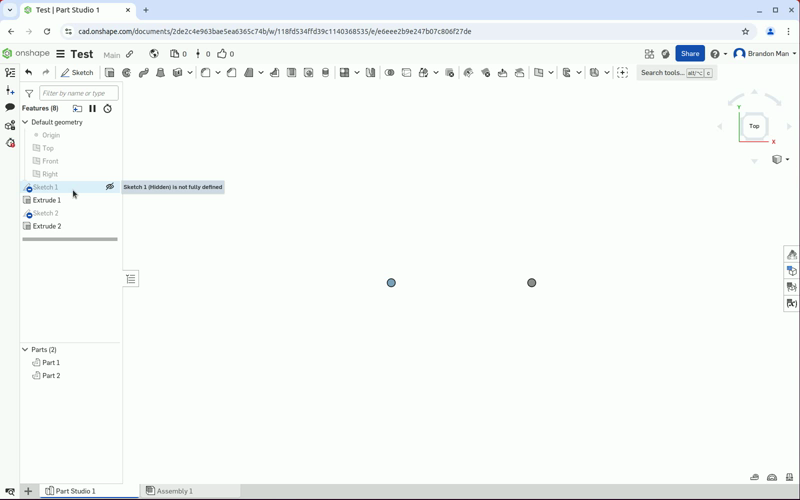
click(73, 189)
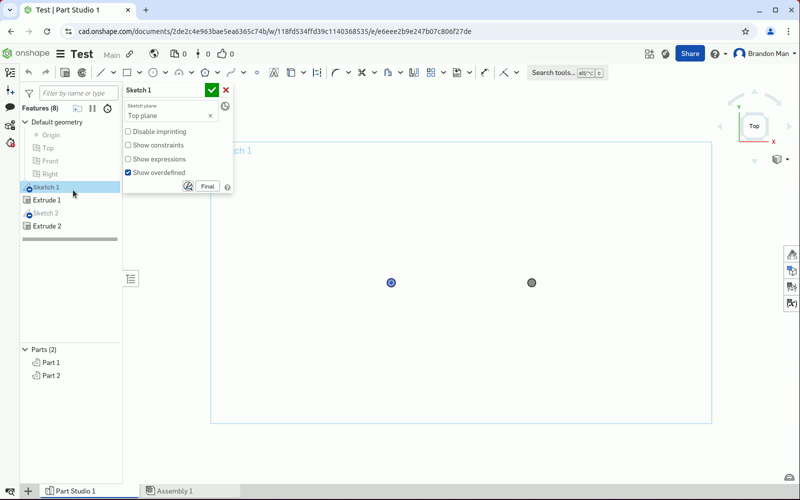
mouse_move(229, 92)
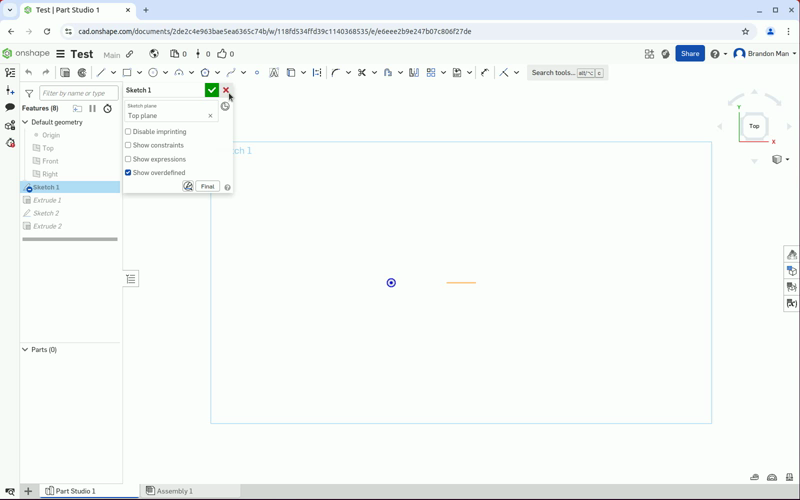
click(229, 92)
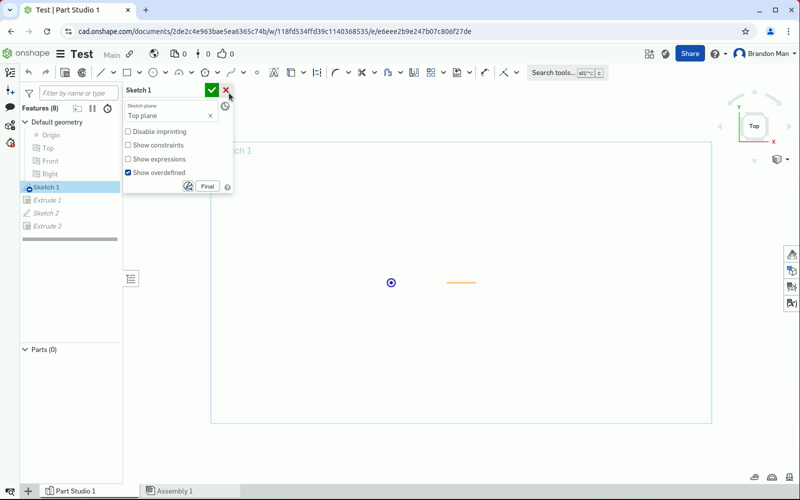
key(shift+s)
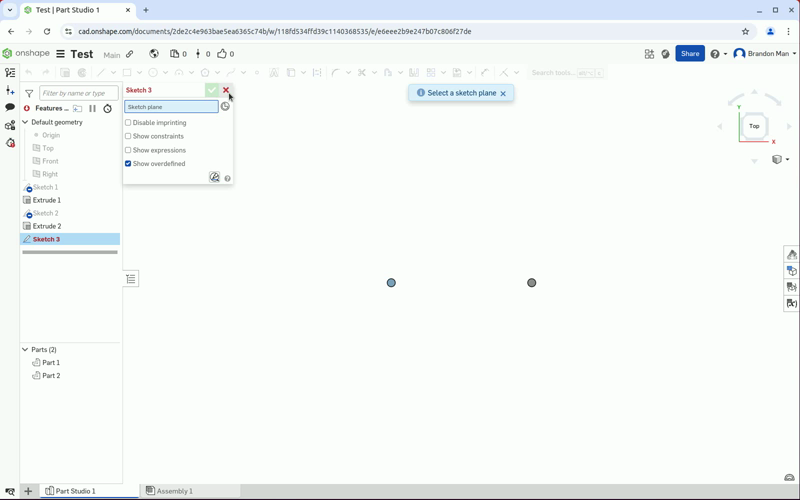
mouse_move(73, 150)
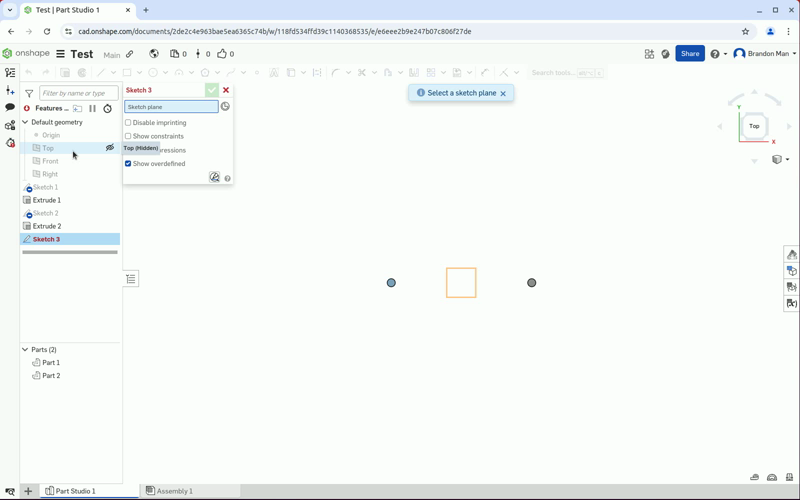
click(73, 150)
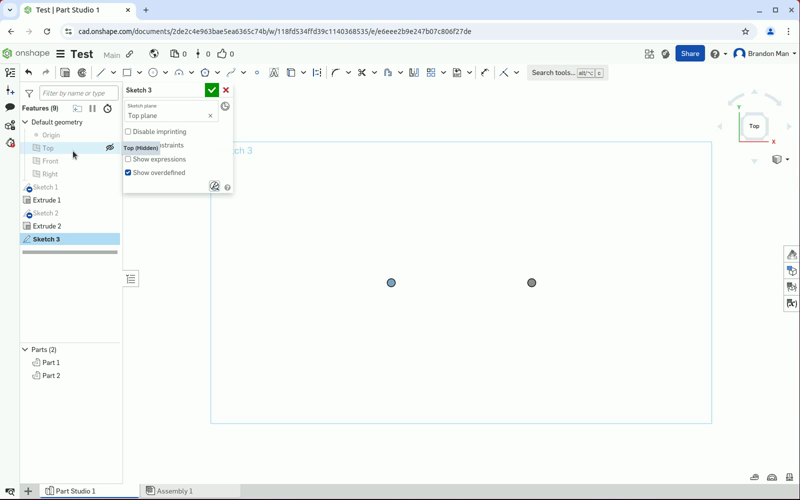
mouse_move(73, 352)
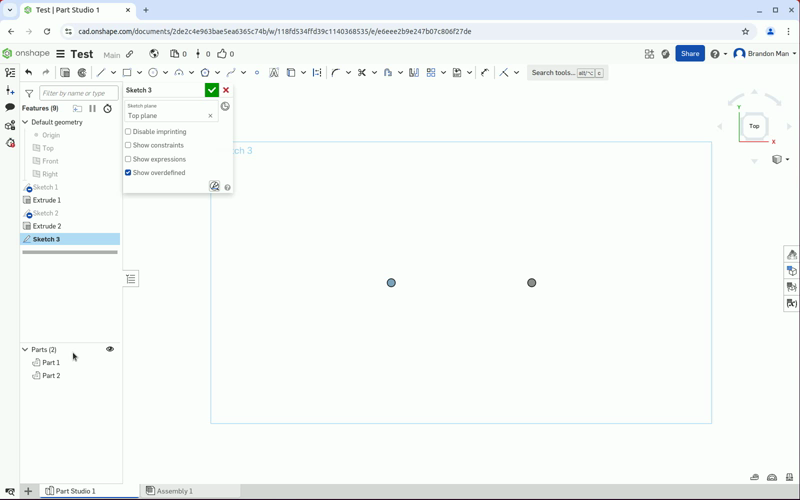
key(y)
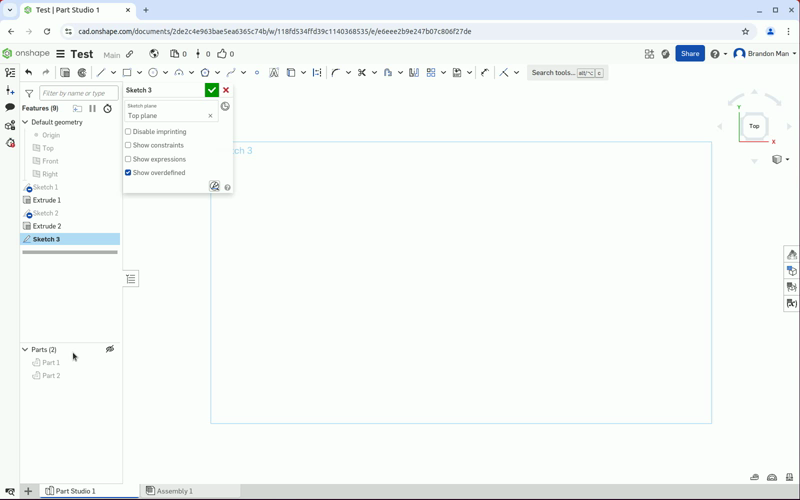
key(l)
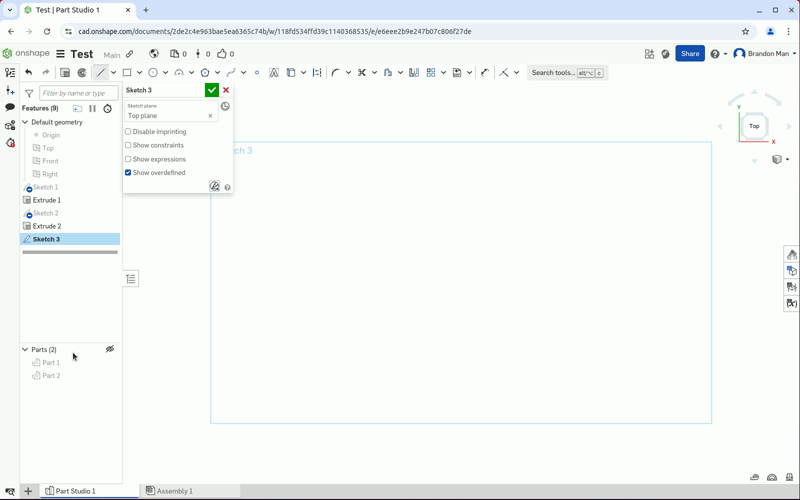
key_down(shift)
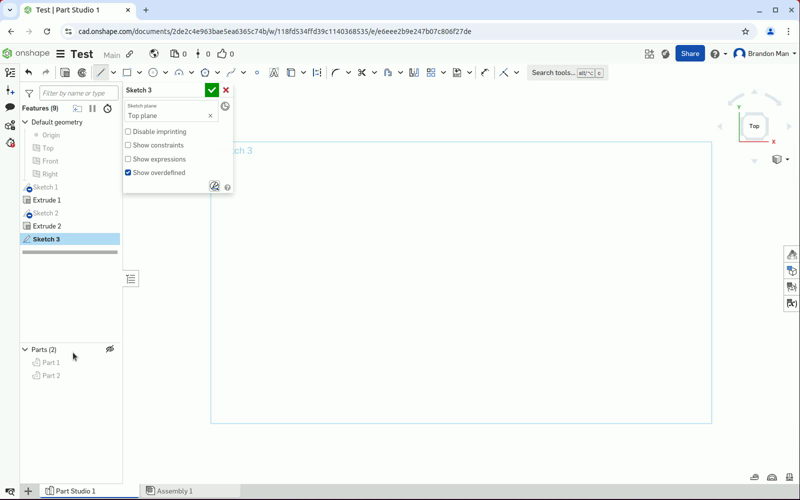
mouse_move(348, 290)
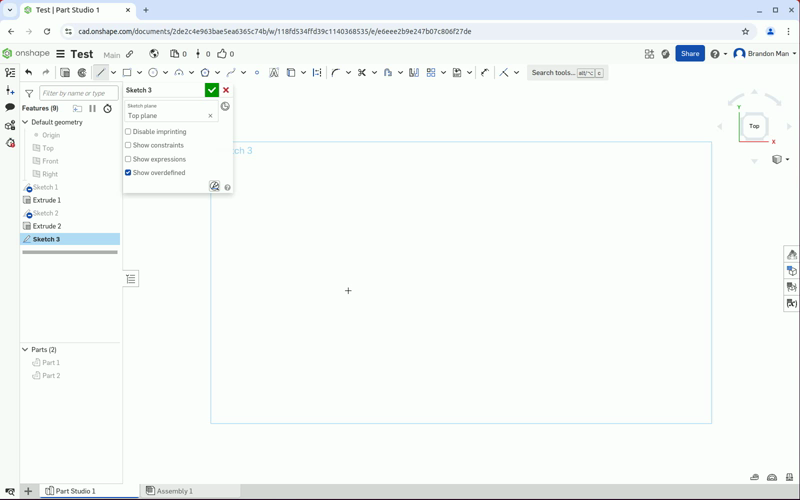
click(348, 290)
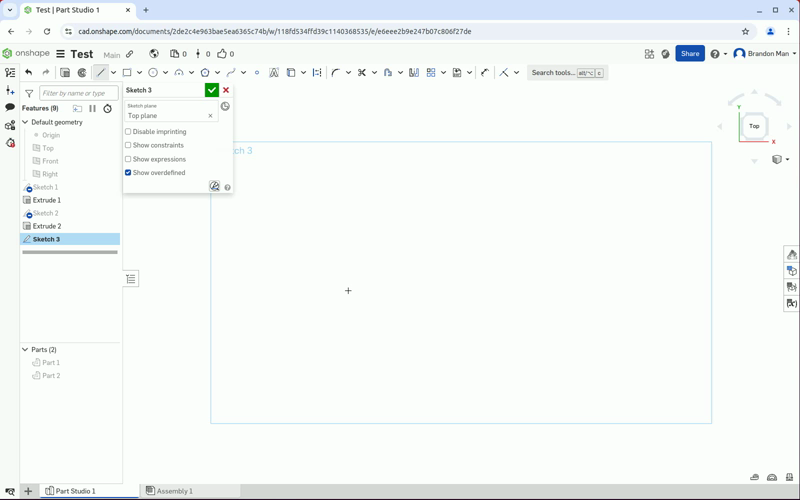
key_up(shift)
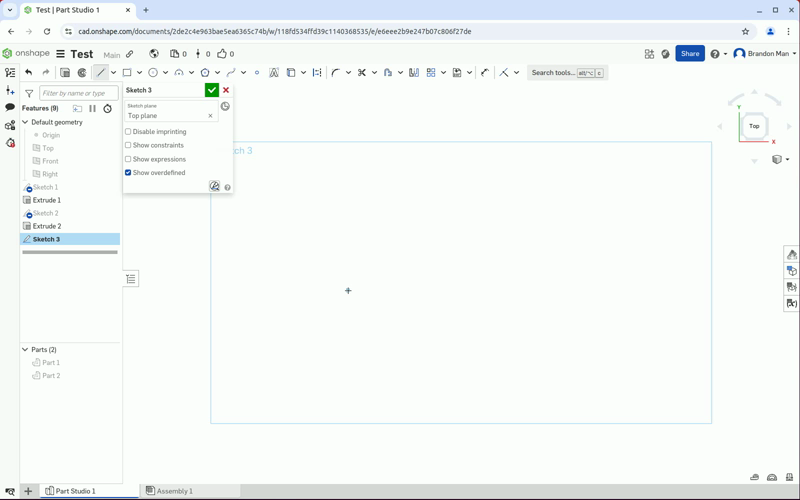
key_down(shift)
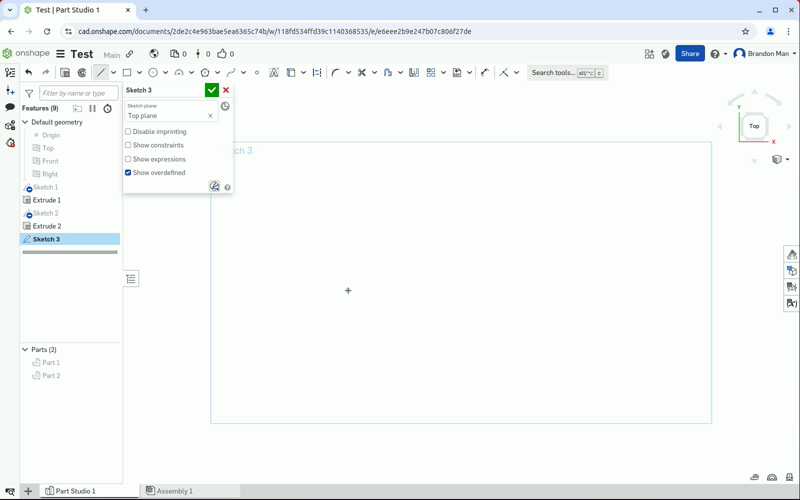
mouse_move(572, 290)
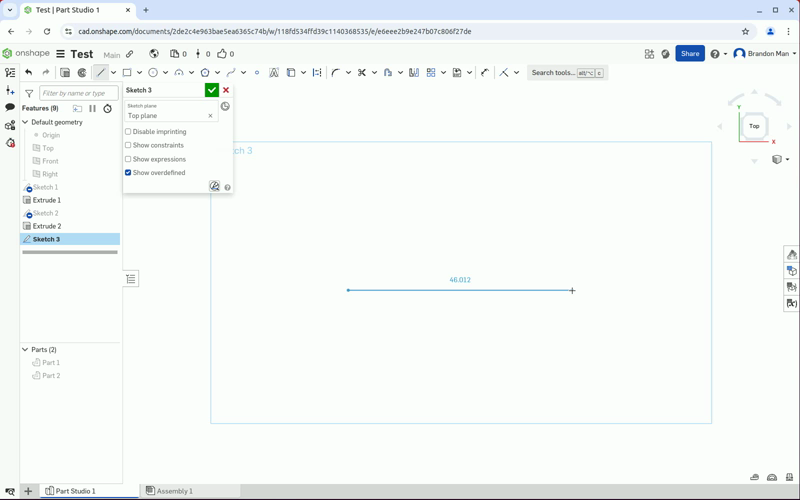
click(572, 290)
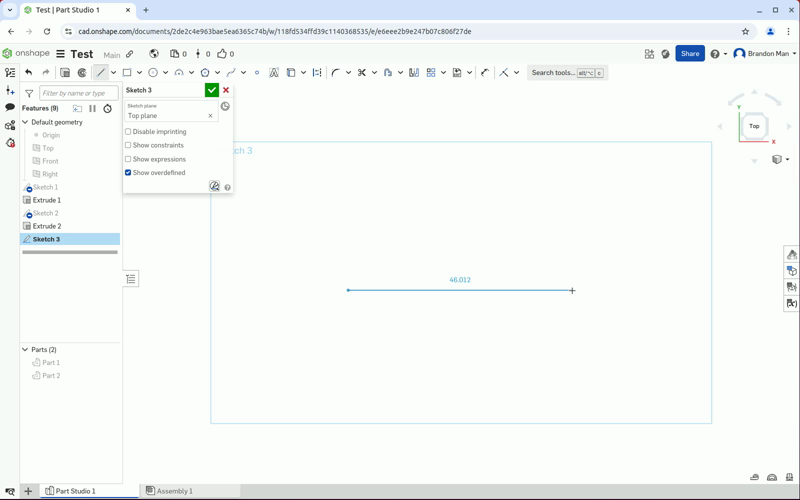
key_up(shift)
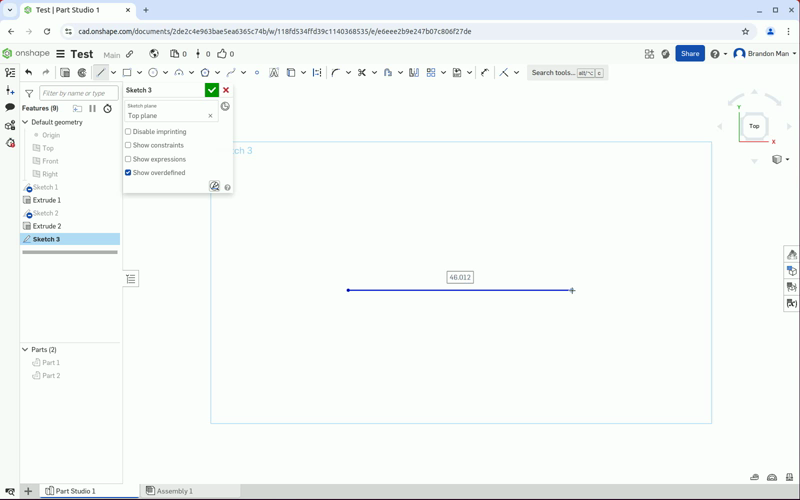
key_down(shift)
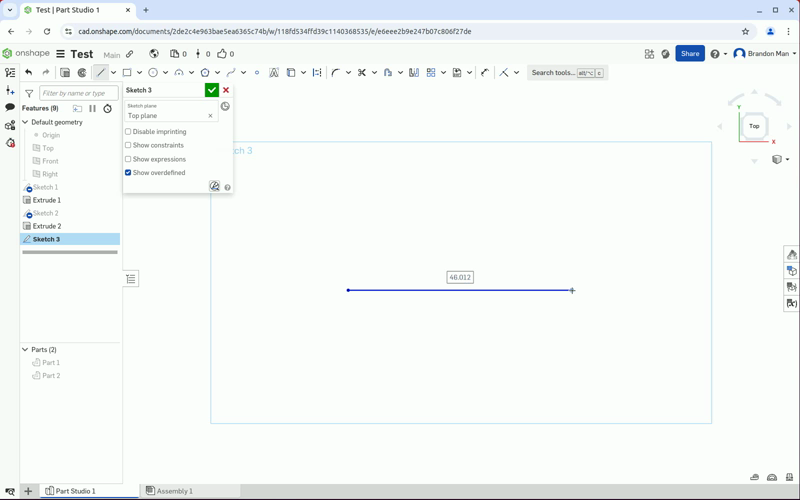
mouse_move(589, 290)
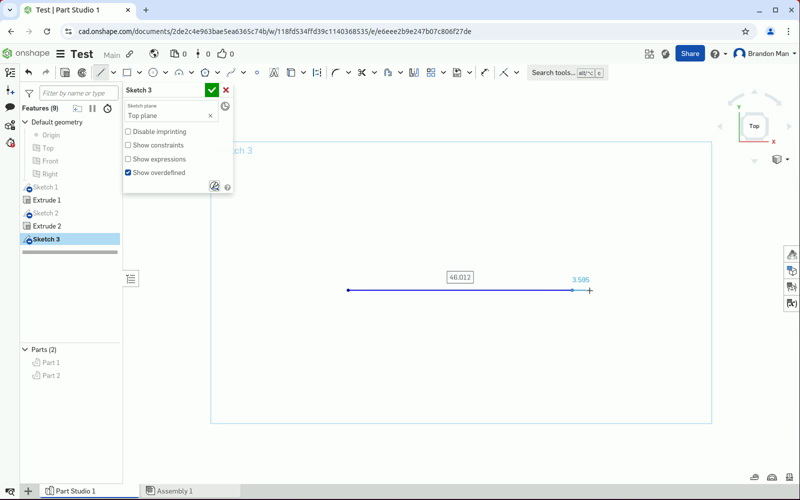
mouse_move(572, 275)
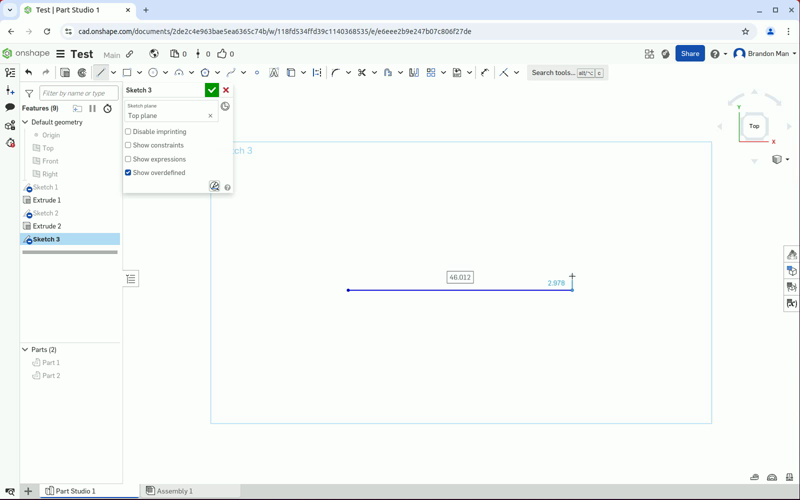
click(572, 275)
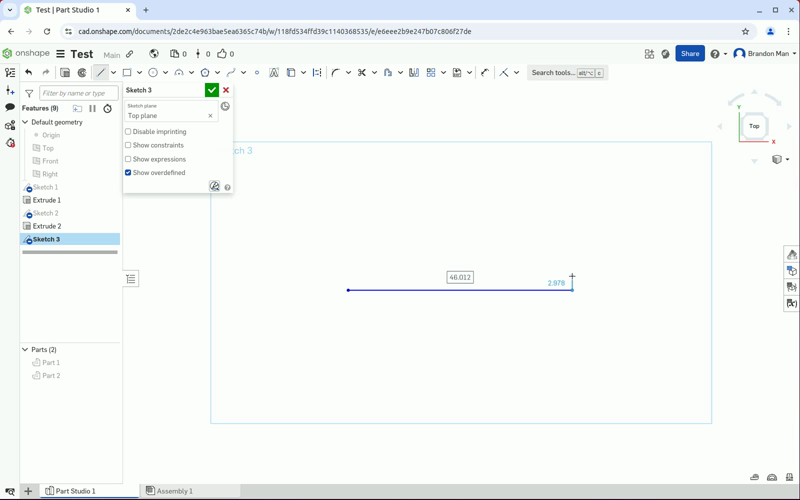
key_up(shift)
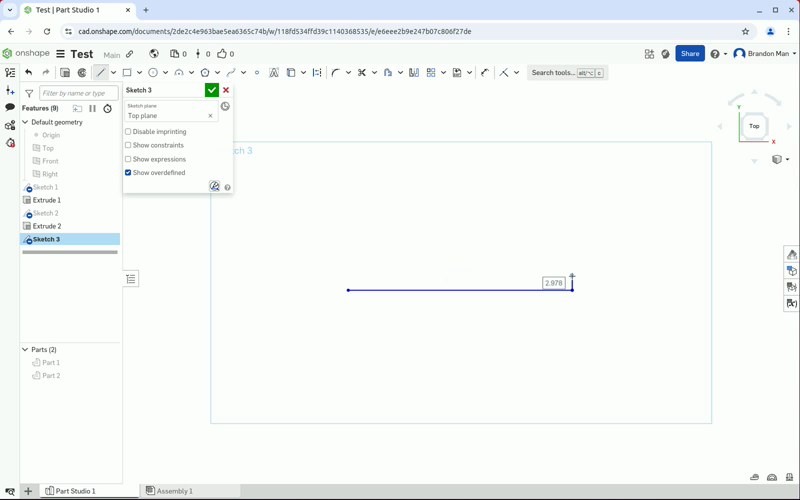
key_down(shift)
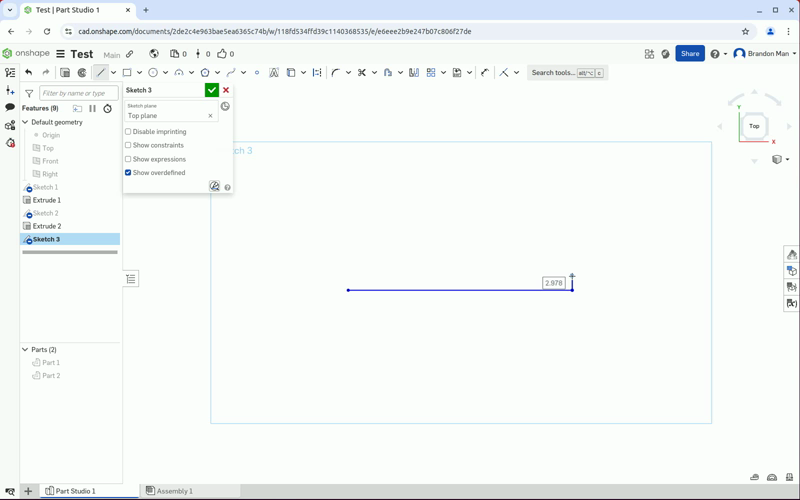
mouse_move(348, 275)
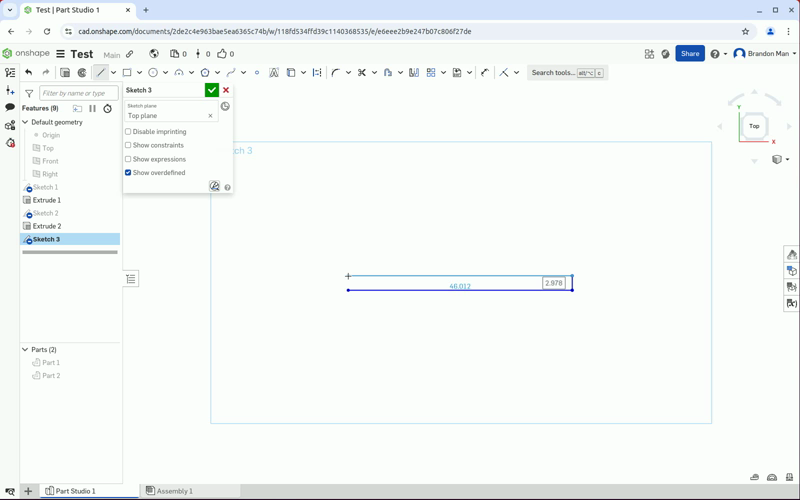
click(348, 275)
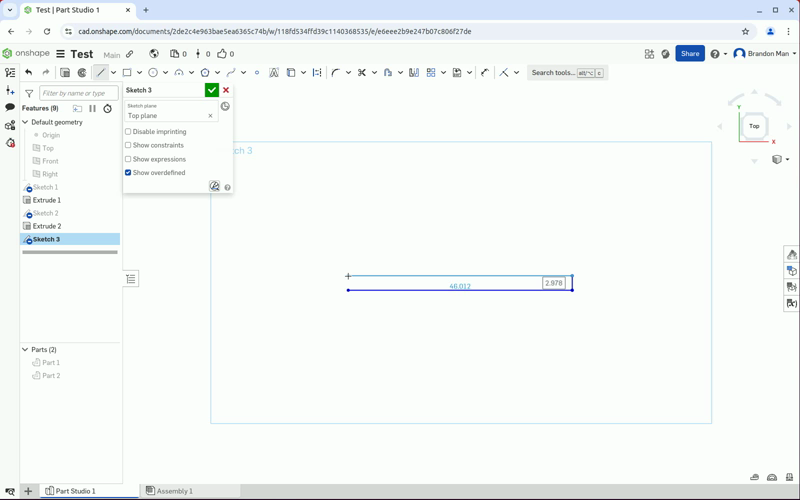
key_up(shift)
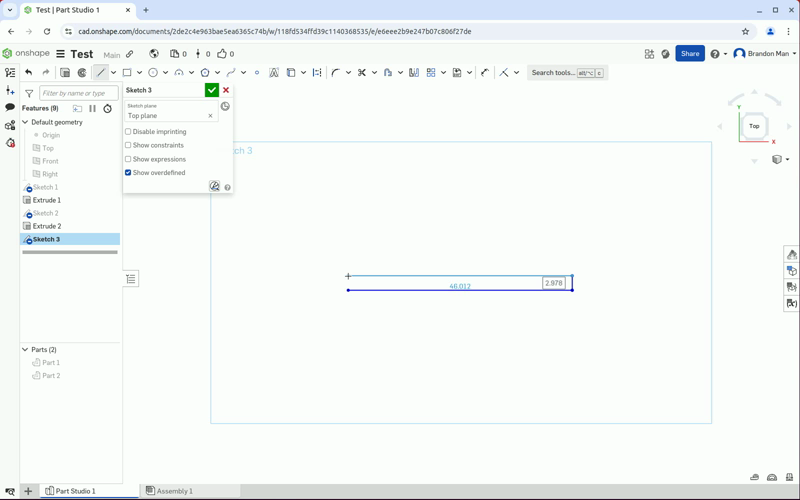
mouse_move(378, 275)
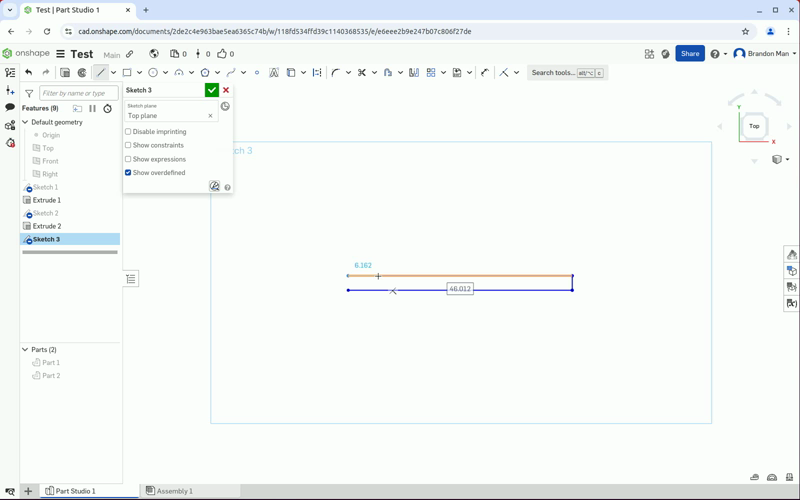
key_down(shift)
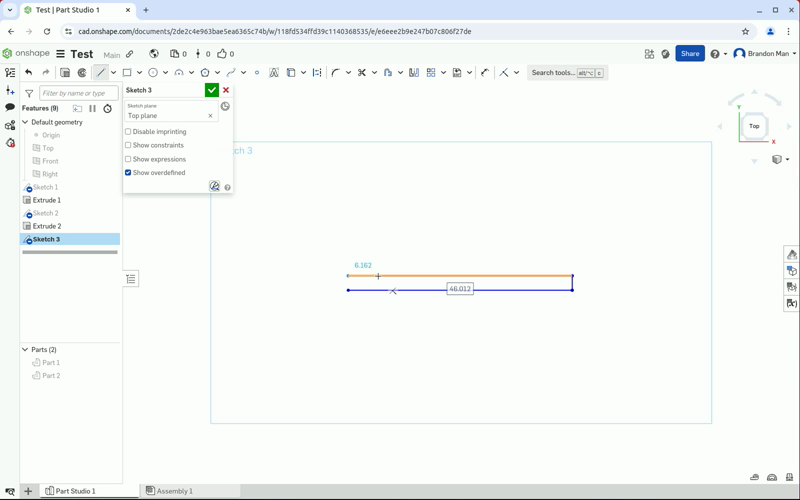
mouse_move(348, 290)
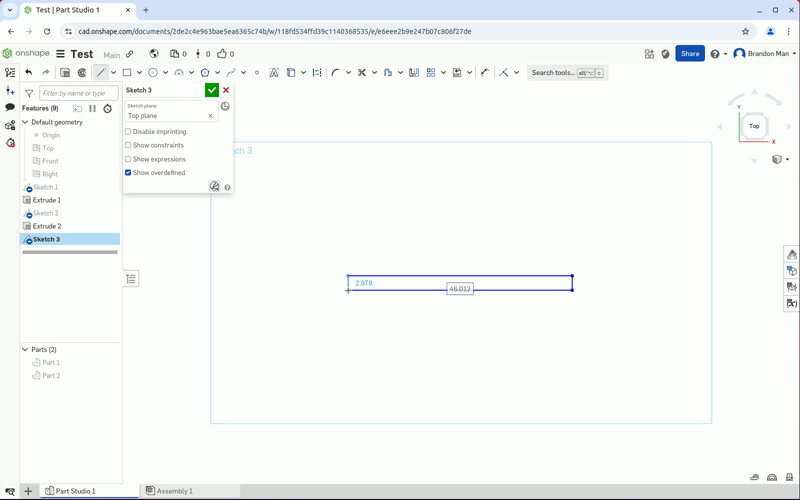
key_up(shift)
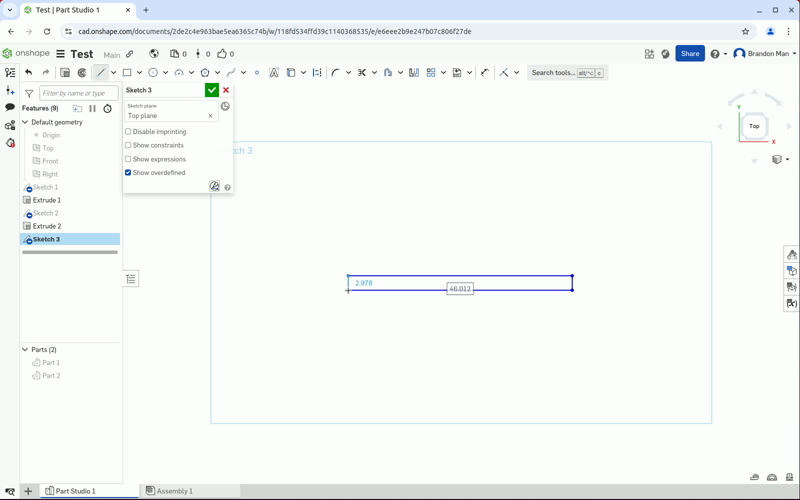
click(348, 290)
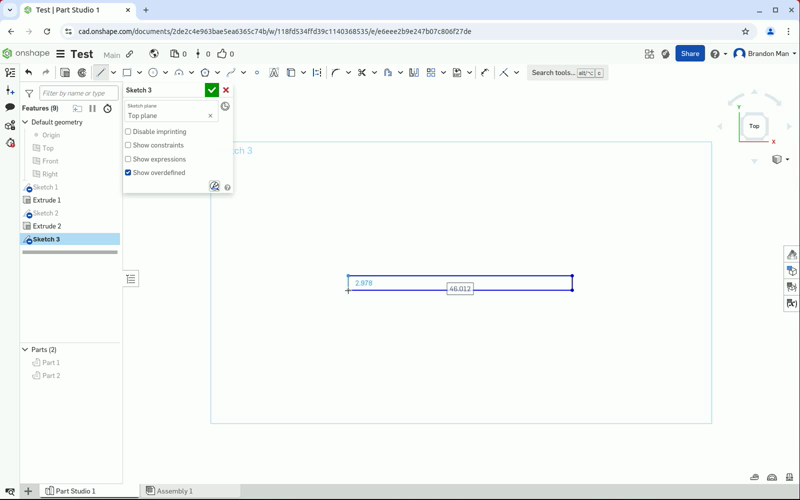
key(esc)
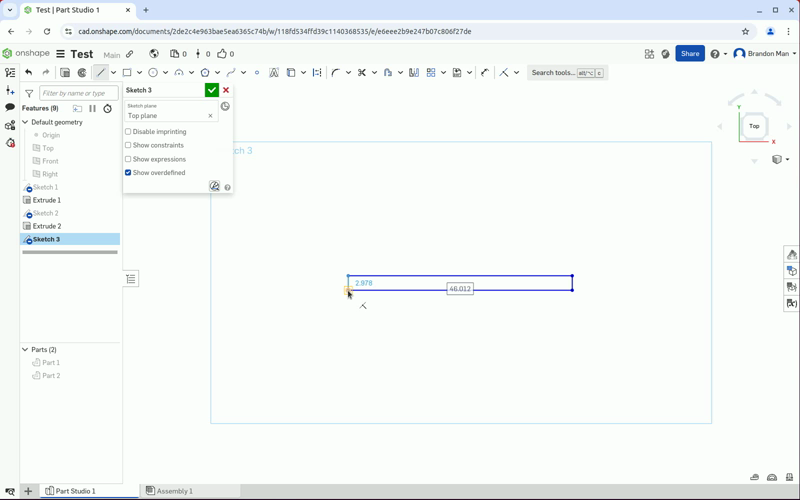
key(c)
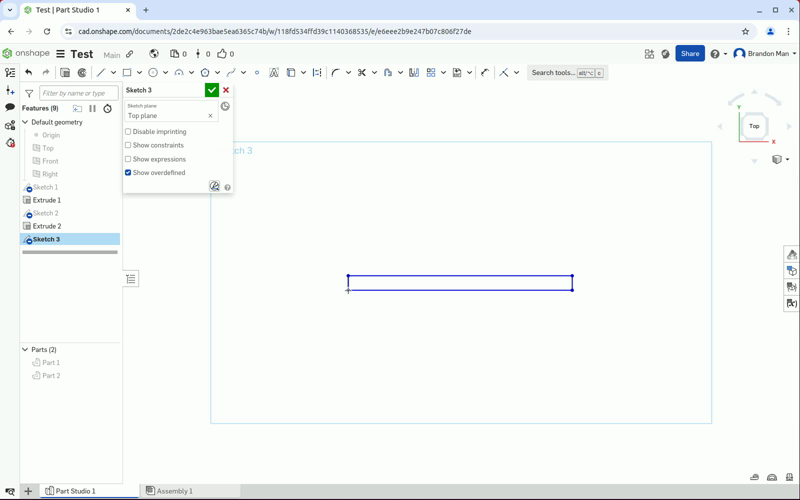
key_down(shift)
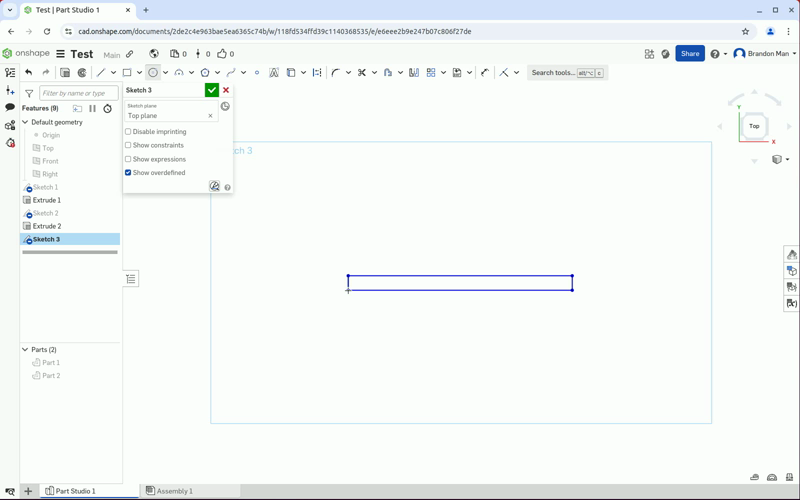
mouse_move(390, 282)
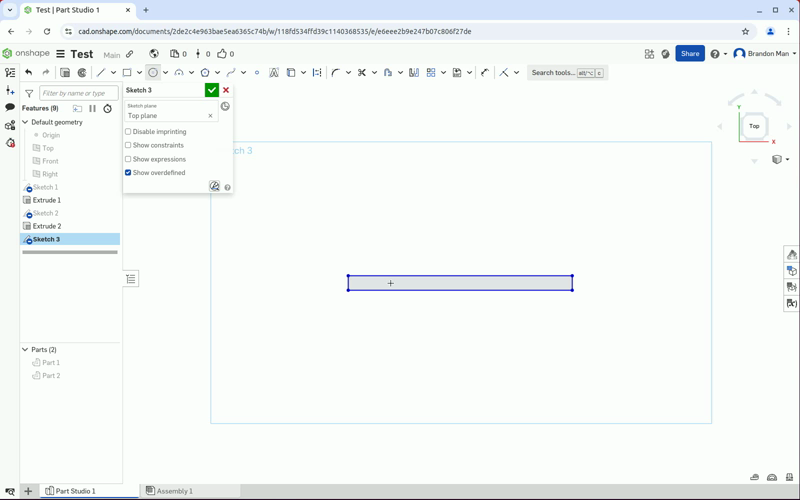
click(390, 282)
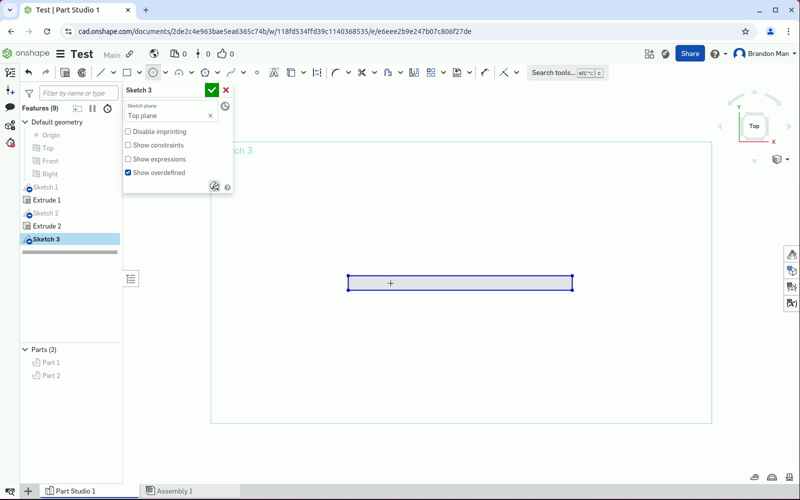
key_up(shift)
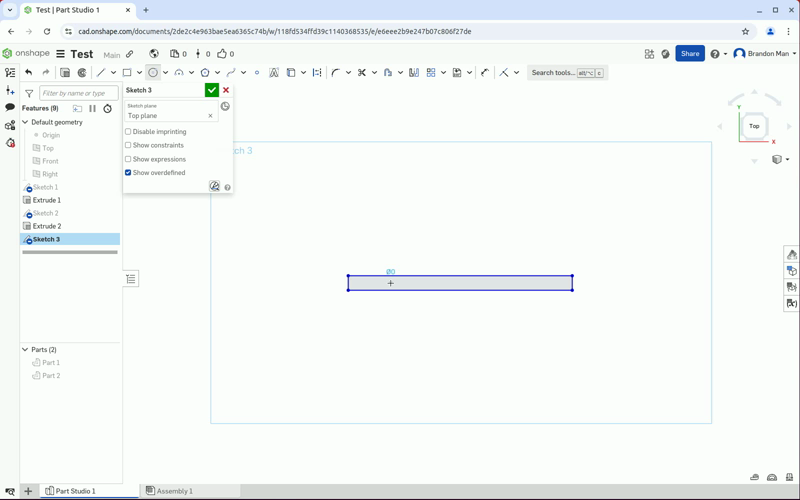
mouse_move(392, 282)
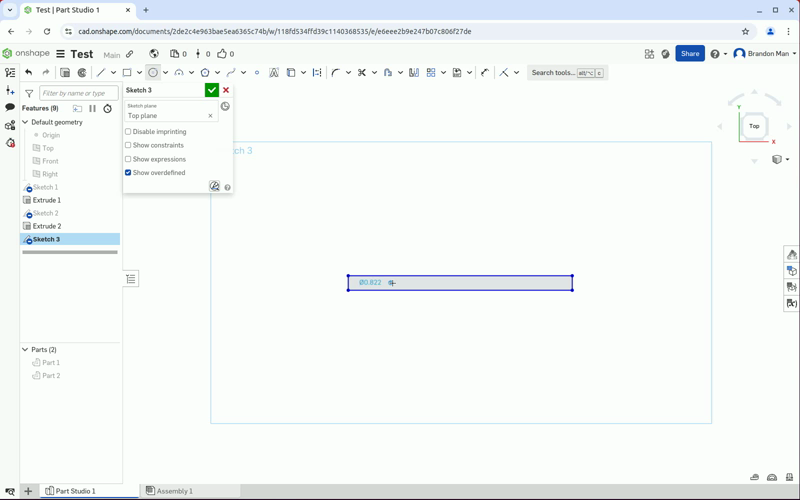
scroll(6)
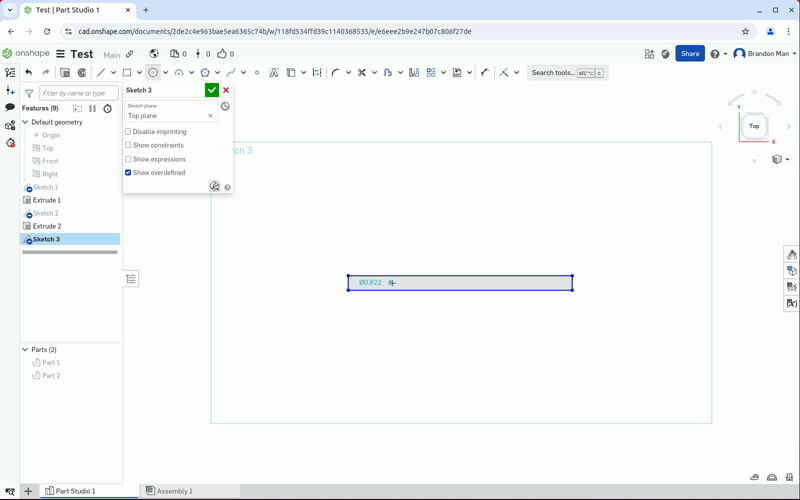
scroll(6)
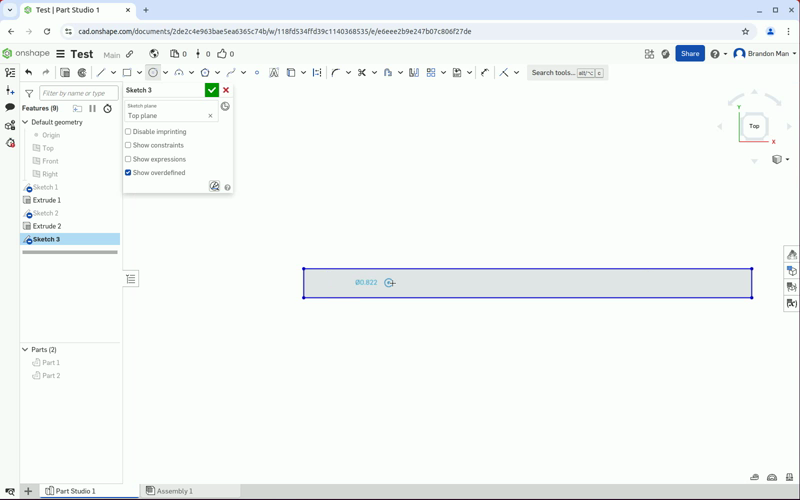
scroll(6)
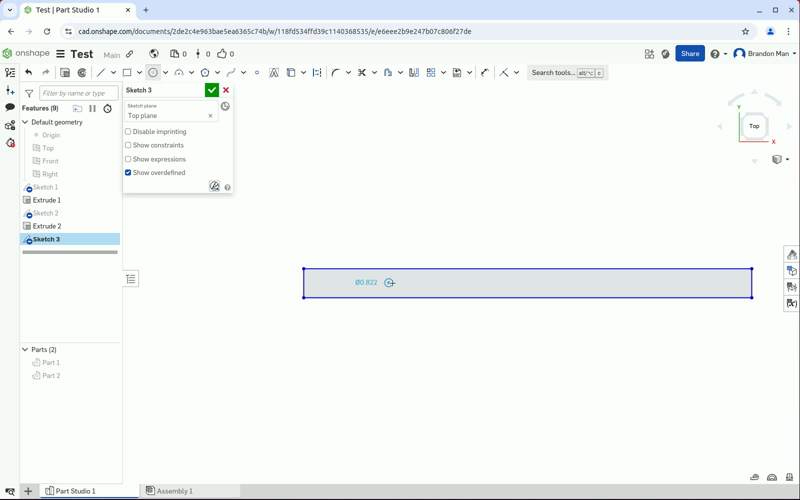
scroll(6)
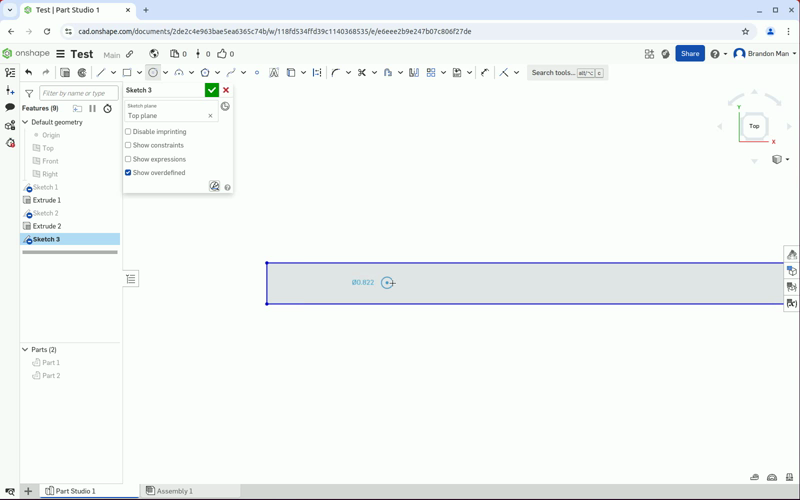
scroll(6)
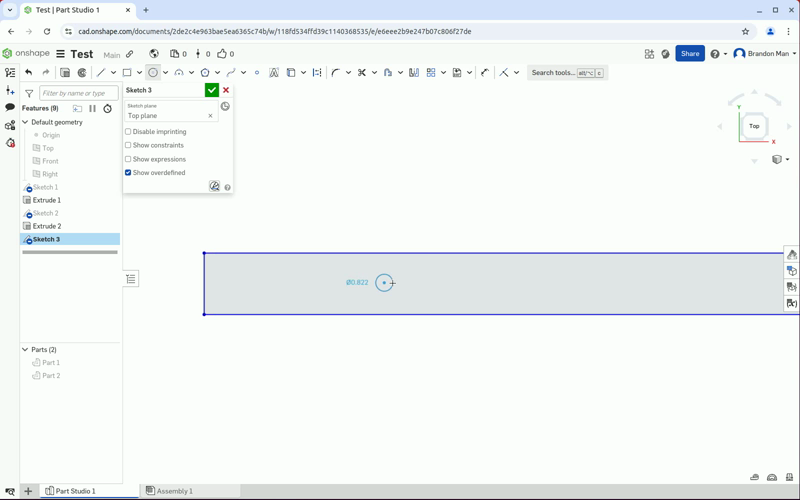
scroll(6)
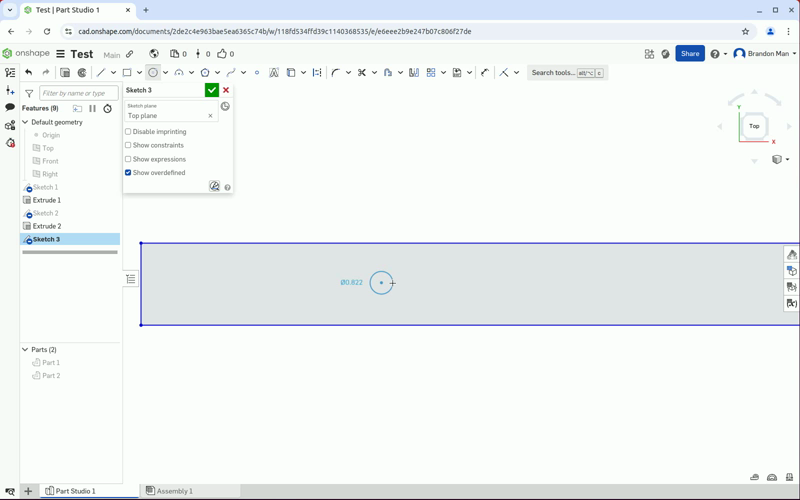
scroll(6)
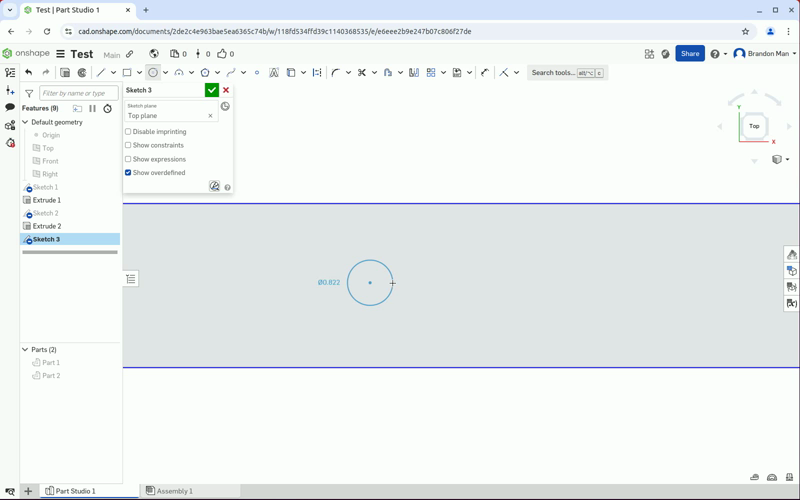
click(392, 282)
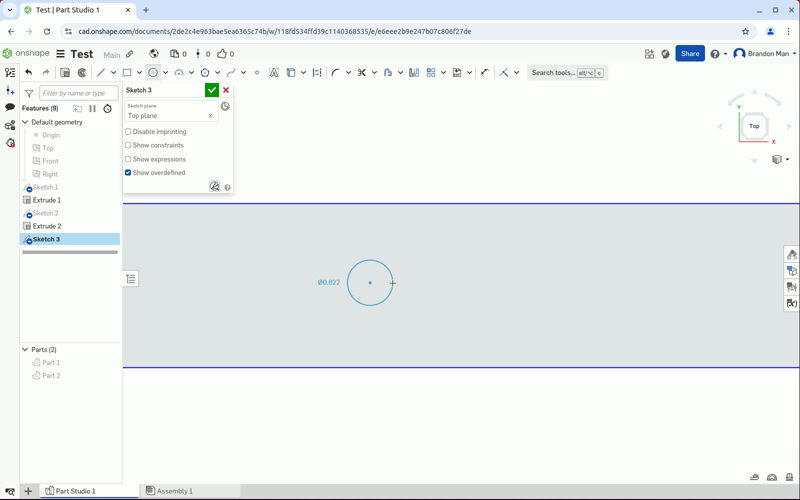
scroll(-6)
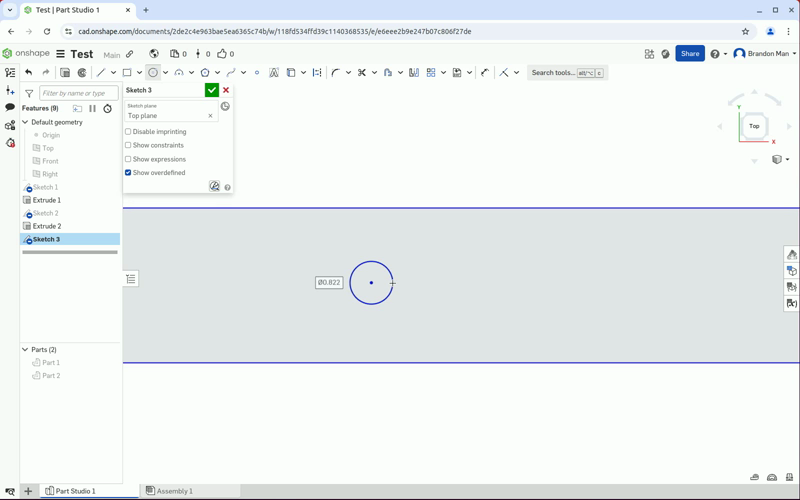
scroll(-6)
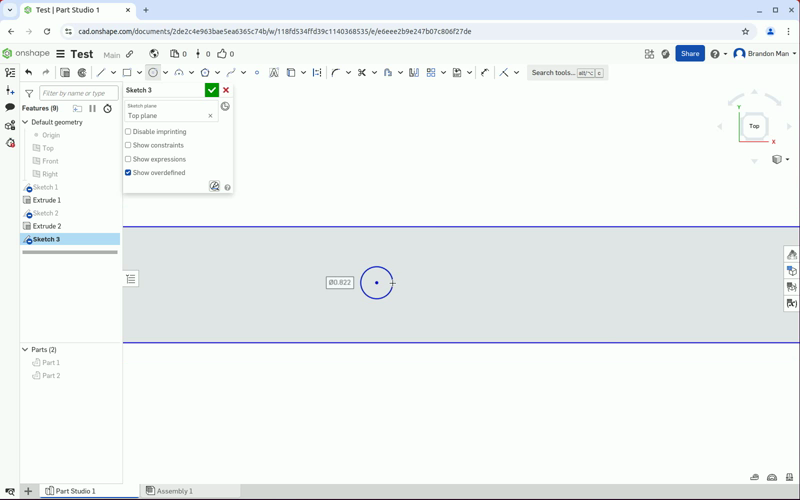
scroll(-6)
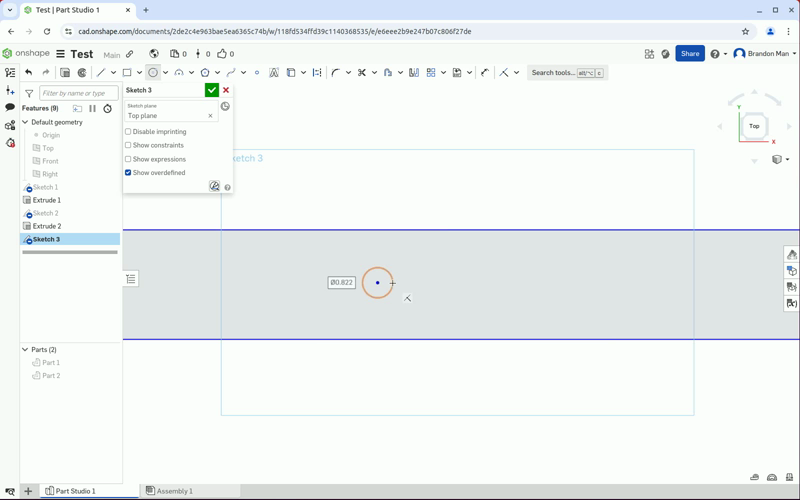
scroll(-6)
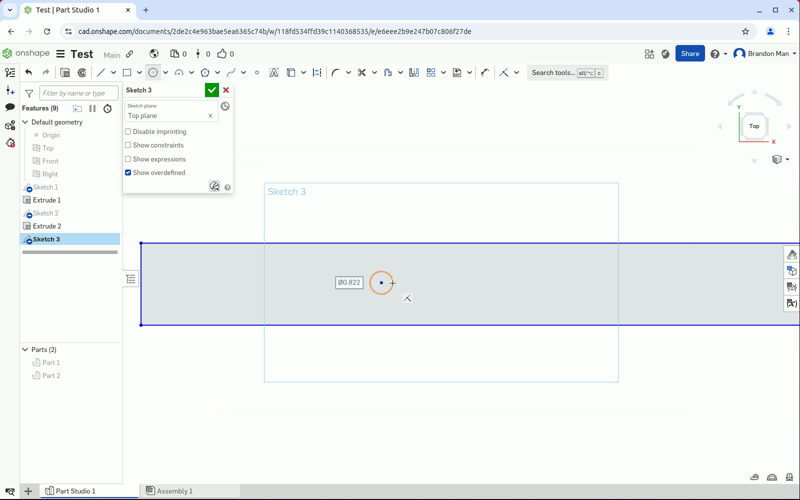
scroll(-6)
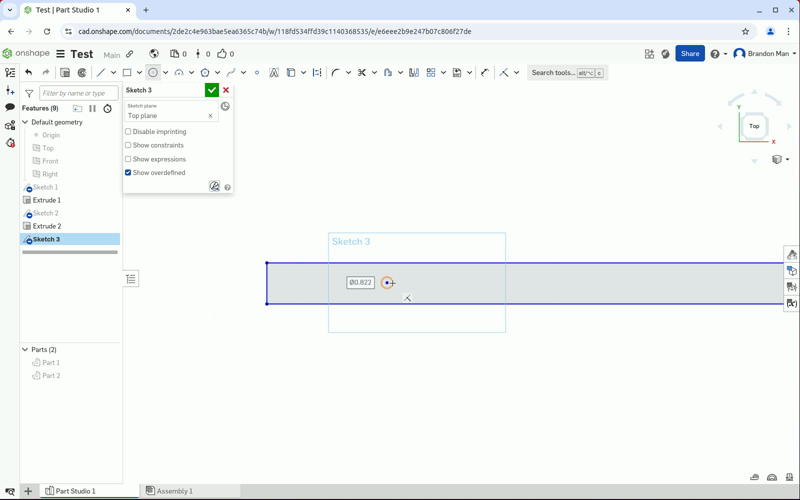
scroll(-6)
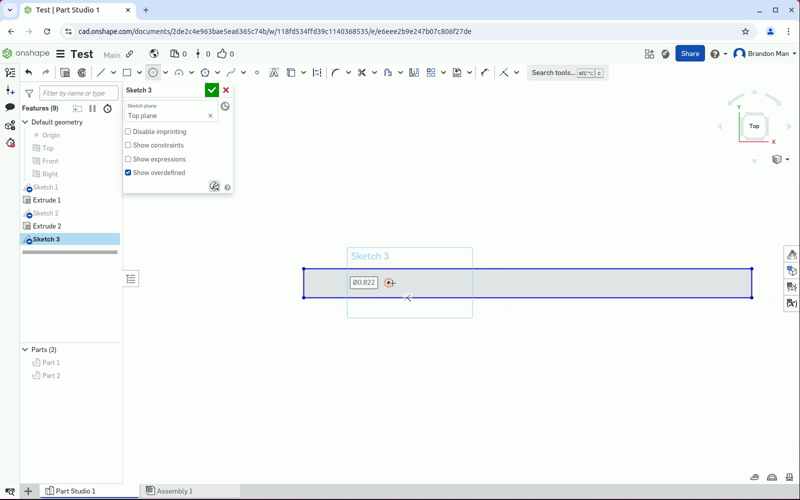
scroll(-6)
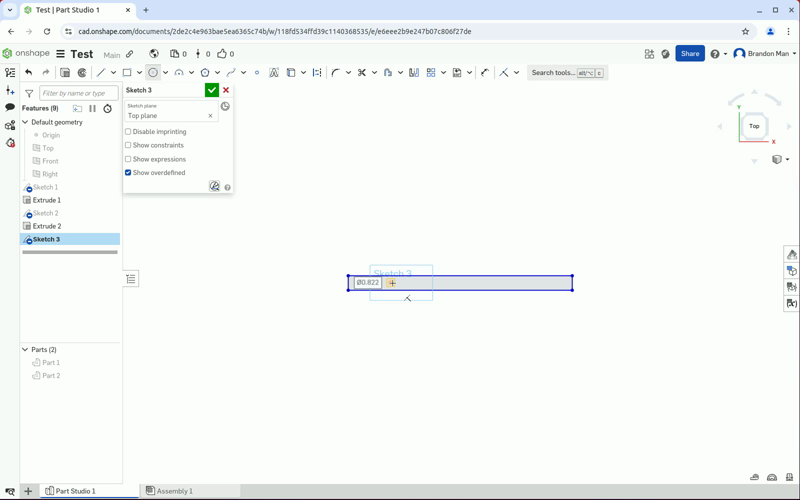
key(esc)
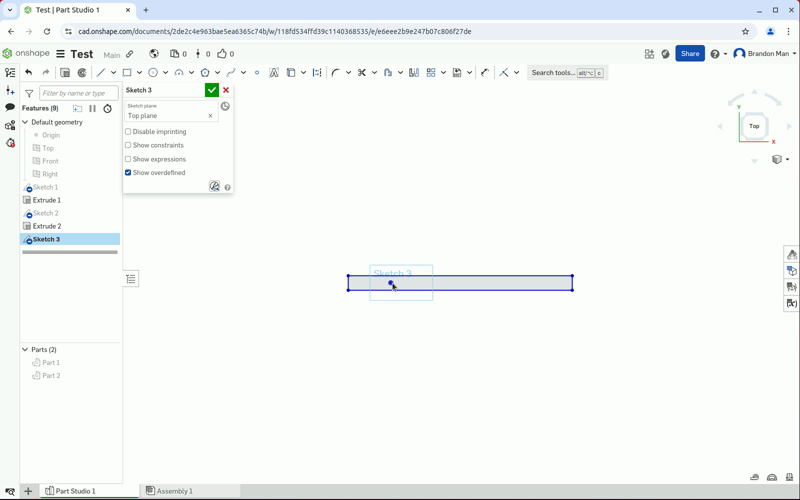
key(c)
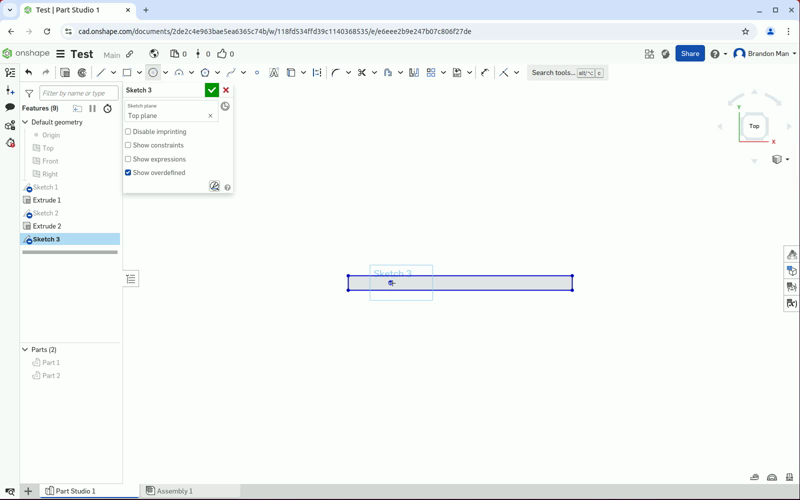
key_down(shift)
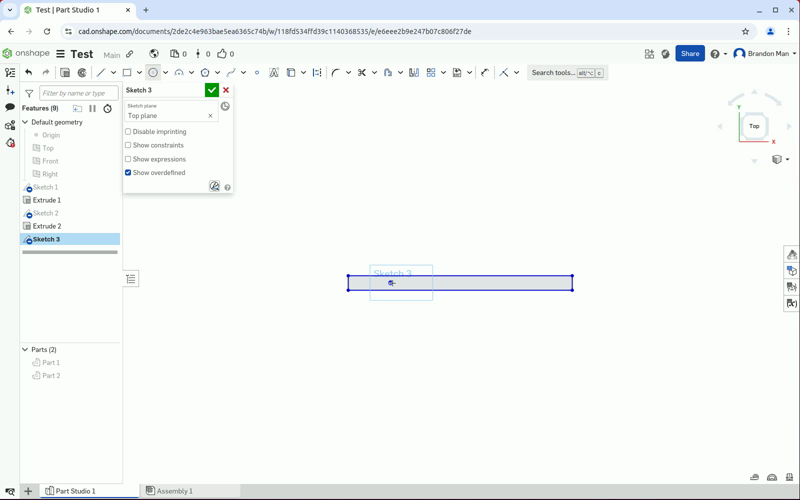
mouse_move(529, 282)
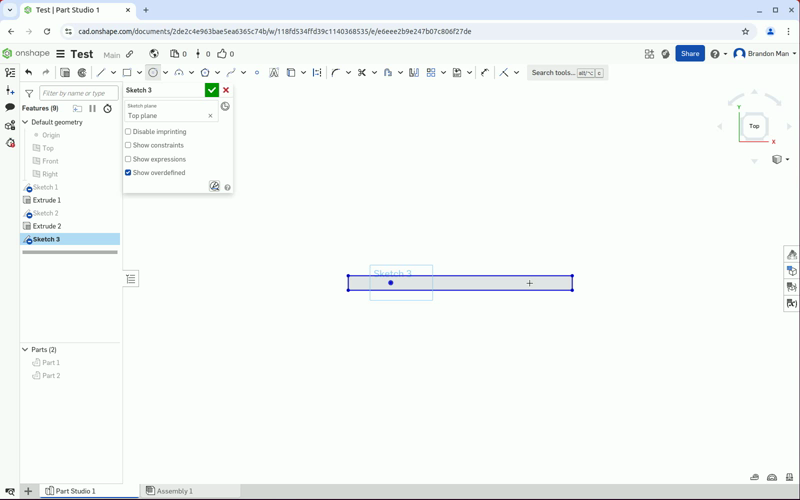
click(529, 282)
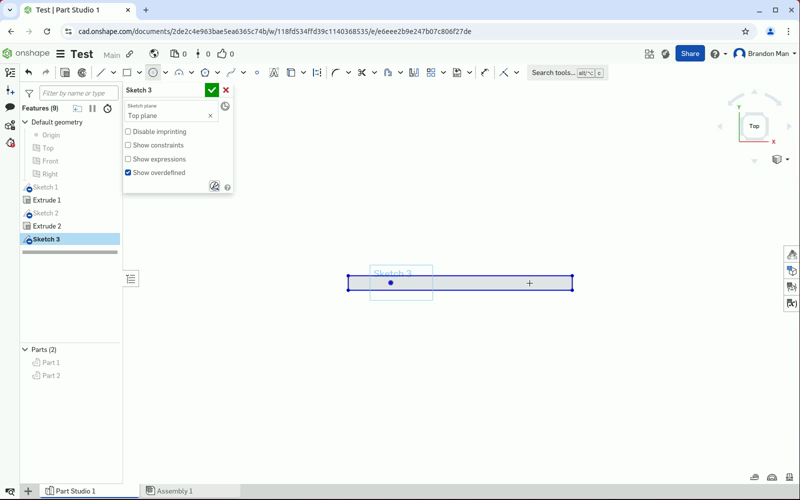
key_up(shift)
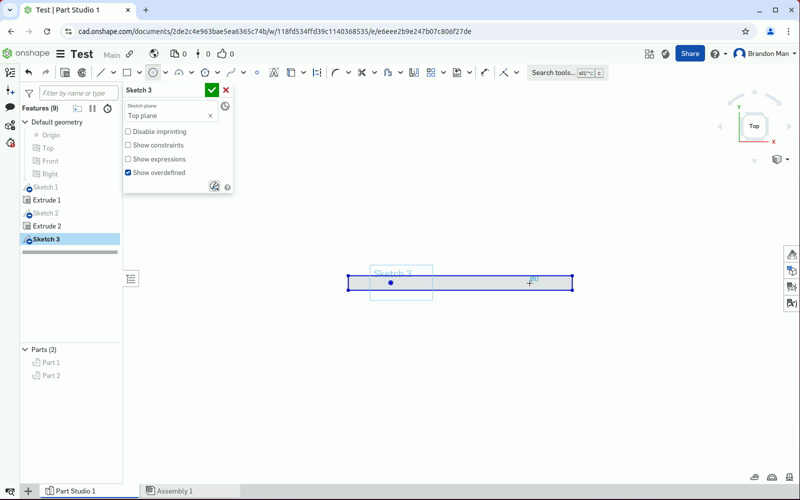
mouse_move(532, 282)
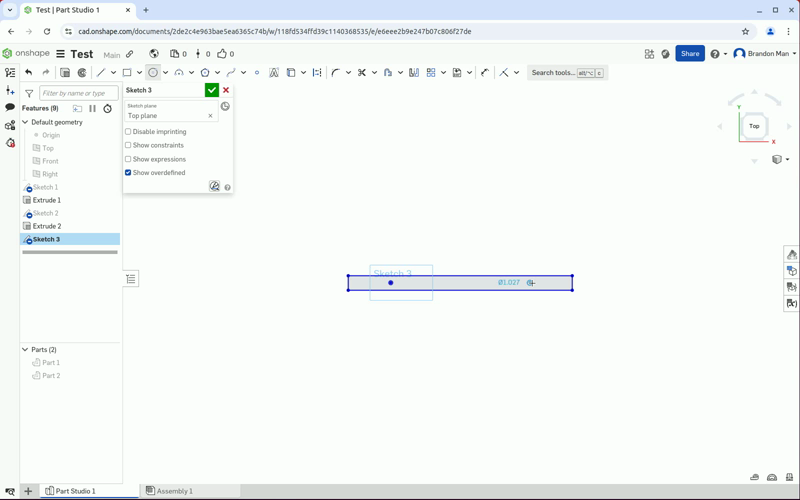
scroll(6)
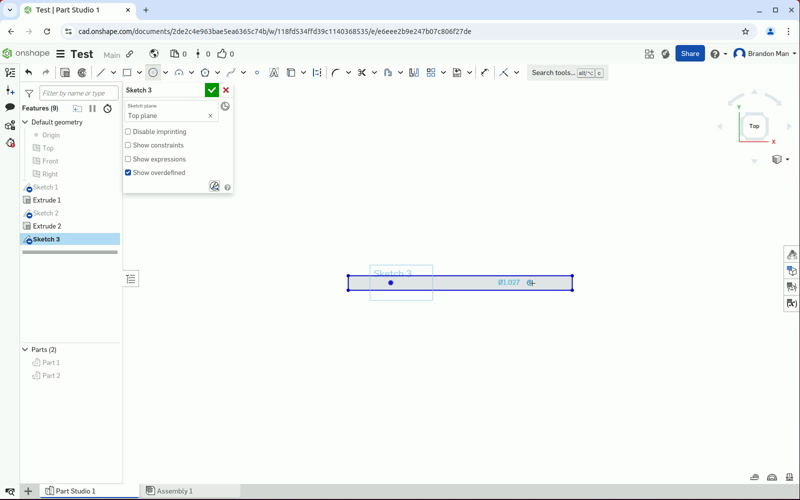
scroll(6)
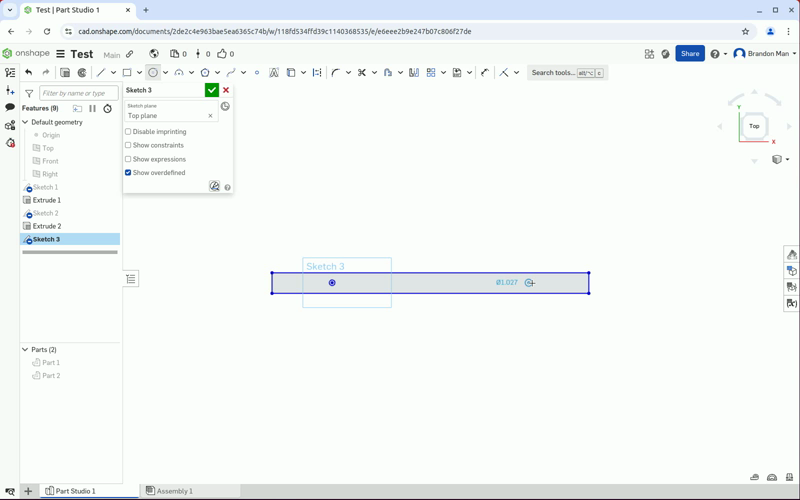
scroll(6)
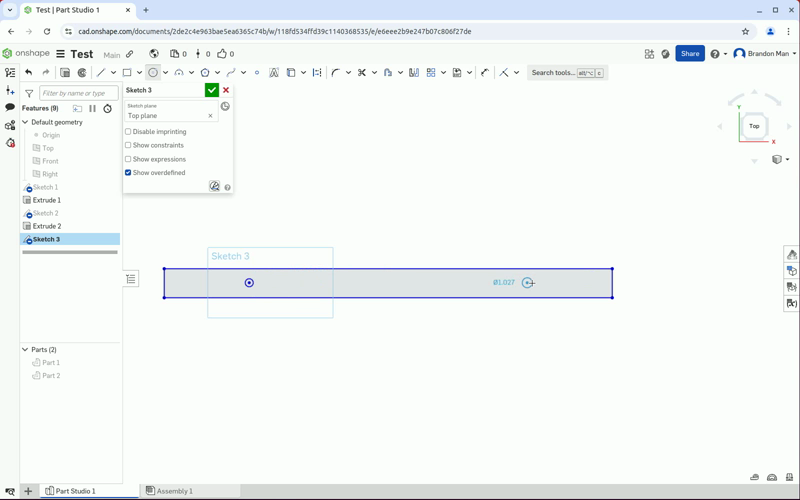
scroll(6)
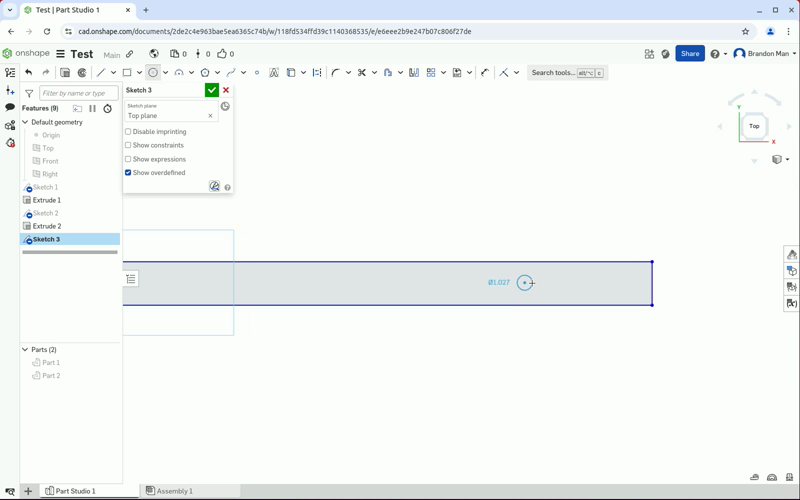
scroll(6)
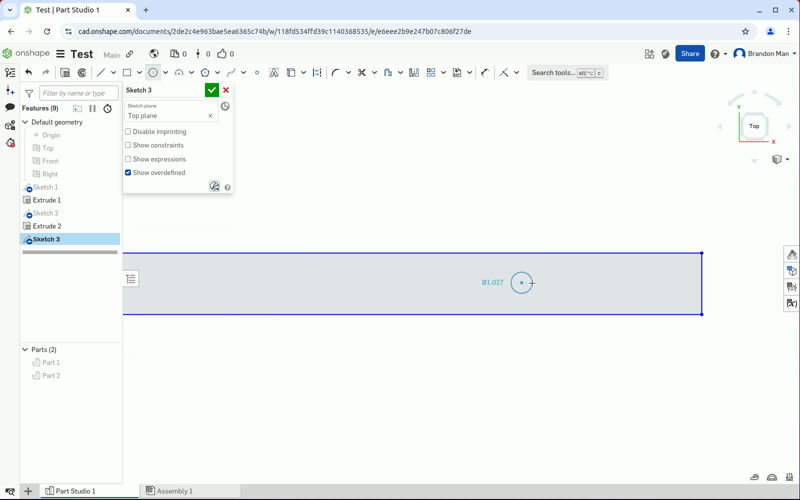
scroll(6)
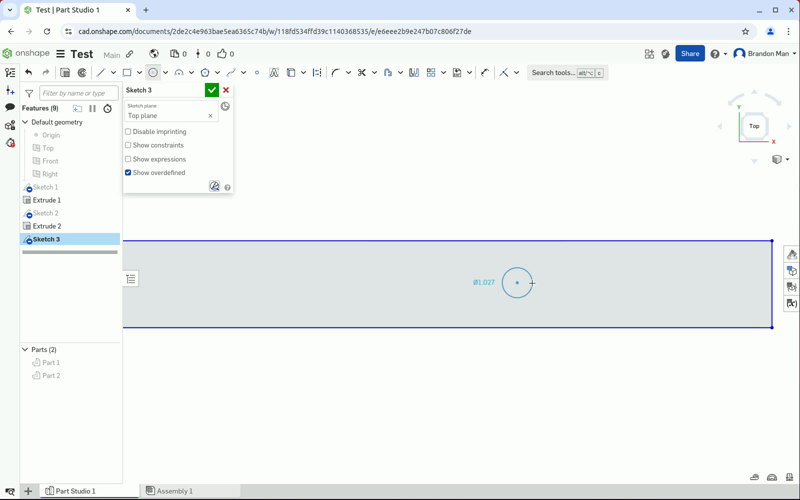
scroll(6)
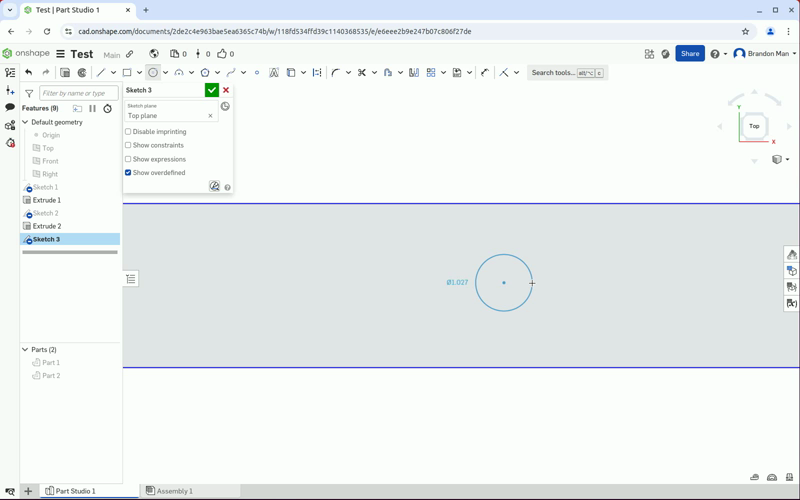
click(532, 282)
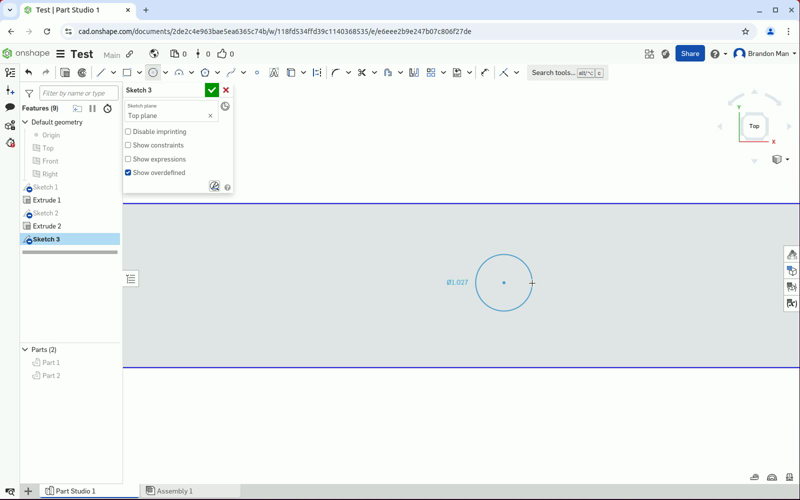
scroll(-6)
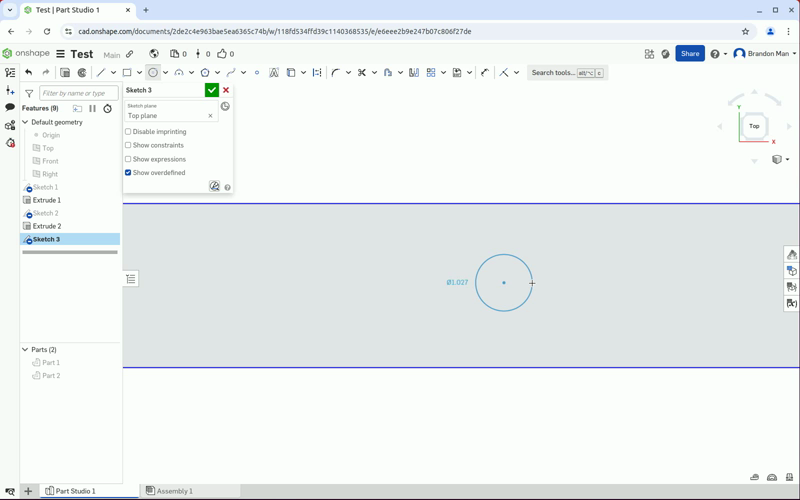
scroll(-6)
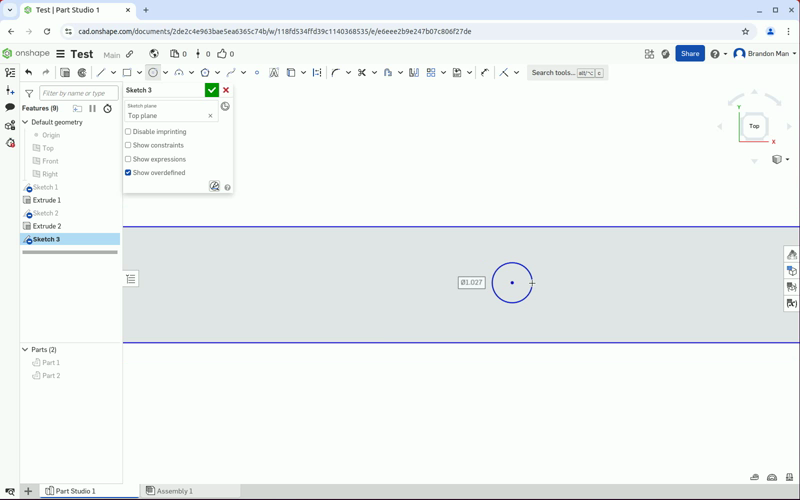
scroll(-6)
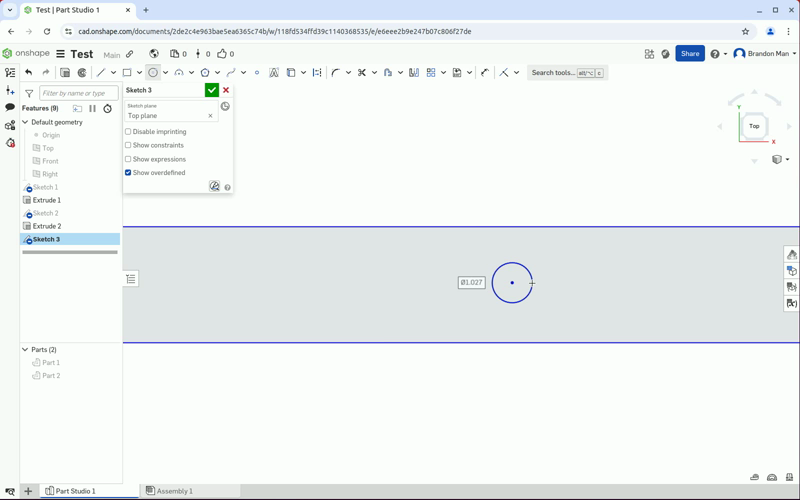
scroll(-6)
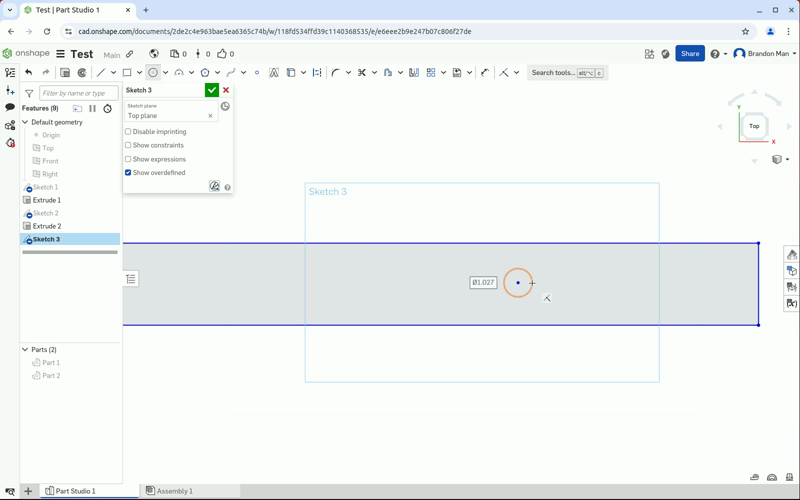
scroll(-6)
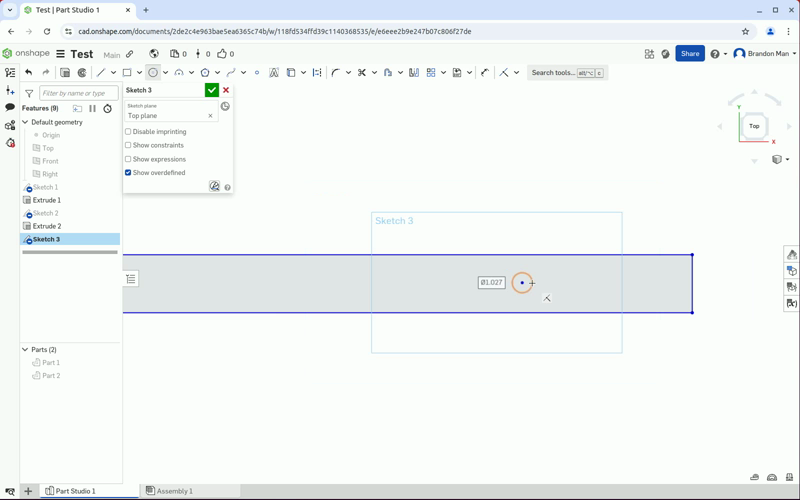
scroll(-6)
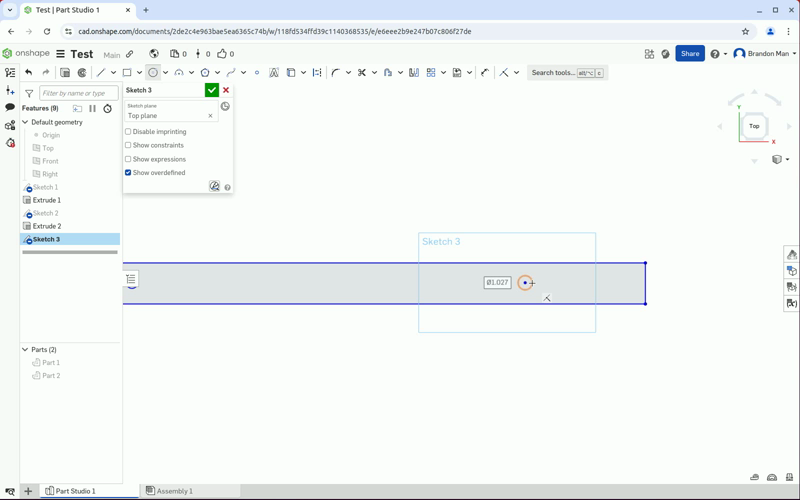
scroll(-6)
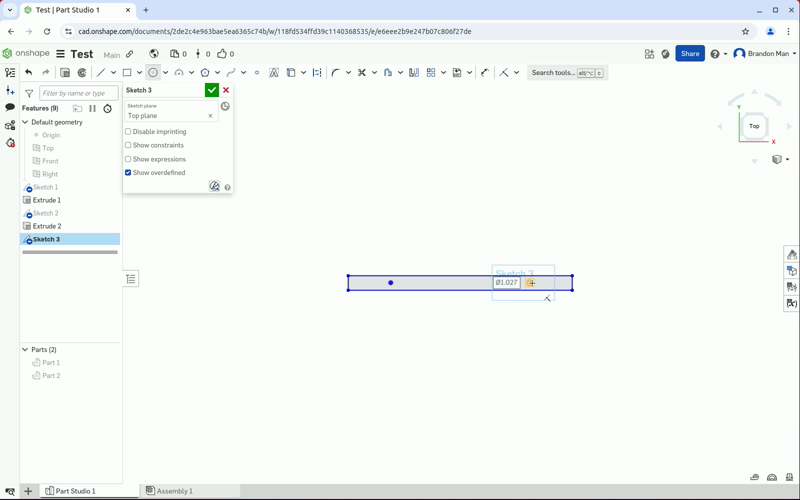
key(esc)
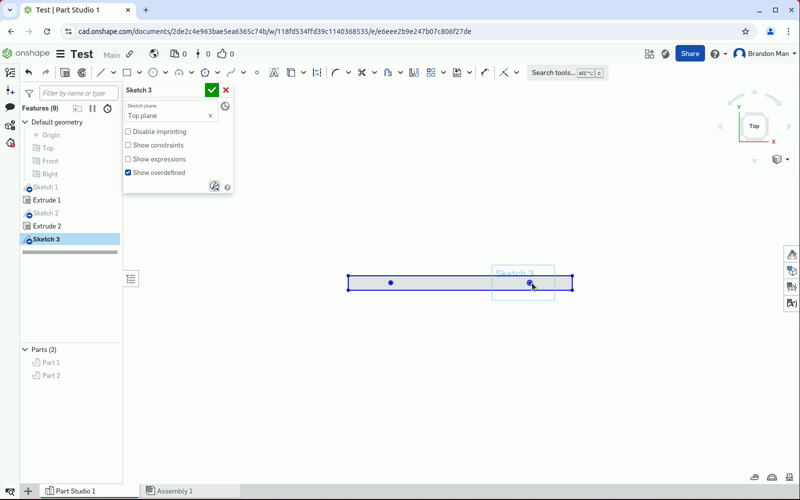
mouse_move(413, 280)
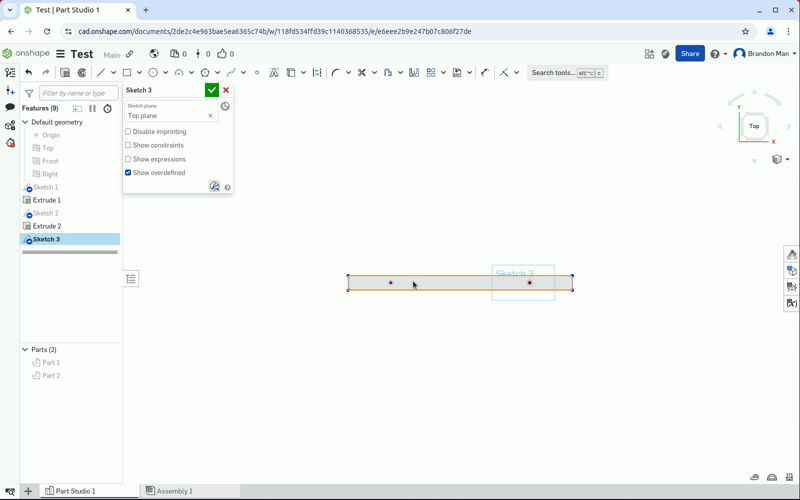
click(413, 280)
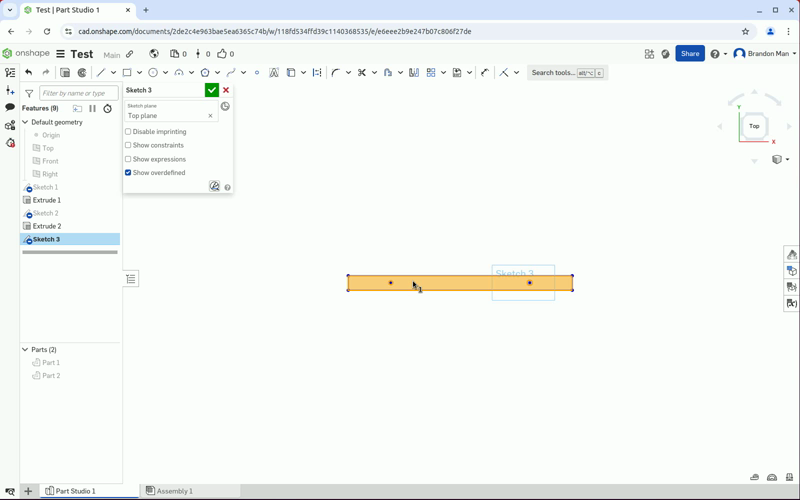
mouse_move(73, 352)
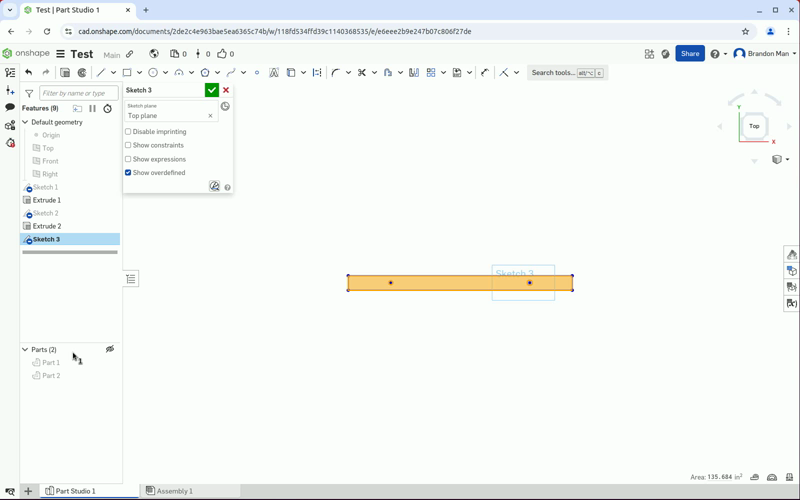
key(shift+y)
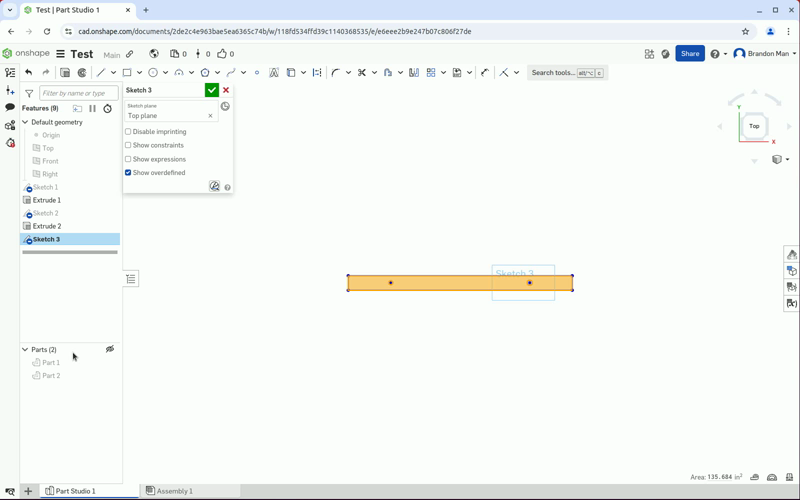
key(shift+e)
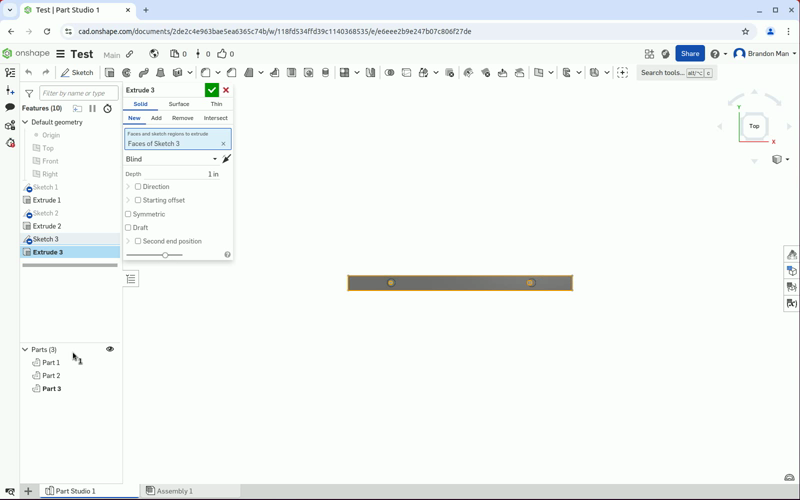
mouse_move(143, 106)
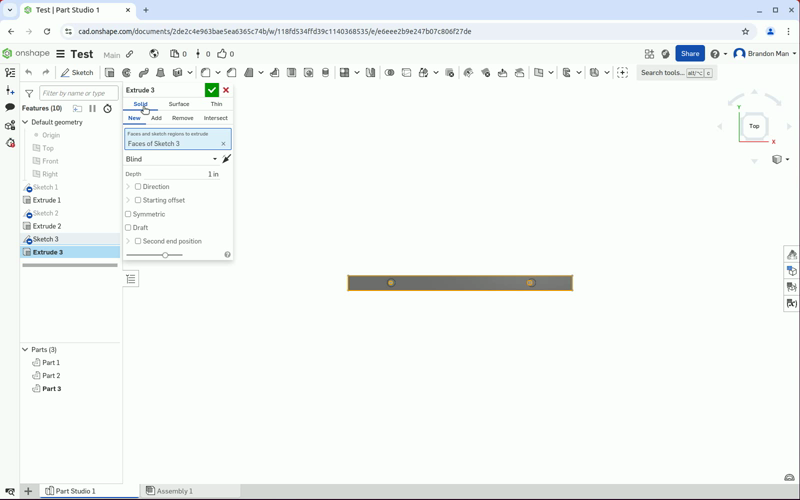
click(143, 106)
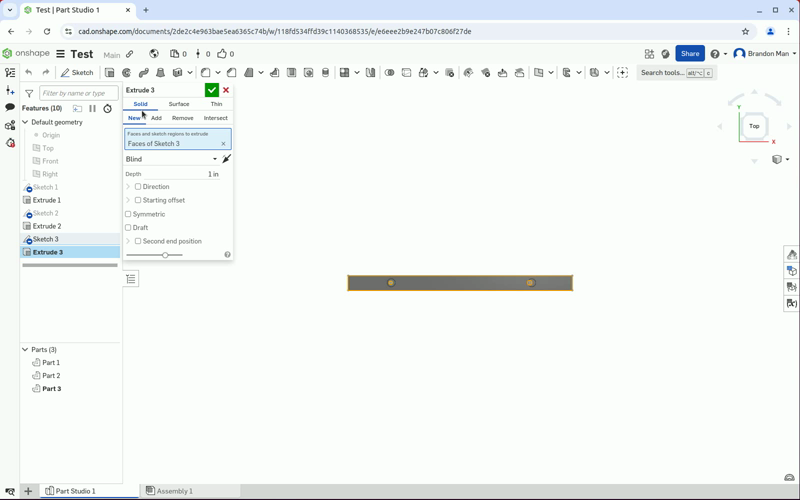
mouse_move(137, 120)
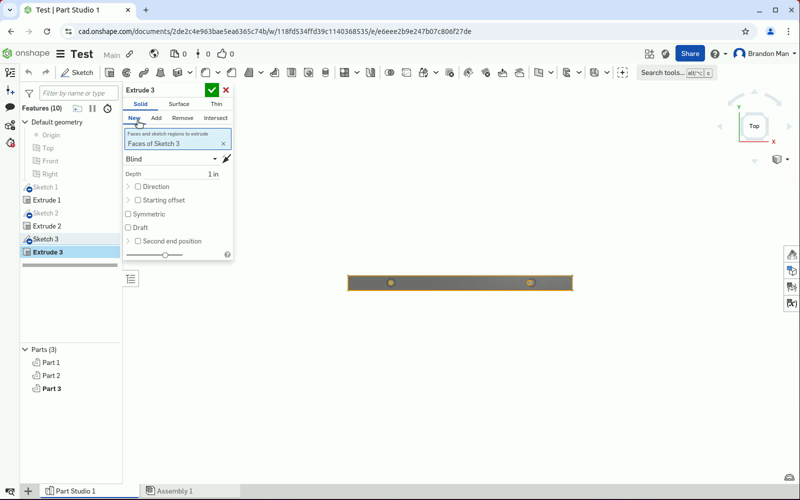
click(137, 120)
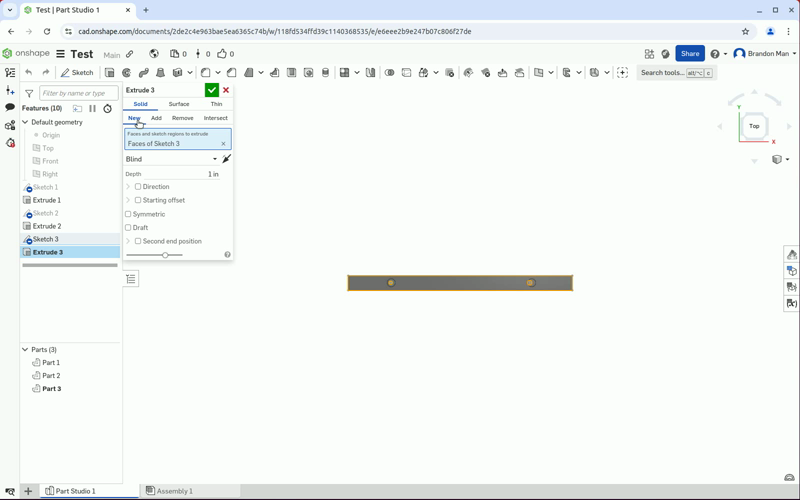
key(tab, 4)
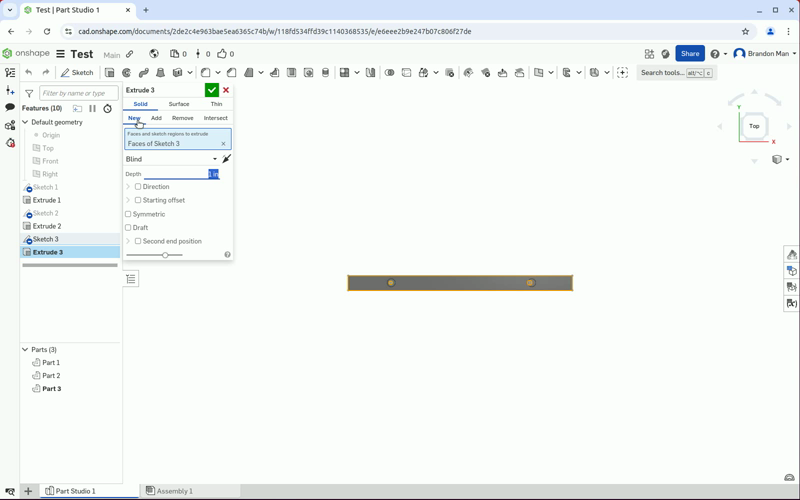
text(2.889)
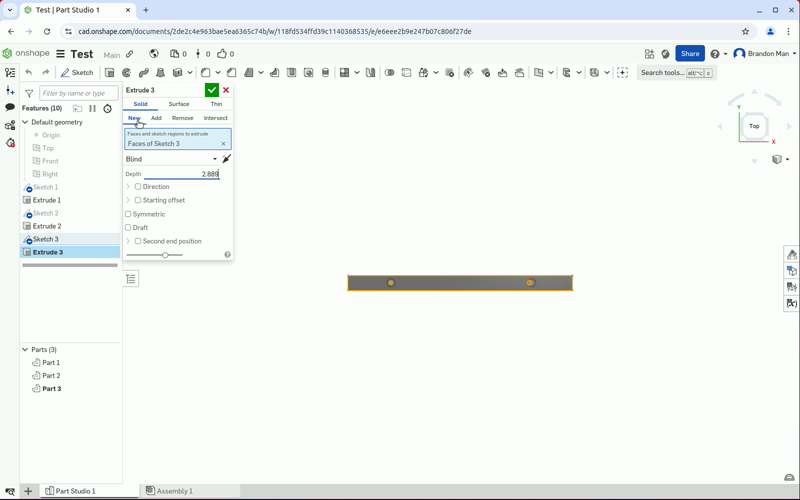
key(enter)
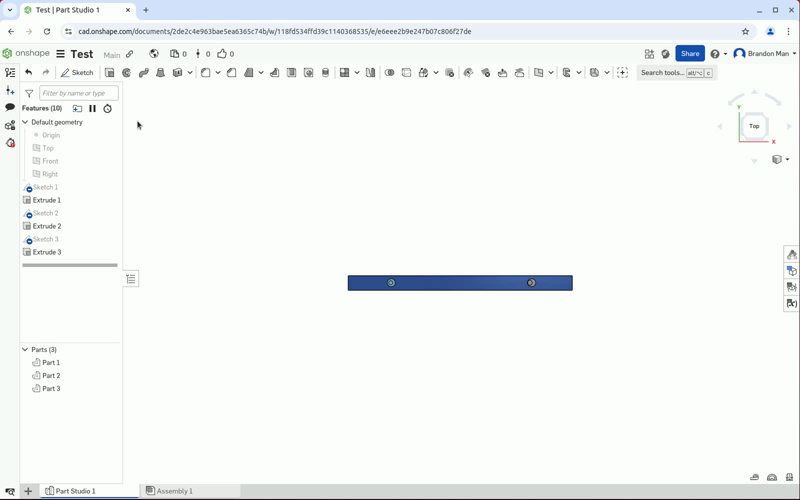
key(shift+h)
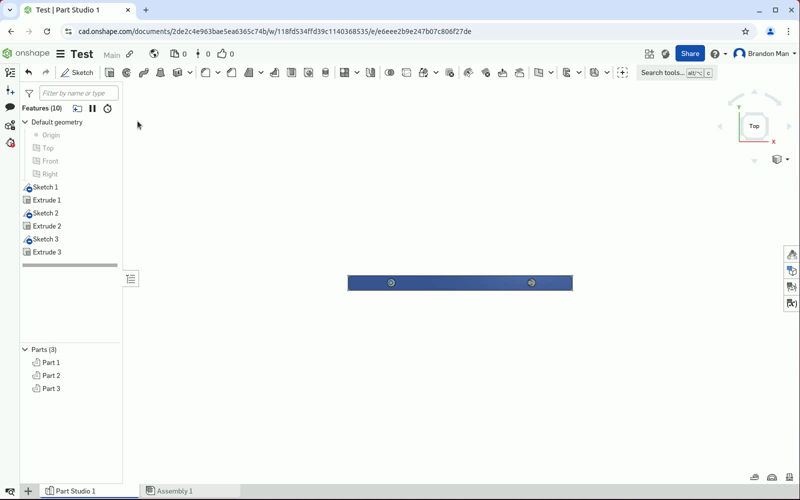
key(shift+h)
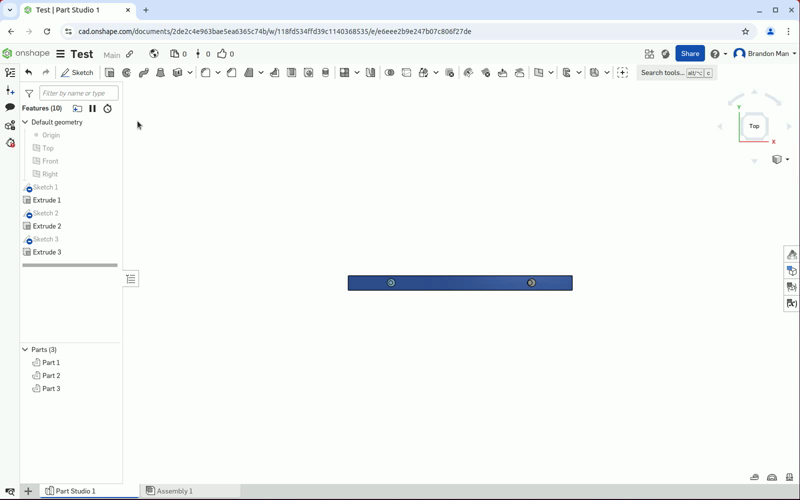
mouse_move(73, 189)
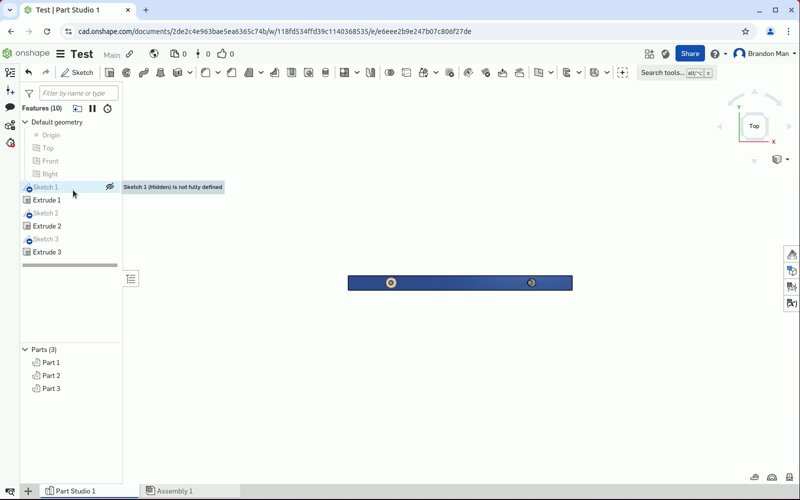
click(73, 189)
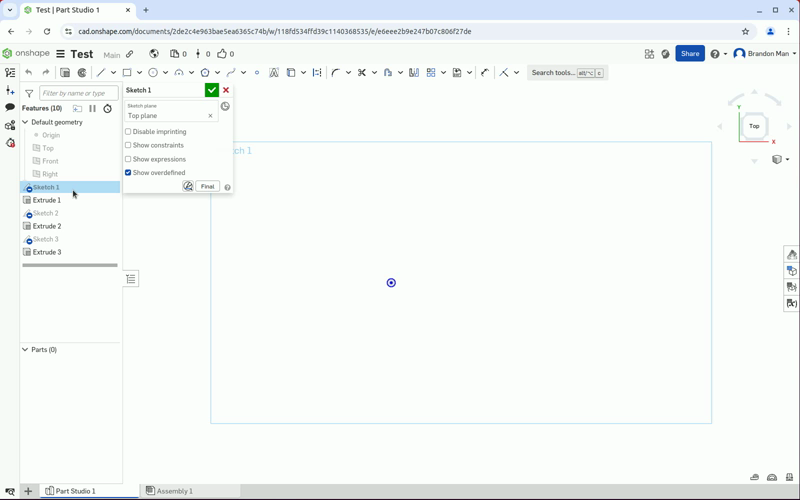
mouse_move(229, 92)
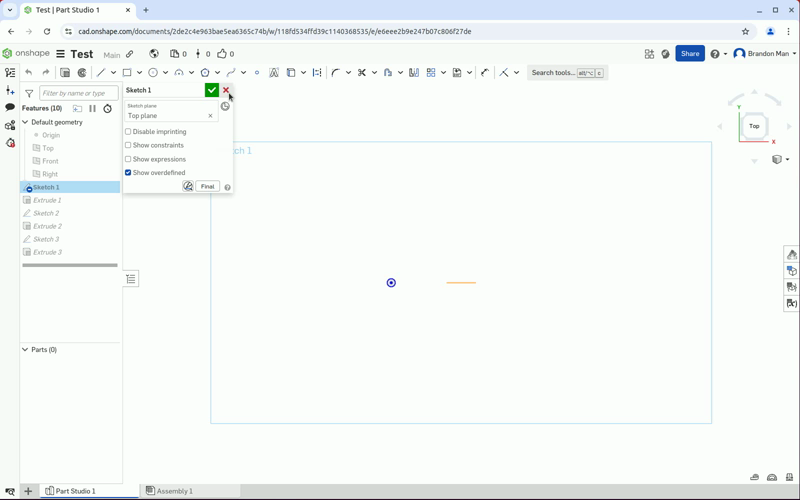
click(229, 92)
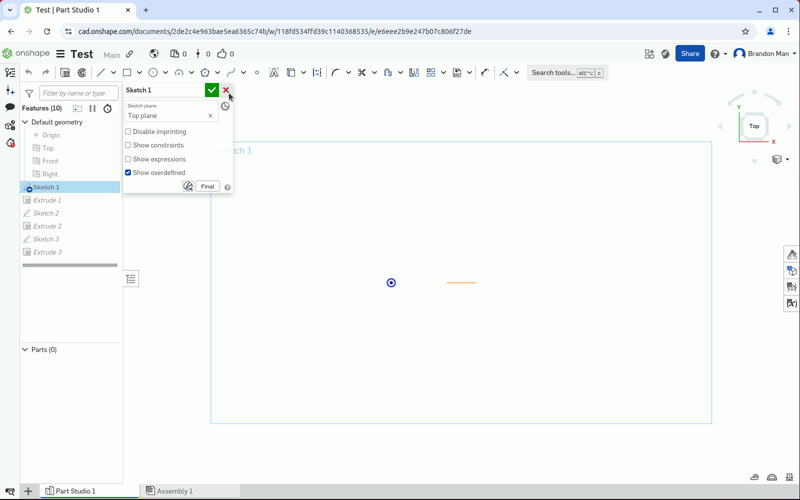
key(shift+s)
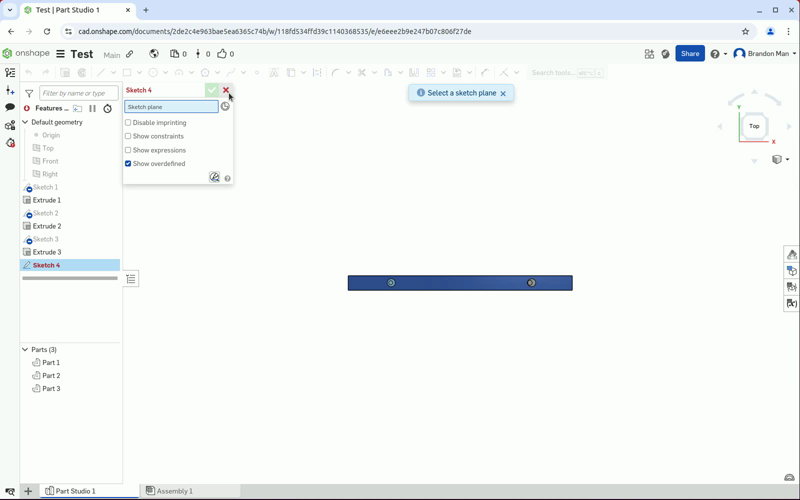
mouse_move(73, 150)
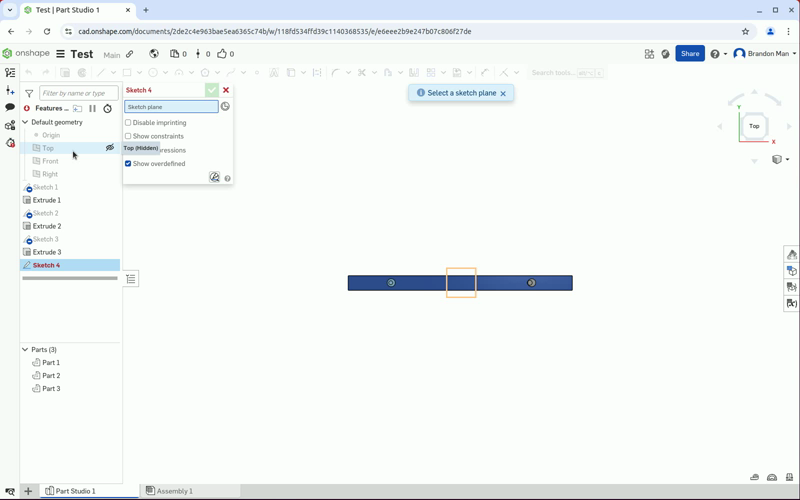
click(73, 150)
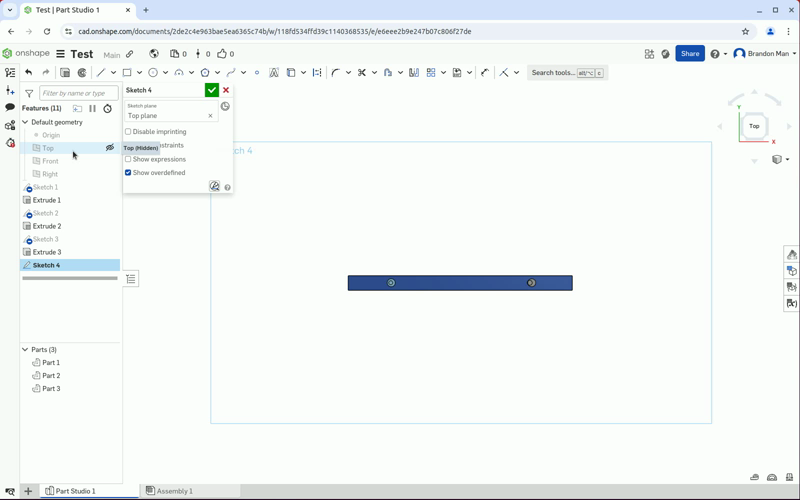
mouse_move(73, 352)
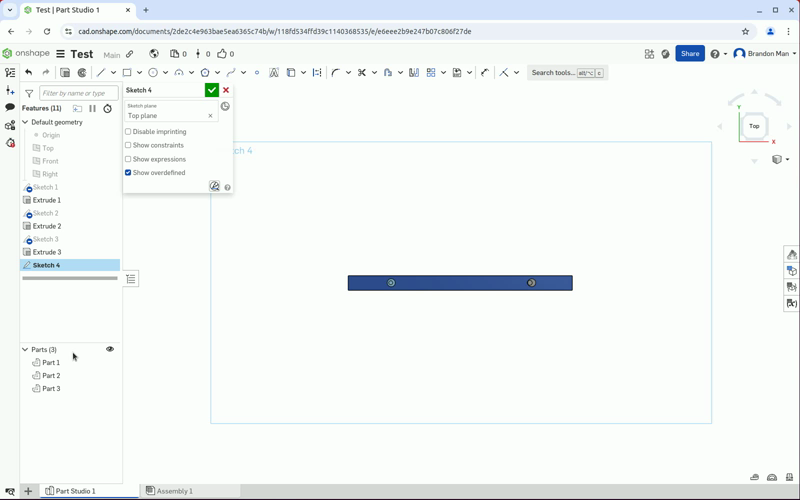
key(y)
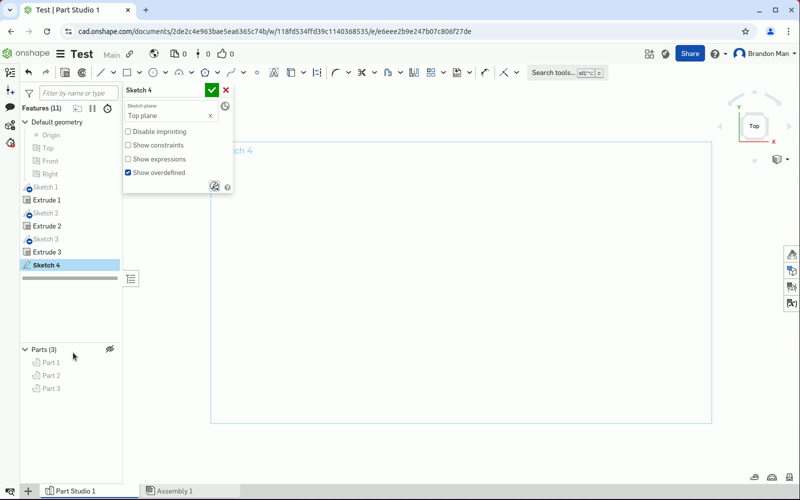
key(c)
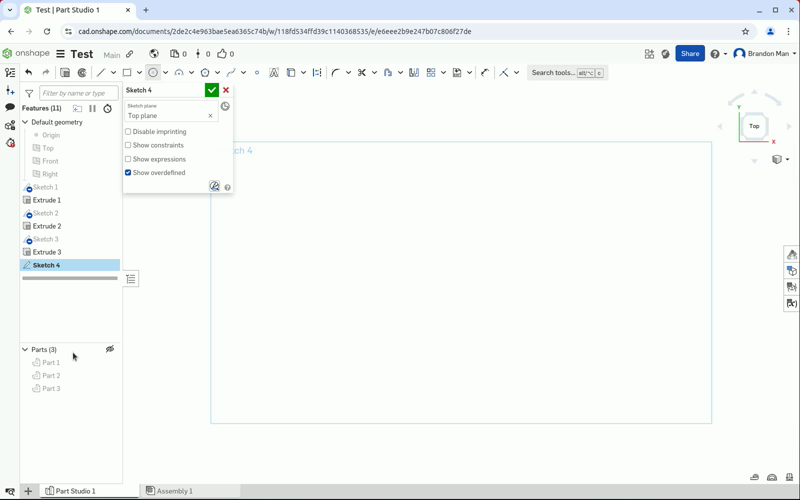
key_down(shift)
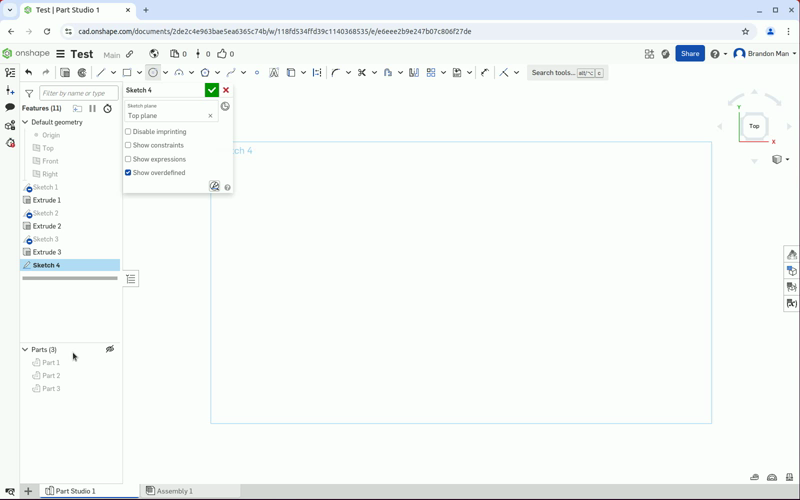
mouse_move(391, 282)
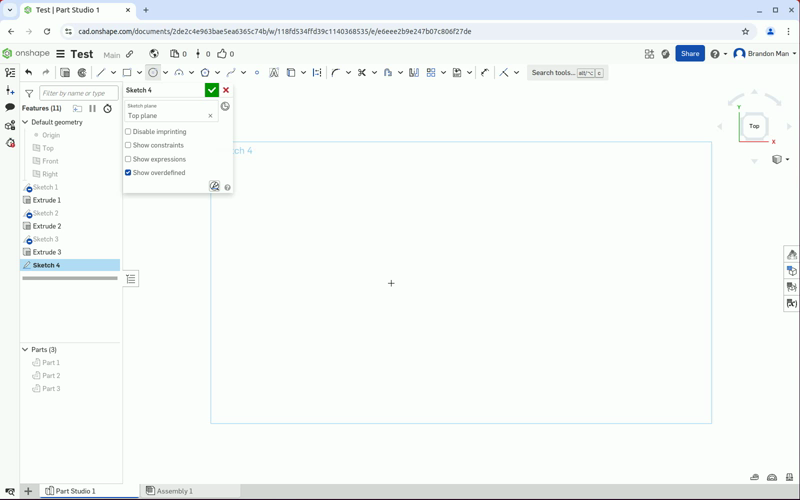
click(391, 282)
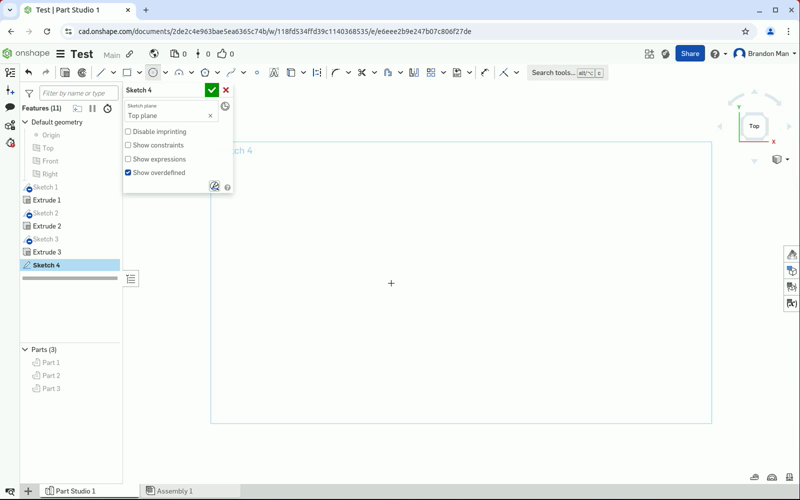
key_up(shift)
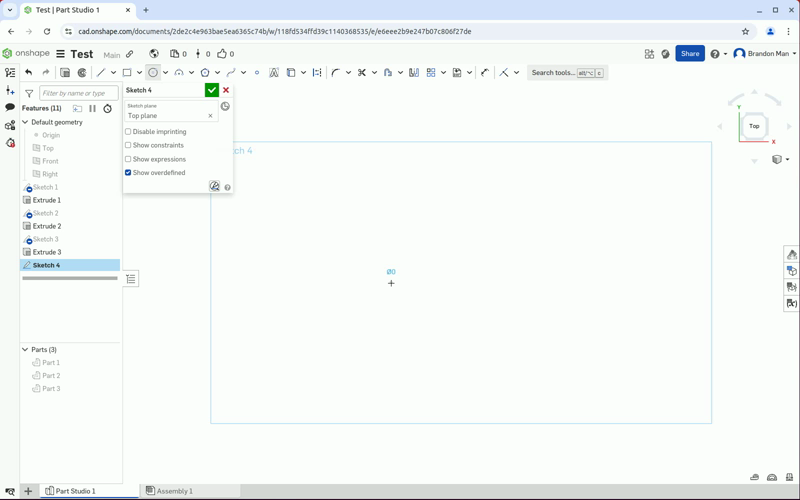
mouse_move(395, 282)
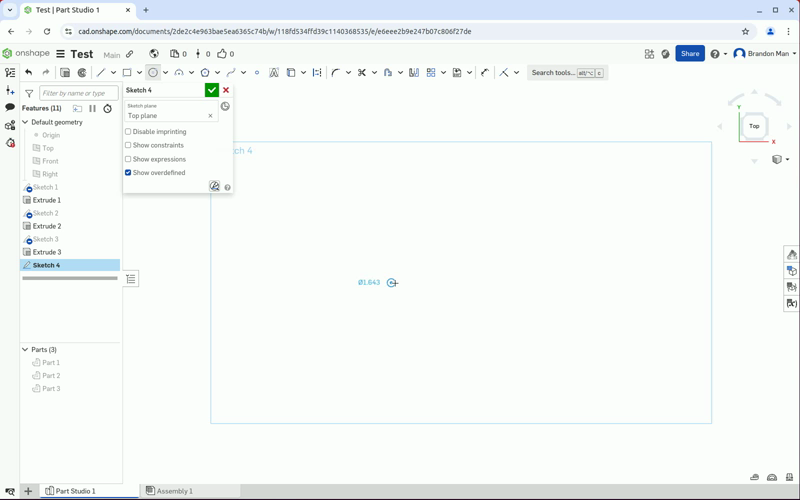
click(395, 282)
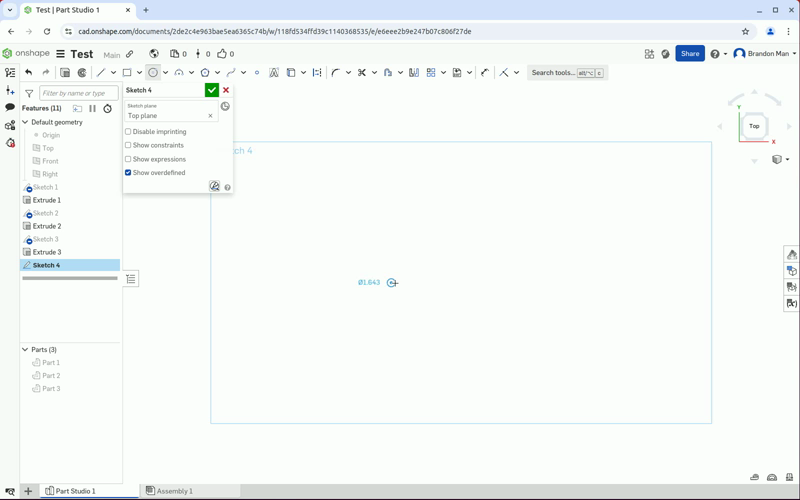
key(esc)
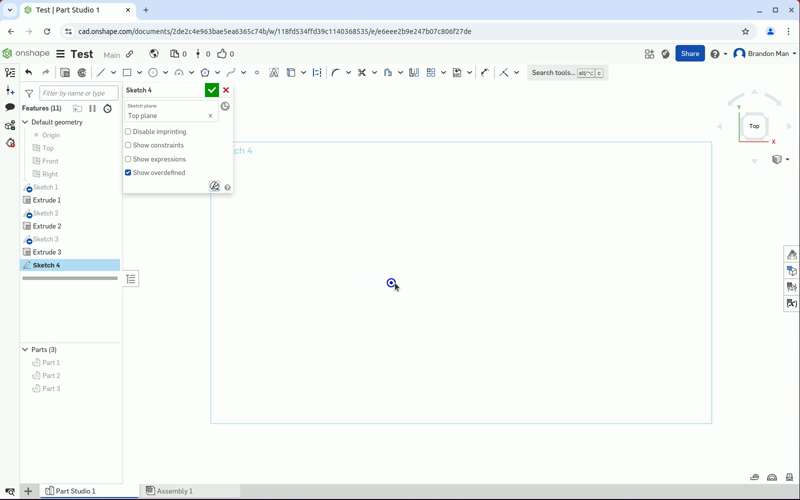
mouse_move(392, 286)
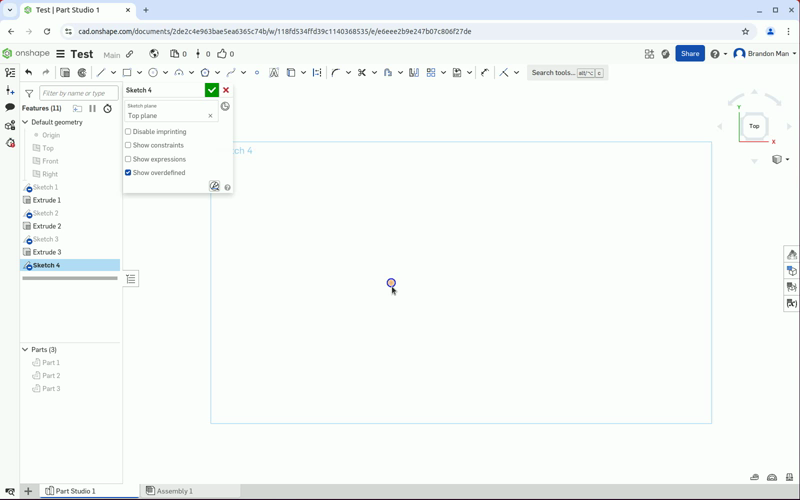
scroll(6)
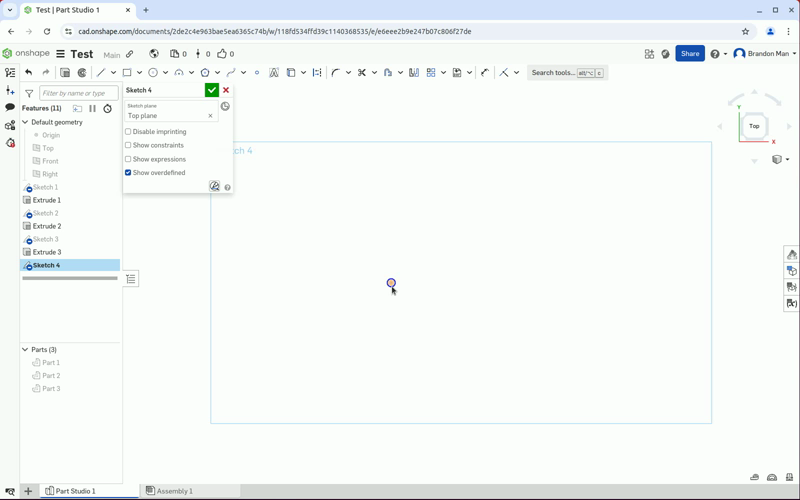
scroll(6)
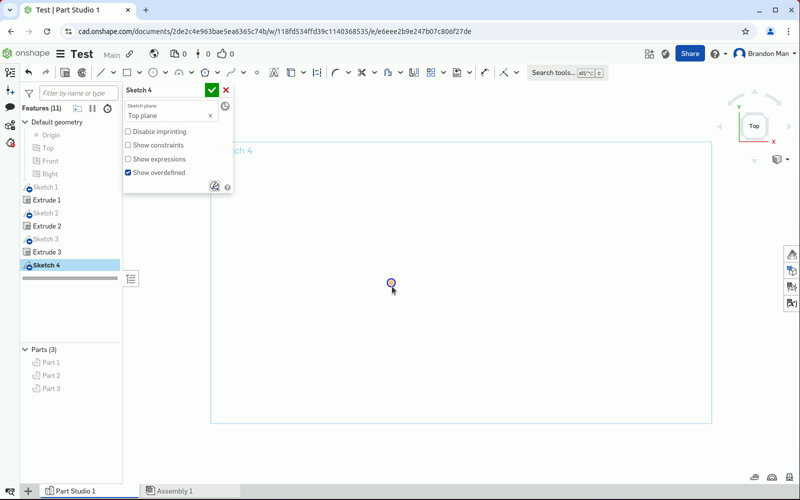
scroll(6)
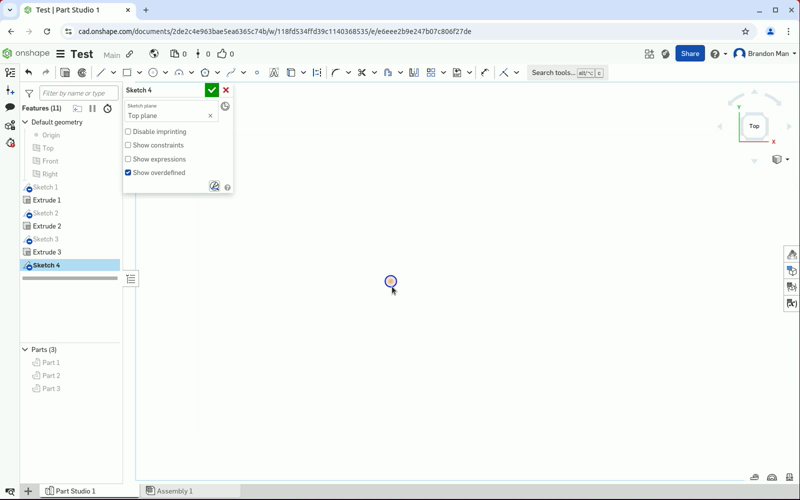
scroll(6)
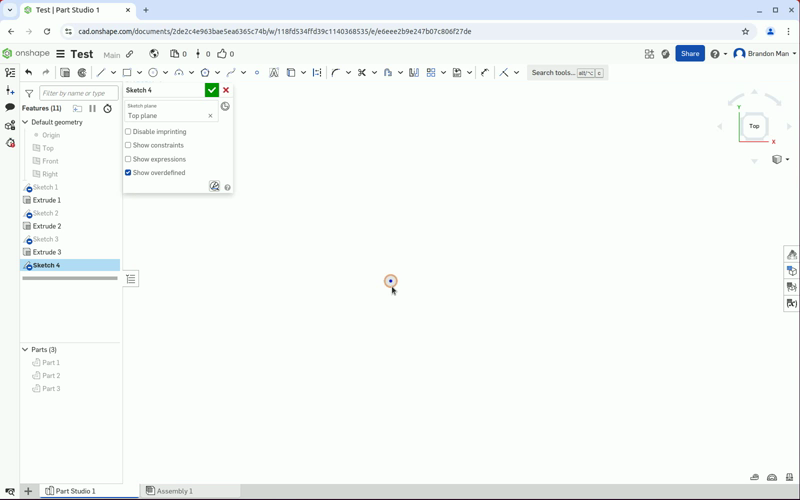
scroll(6)
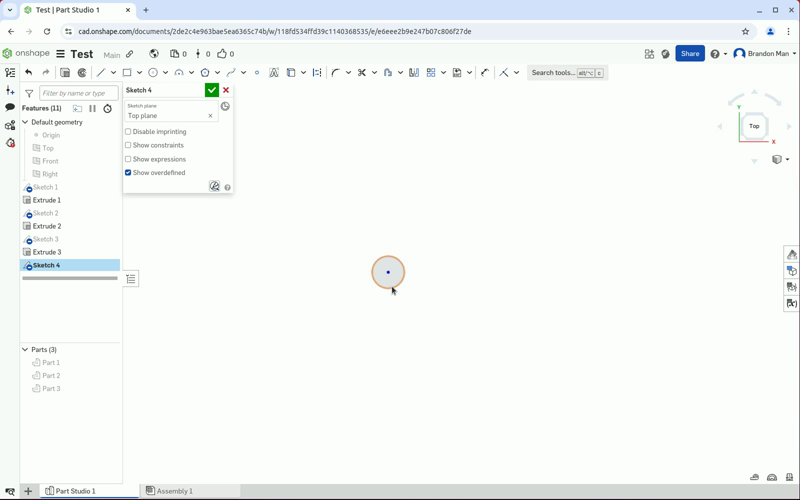
scroll(6)
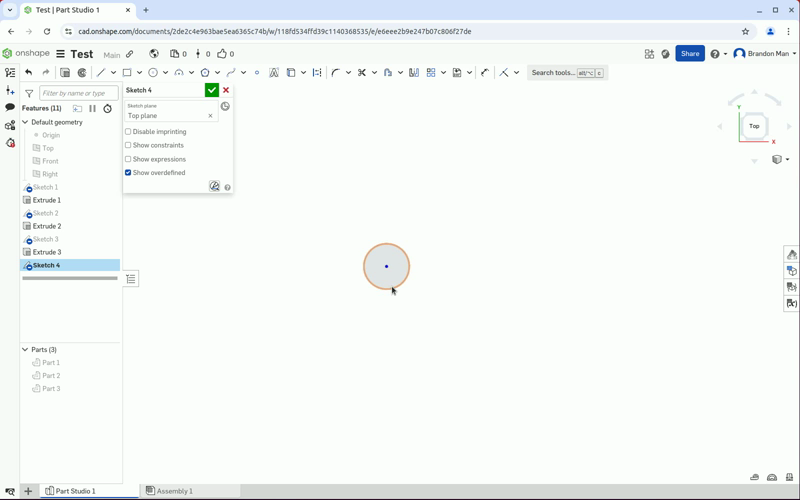
scroll(6)
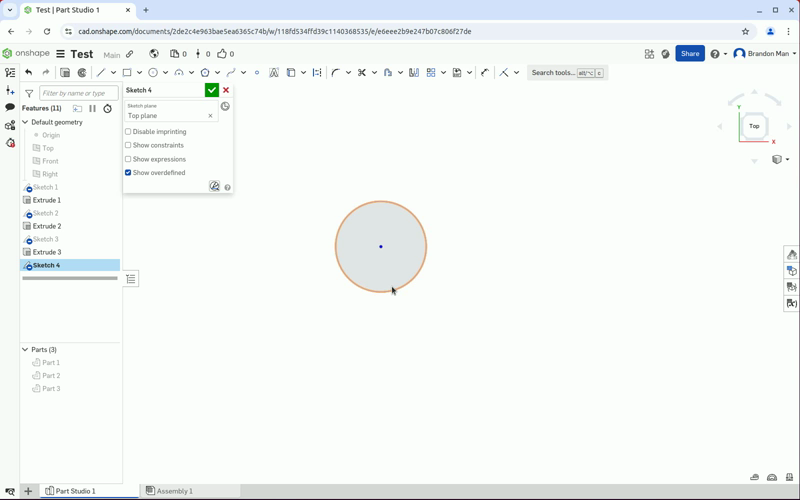
click(392, 286)
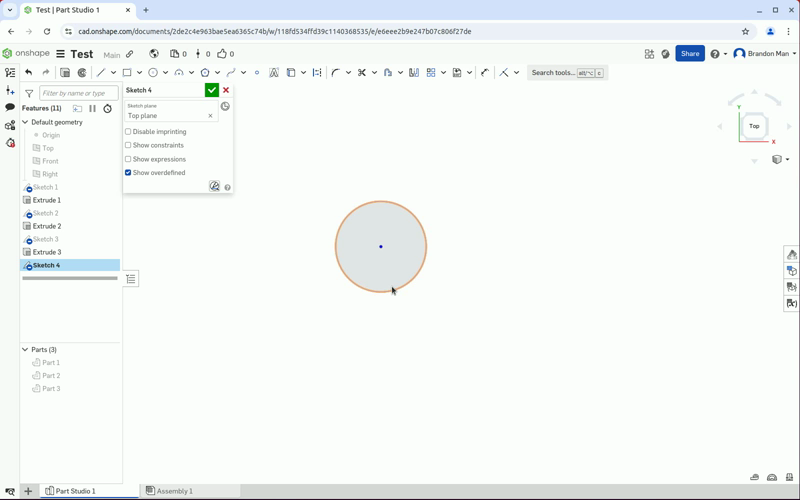
scroll(-6)
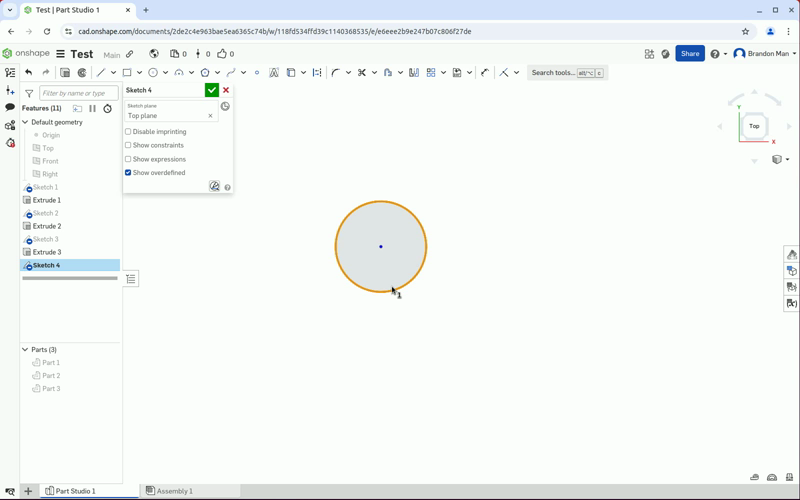
scroll(-6)
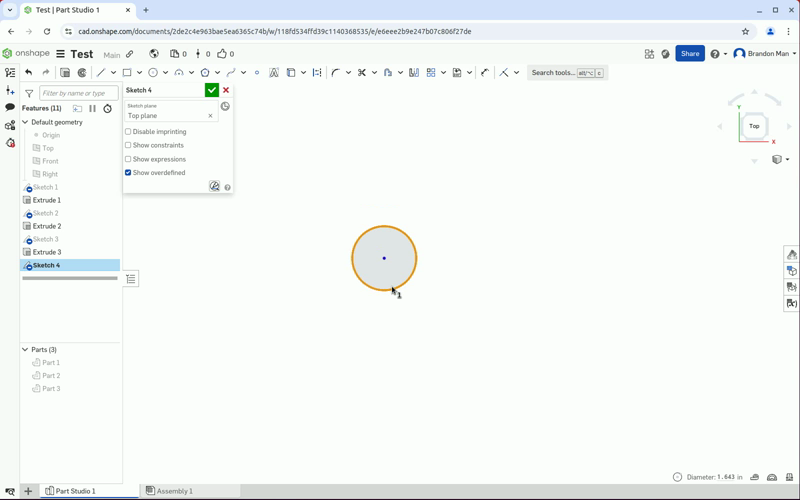
scroll(-6)
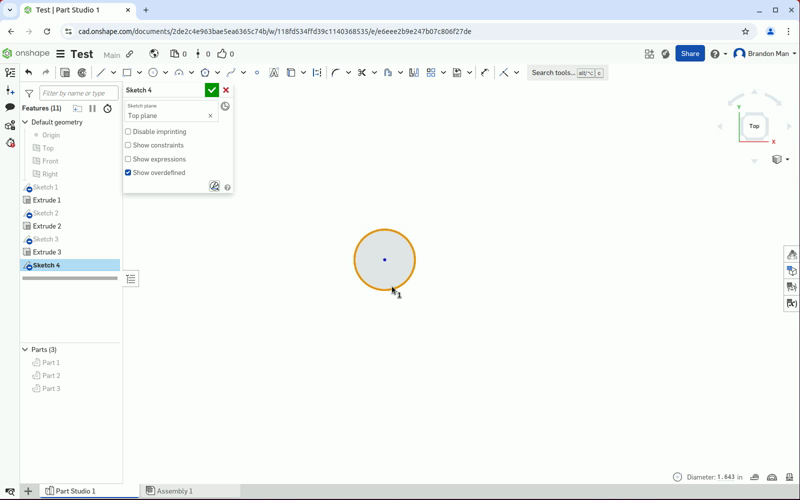
scroll(-6)
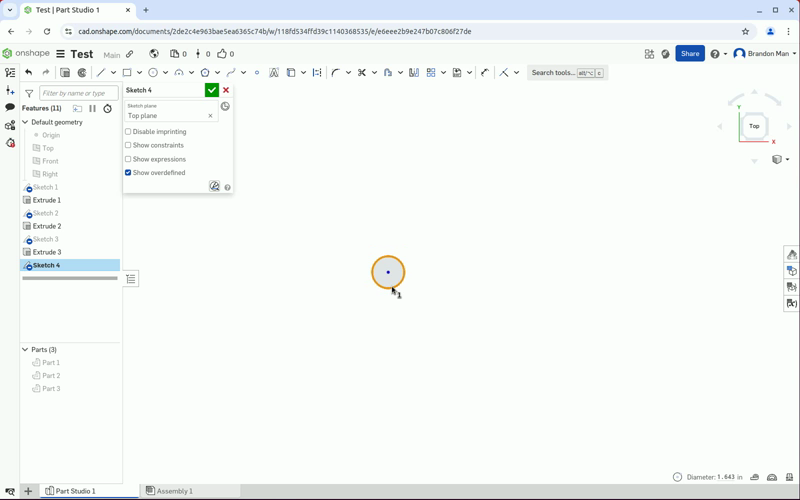
scroll(-6)
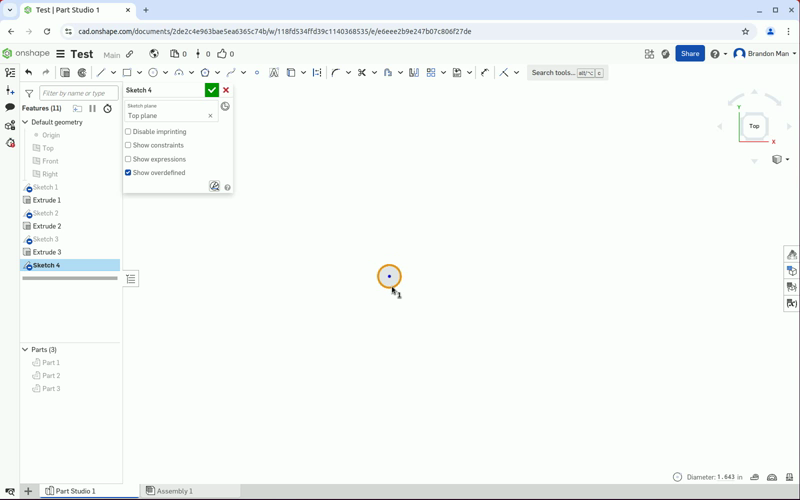
scroll(-6)
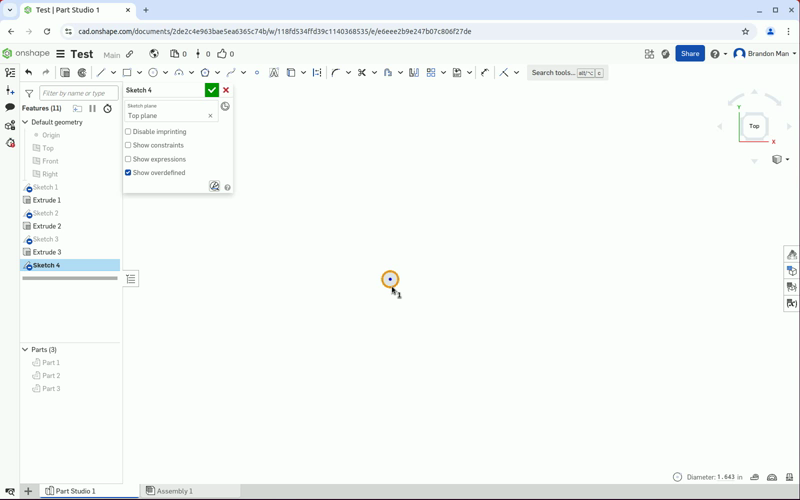
scroll(-6)
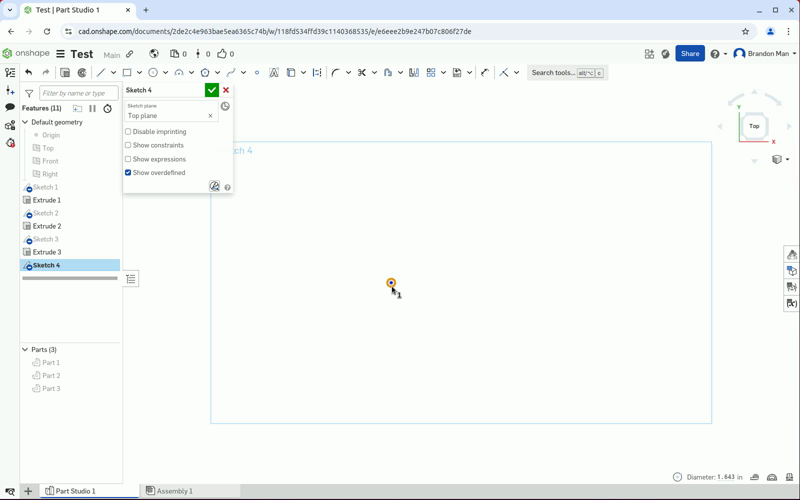
mouse_move(73, 352)
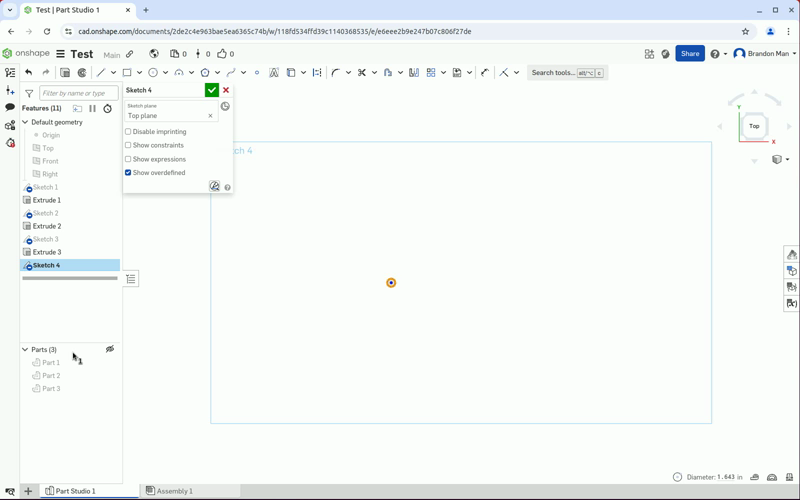
key(shift+y)
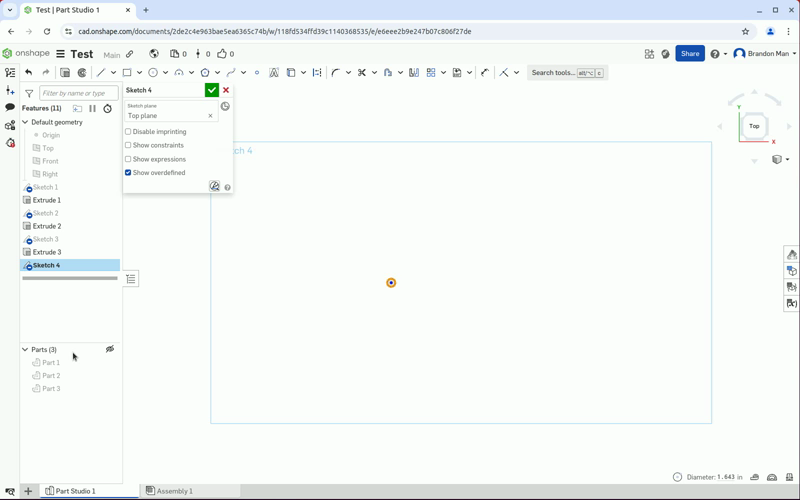
key(shift+e)
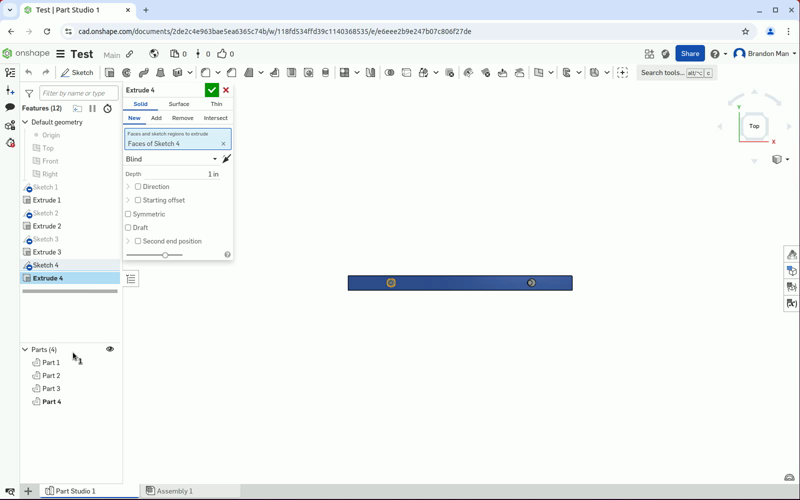
mouse_move(143, 106)
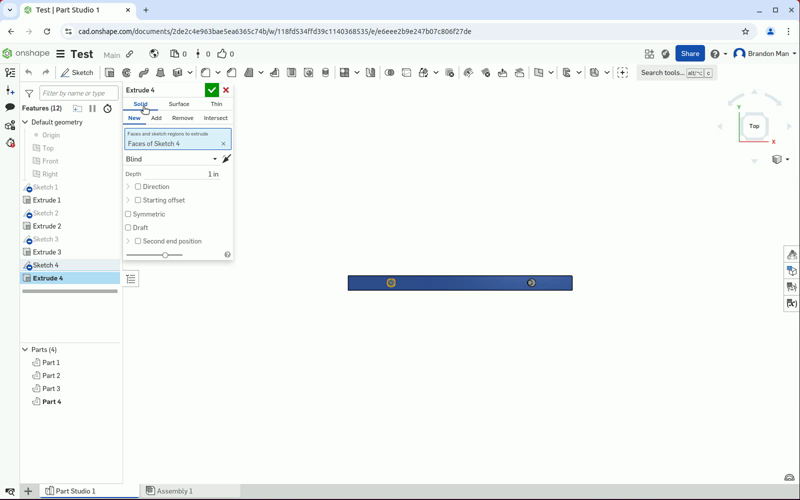
click(143, 106)
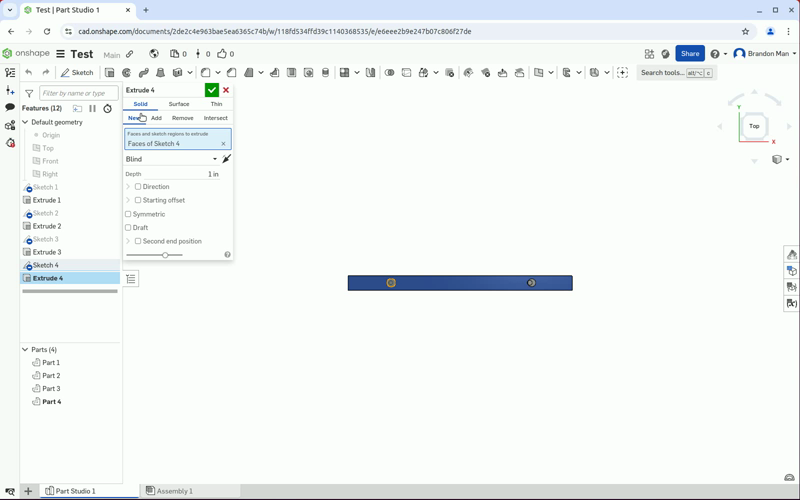
mouse_move(137, 120)
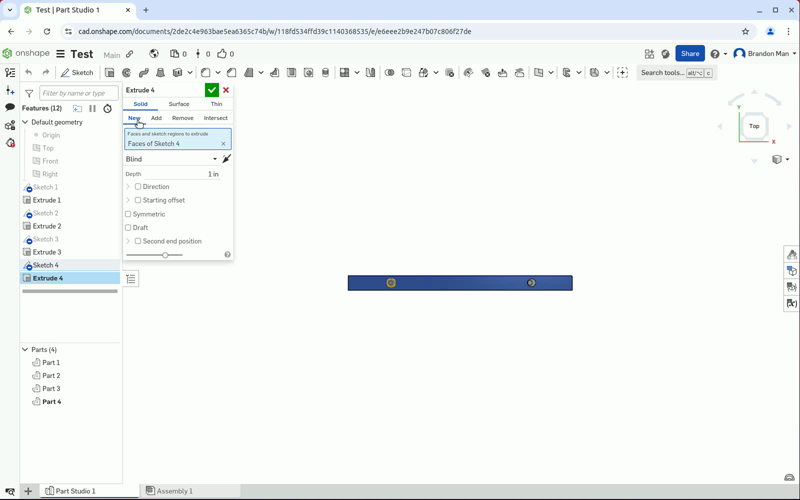
click(137, 120)
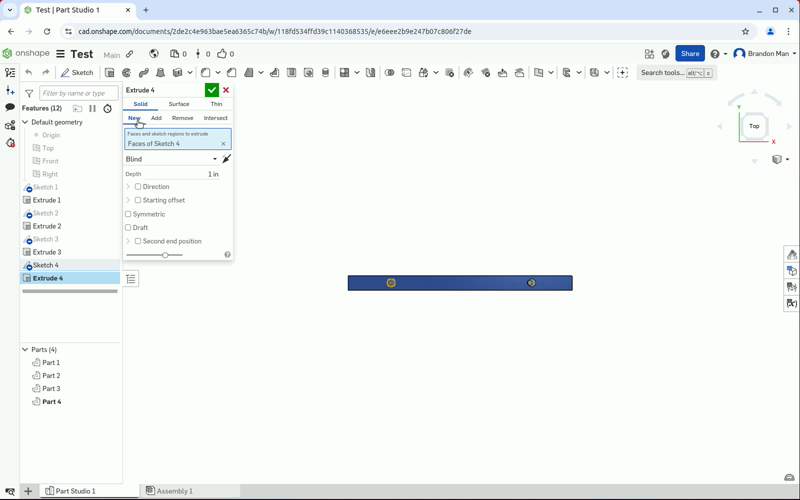
key(tab, 4)
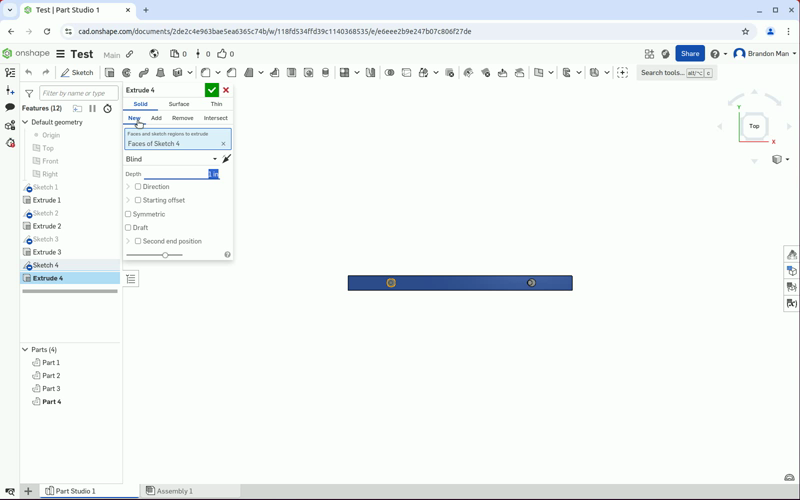
text(-14.443)
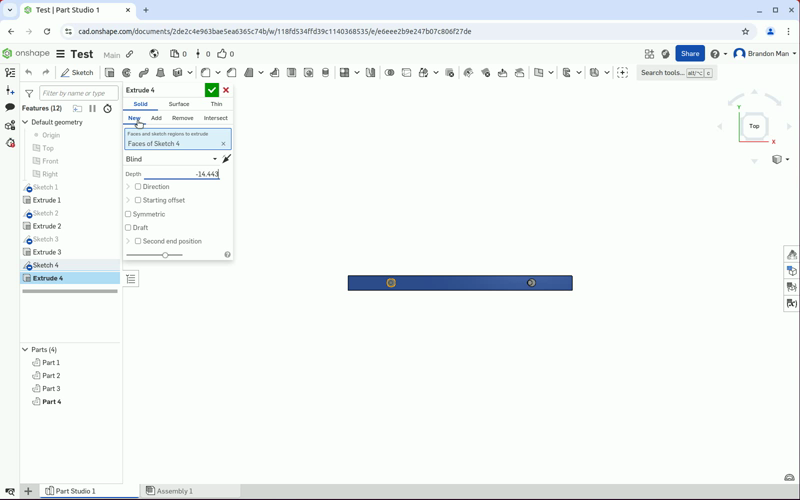
key(enter)
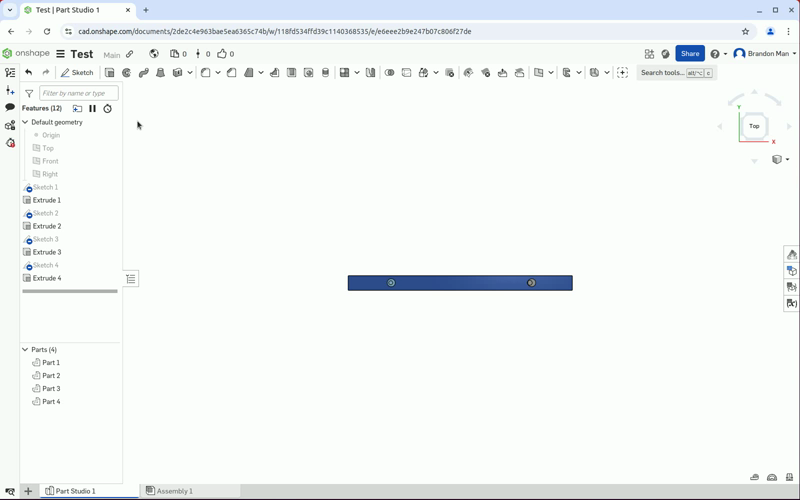
key(shift+h)
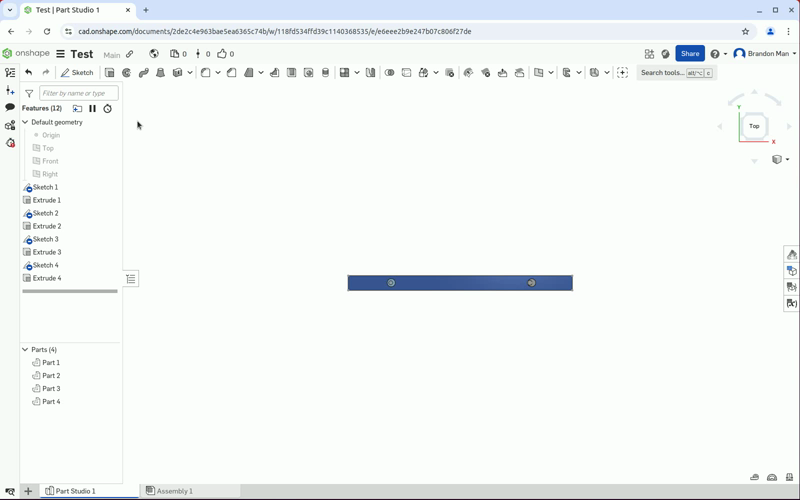
key(shift+h)
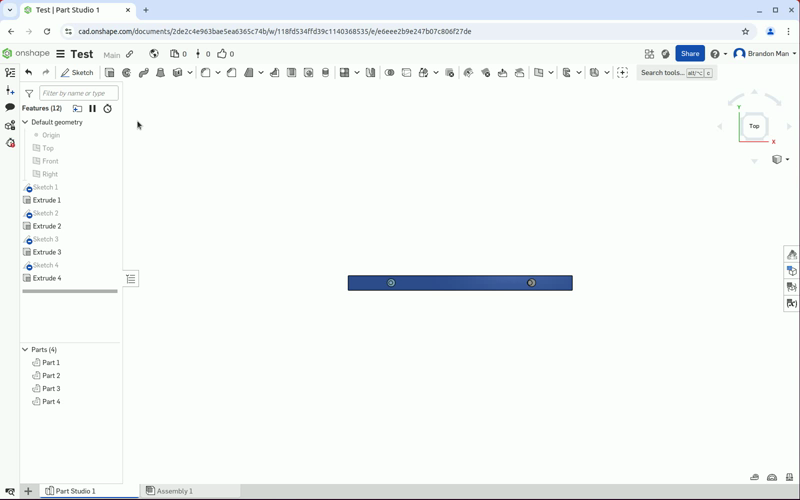
mouse_move(73, 189)
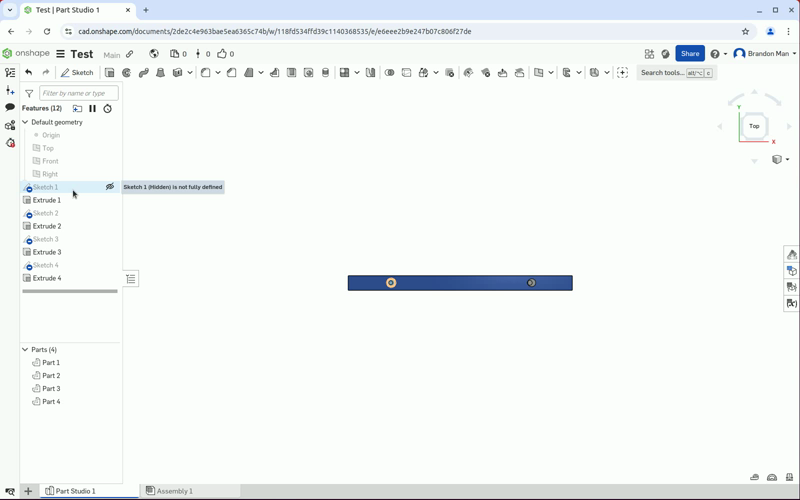
click(73, 189)
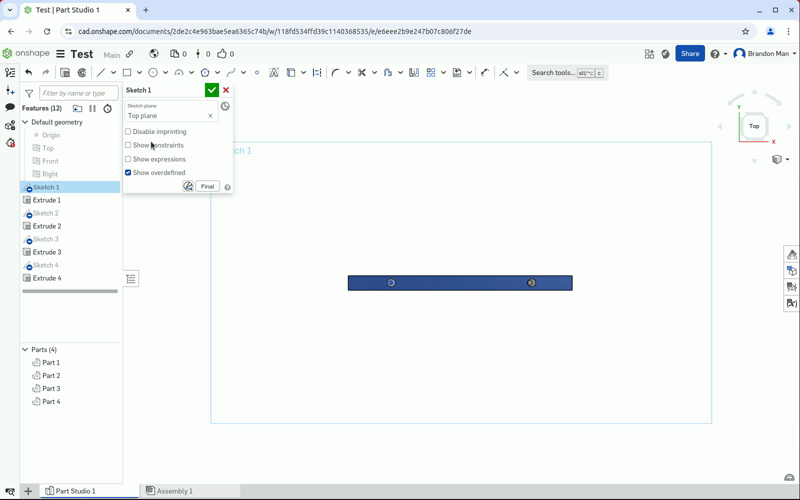
mouse_move(229, 92)
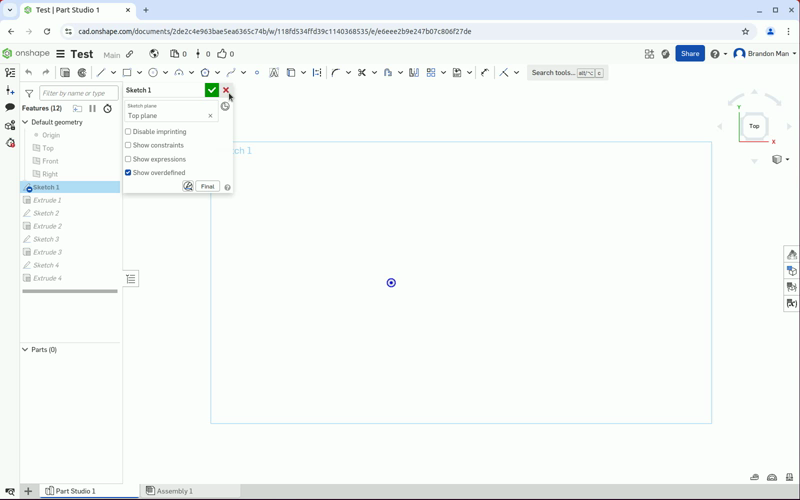
click(229, 92)
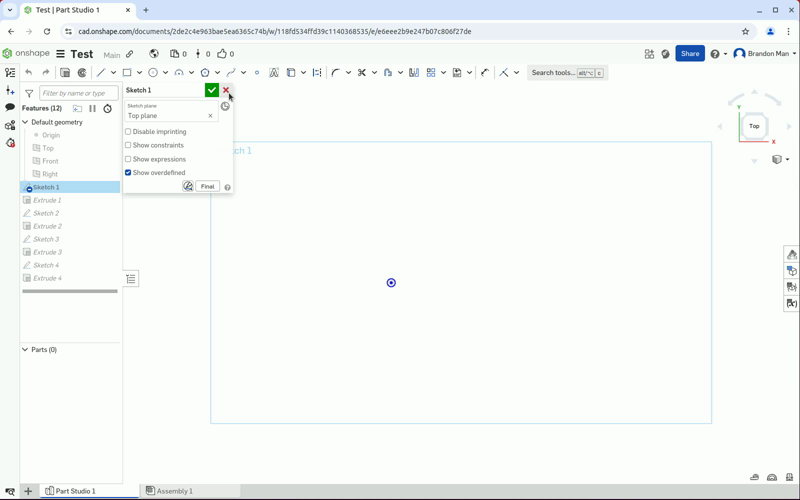
key(shift+s)
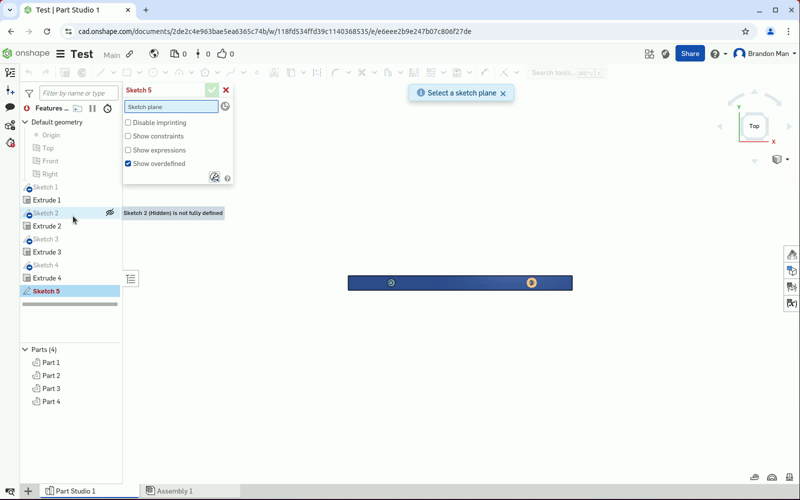
scroll(3)
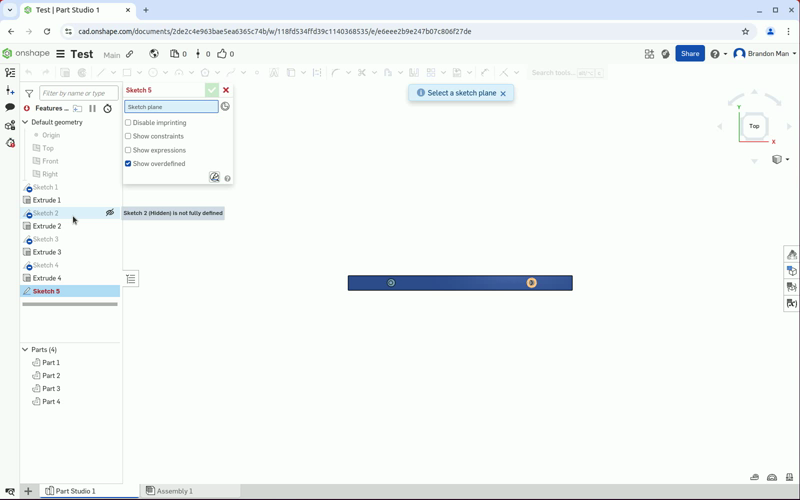
mouse_move(73, 150)
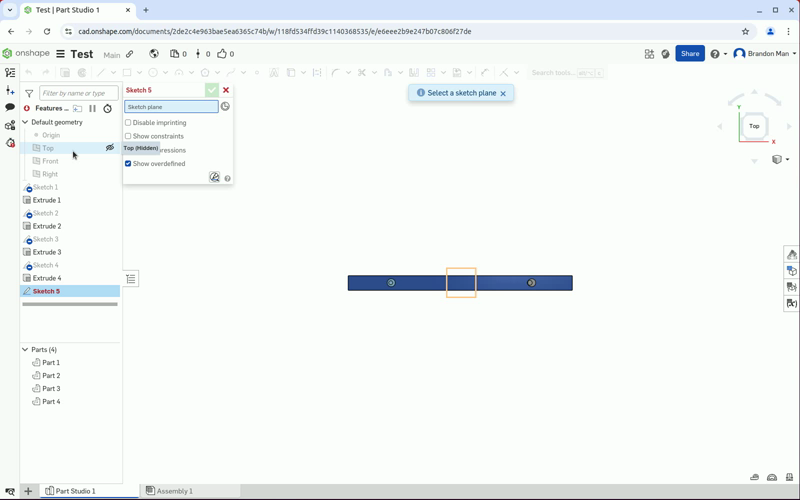
click(73, 150)
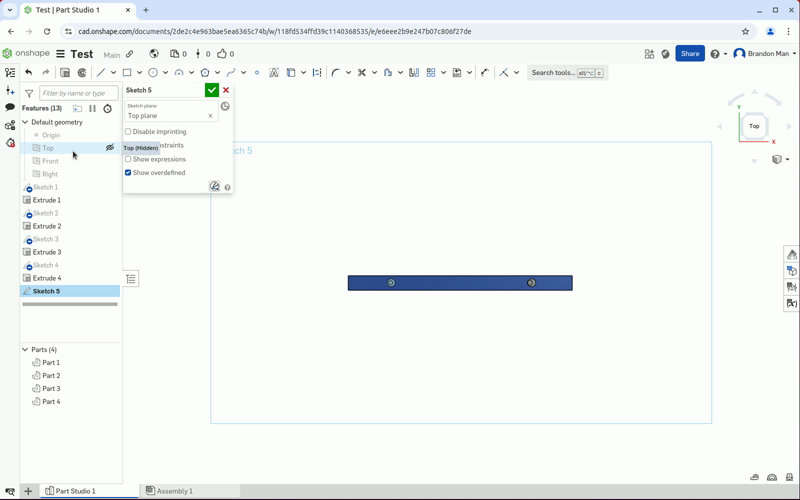
mouse_move(73, 352)
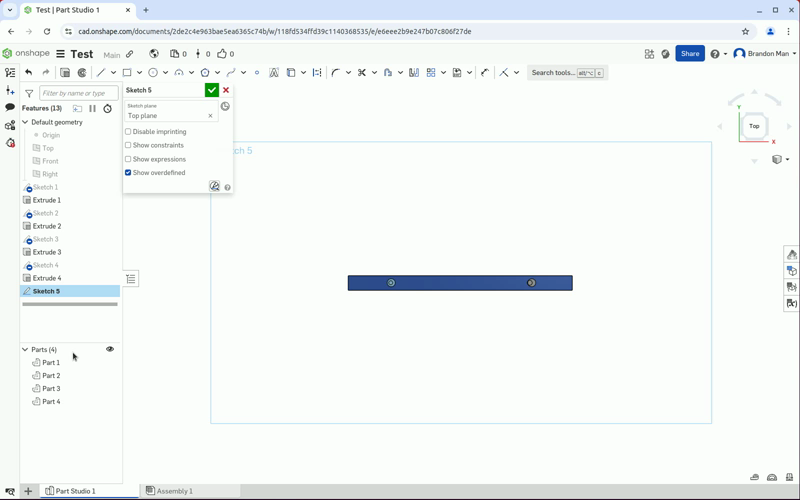
key(y)
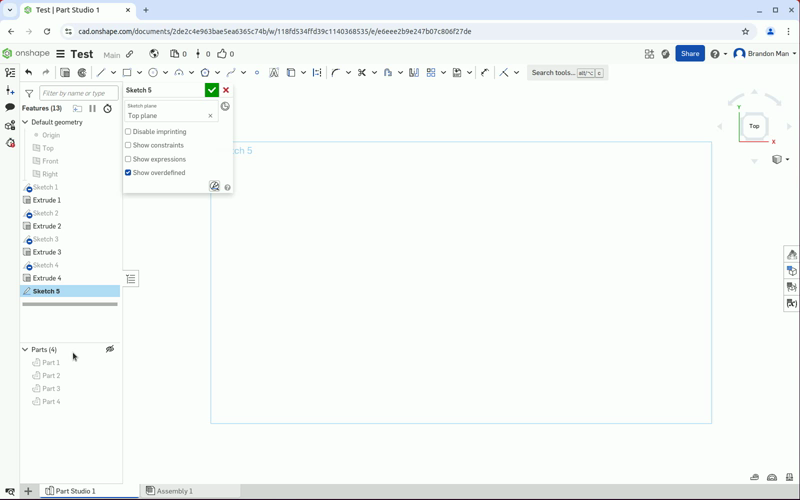
key(c)
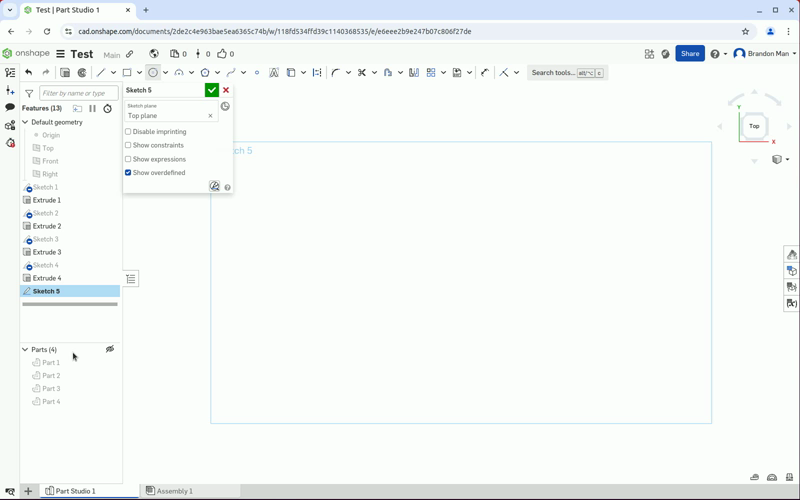
key_down(shift)
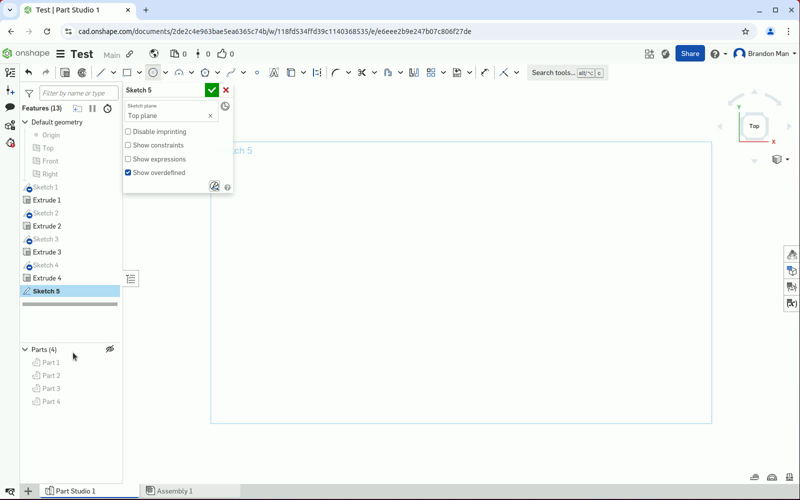
mouse_move(531, 282)
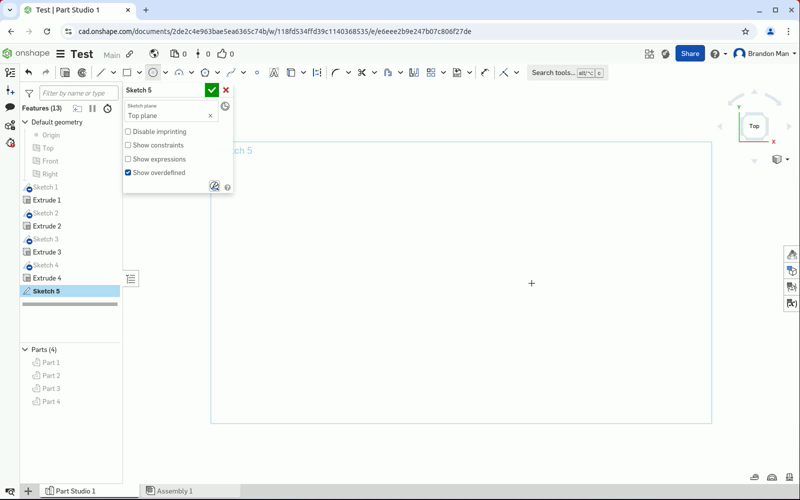
click(531, 282)
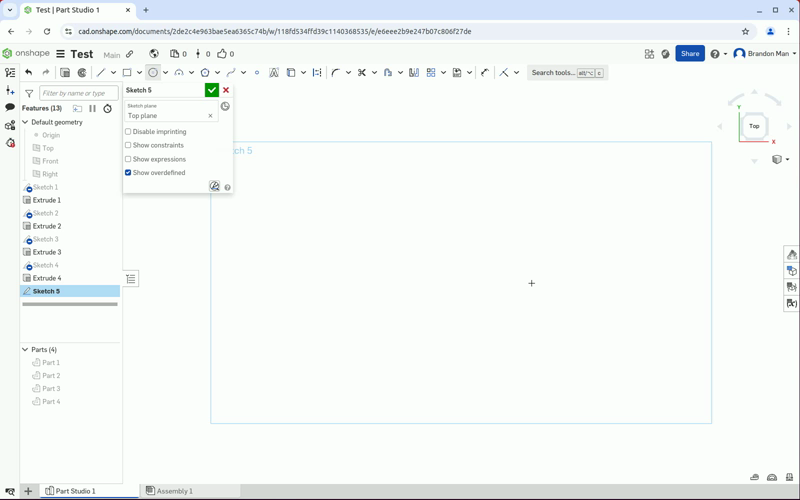
key_up(shift)
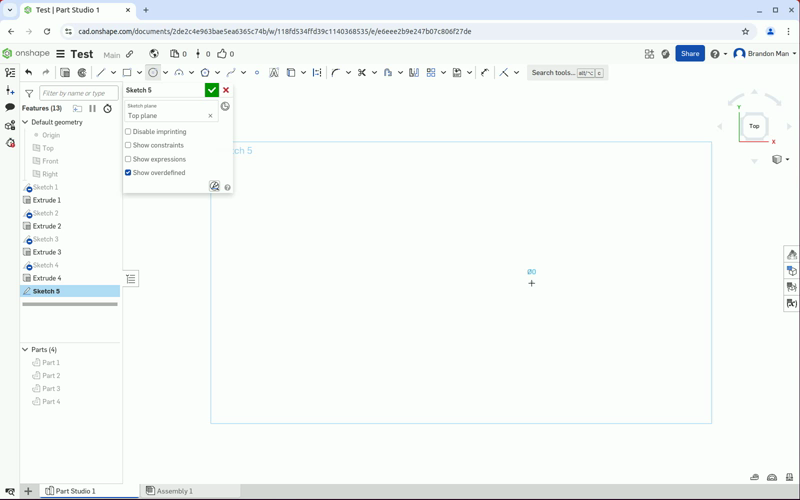
mouse_move(535, 282)
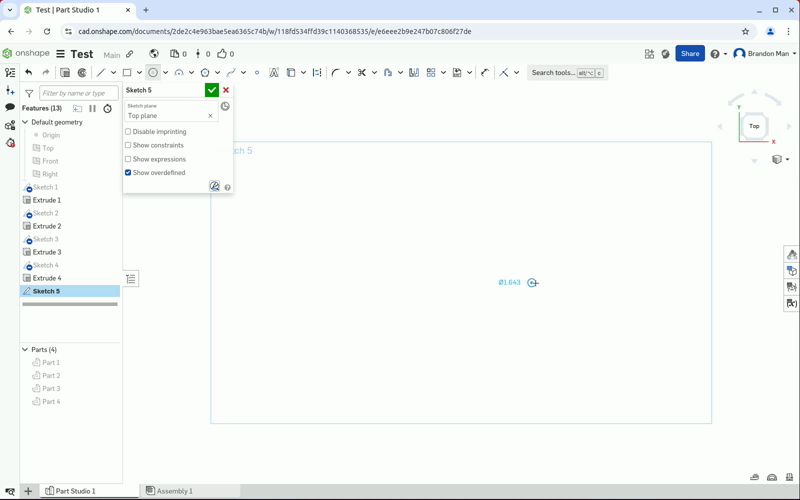
click(535, 282)
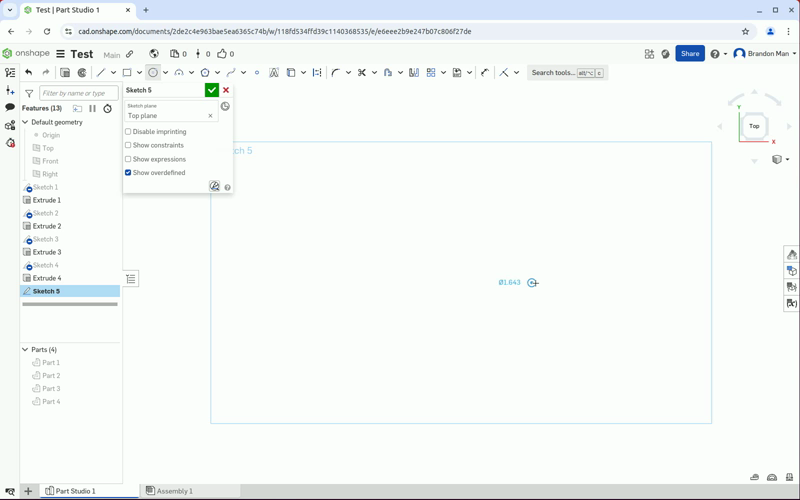
key(esc)
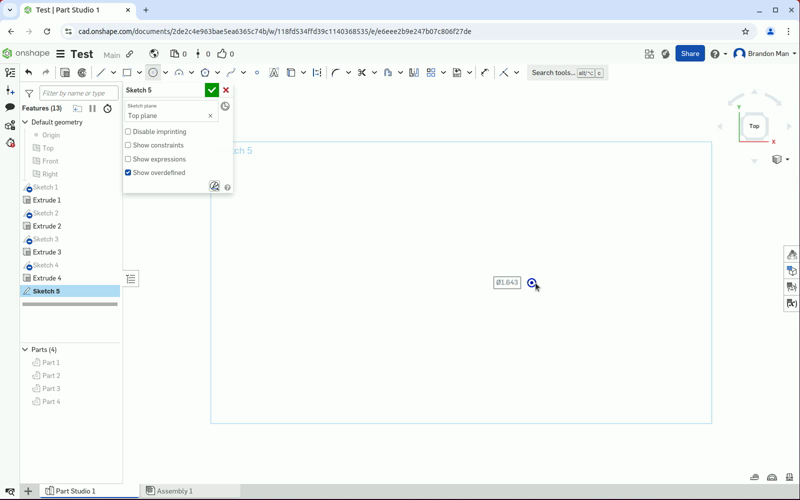
mouse_move(528, 285)
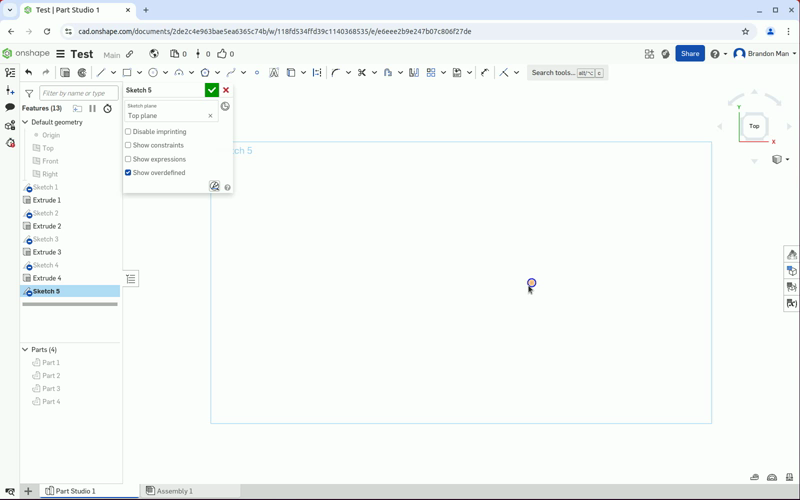
scroll(6)
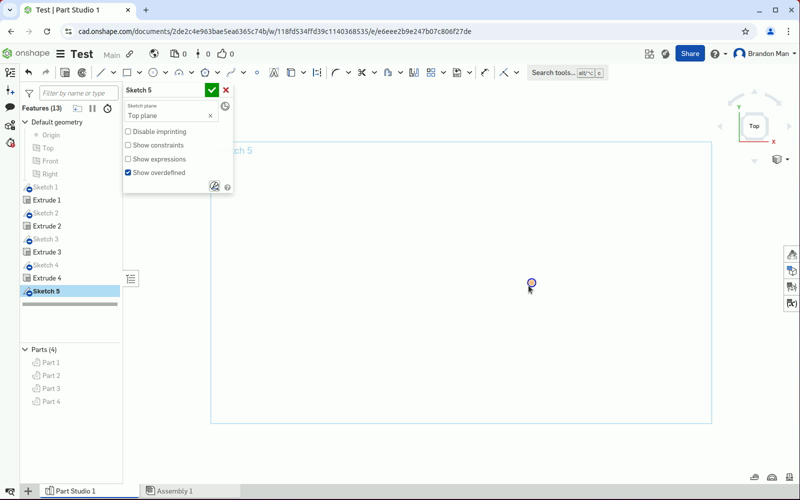
scroll(6)
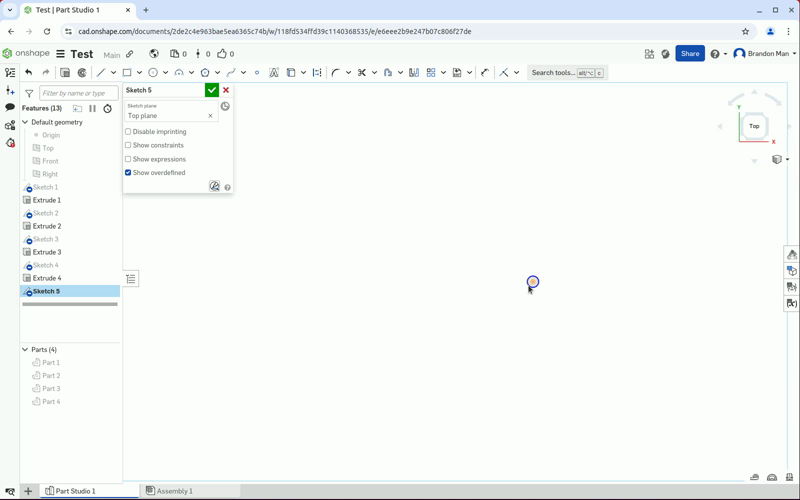
scroll(6)
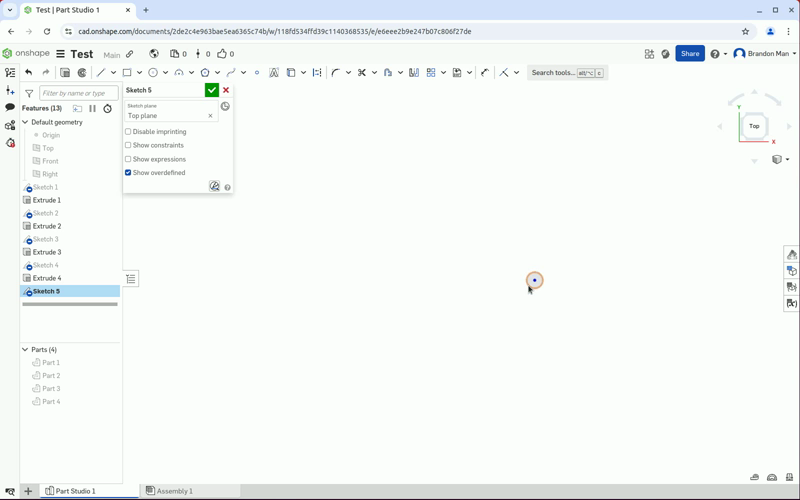
scroll(6)
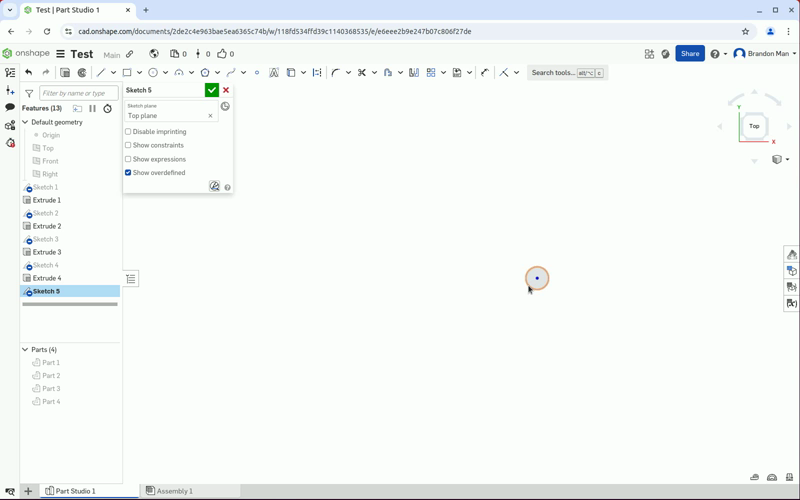
scroll(6)
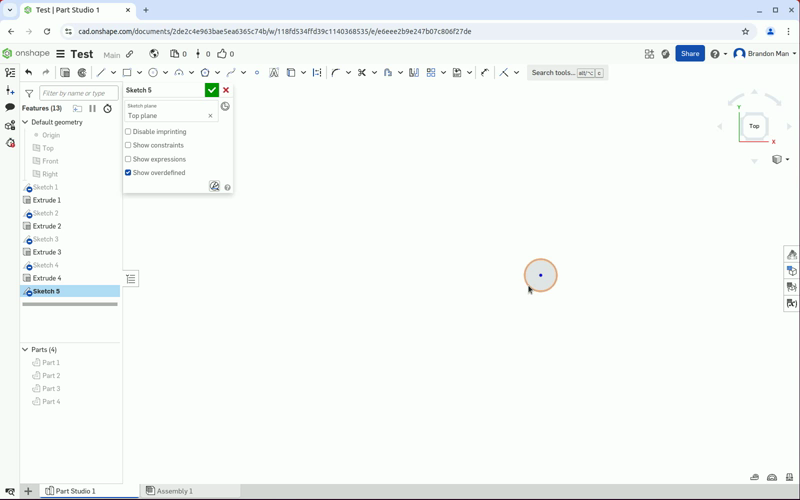
scroll(6)
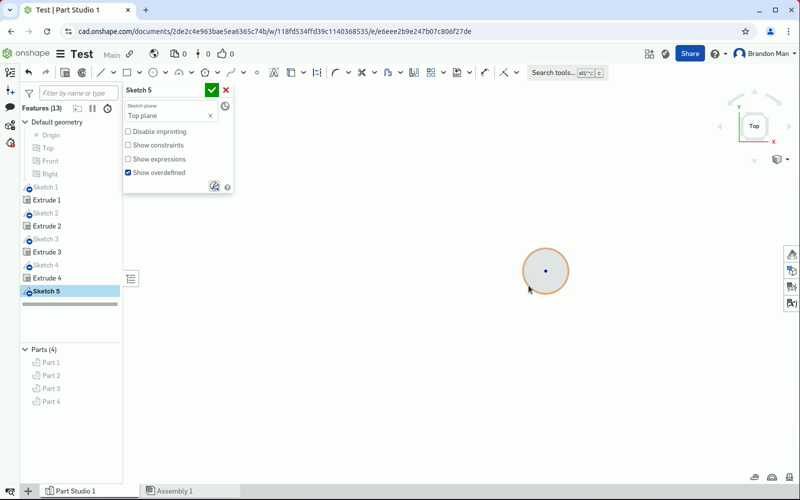
scroll(6)
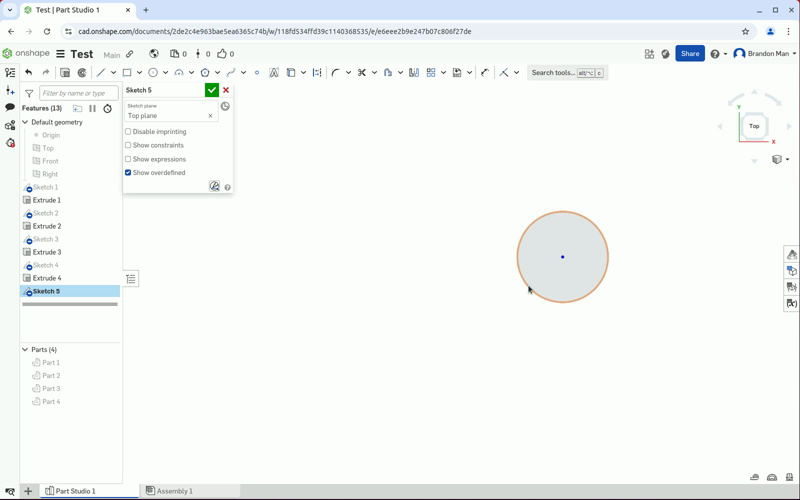
click(528, 285)
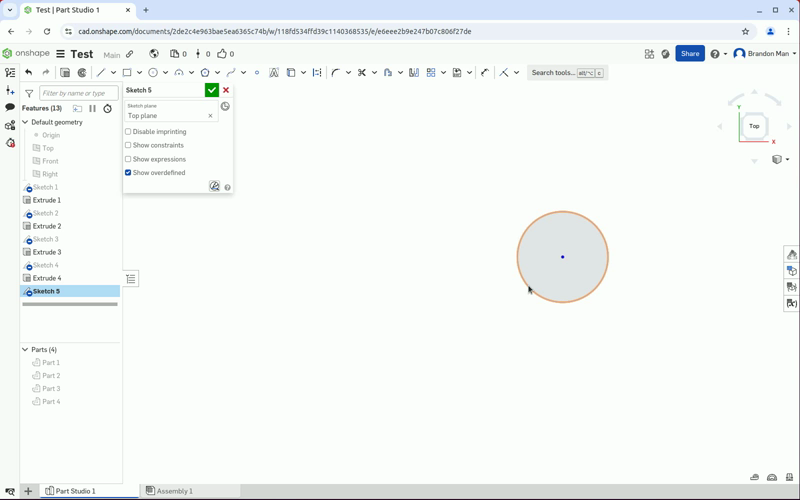
scroll(-6)
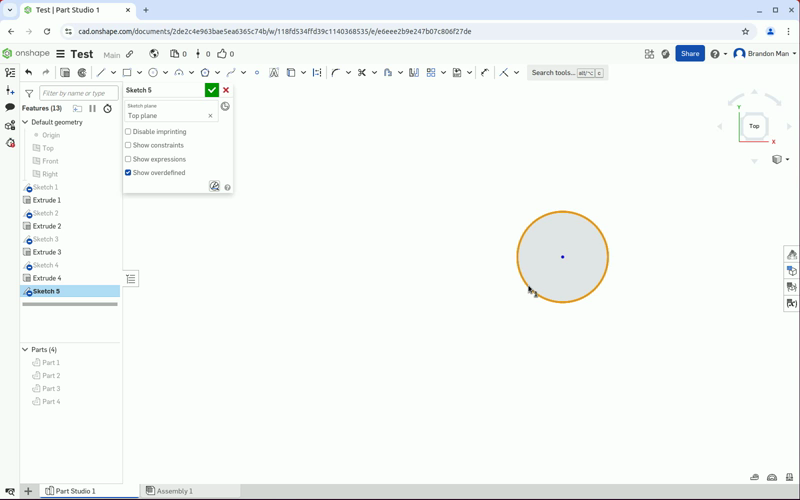
scroll(-6)
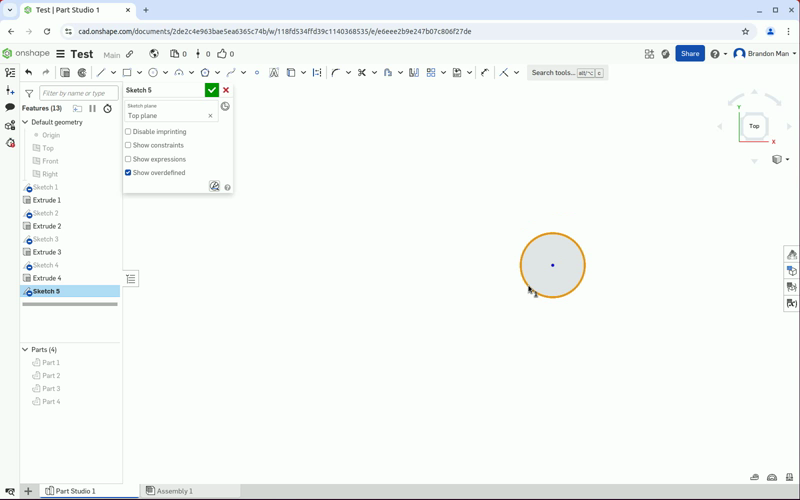
scroll(-6)
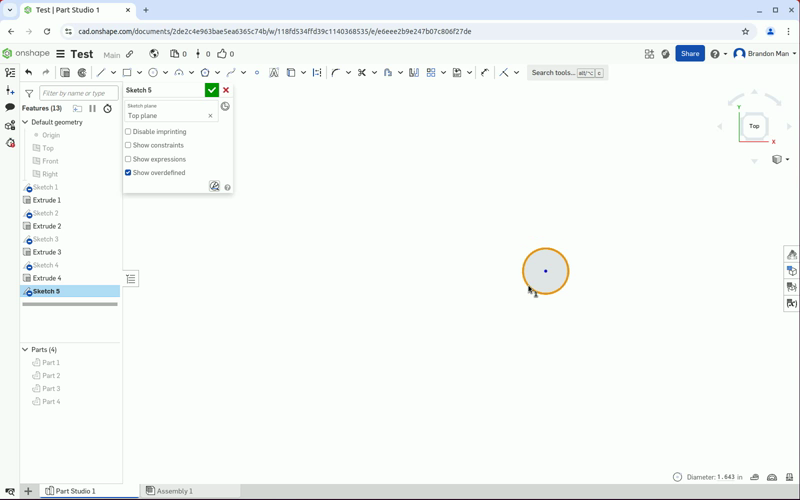
scroll(-6)
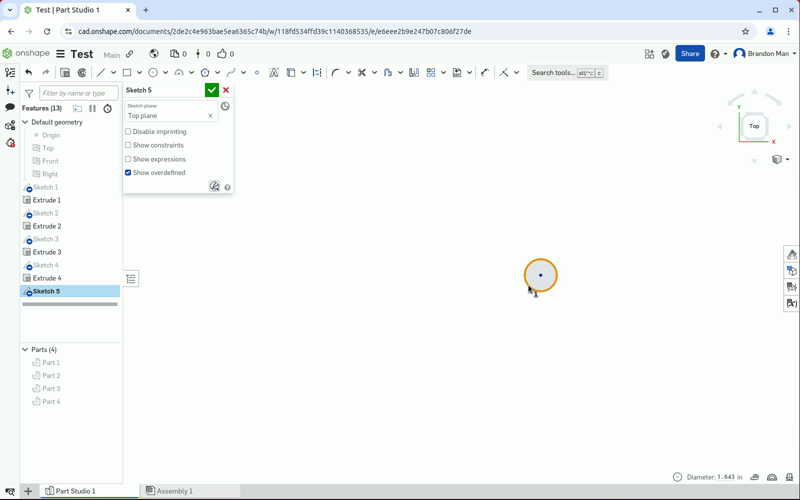
scroll(-6)
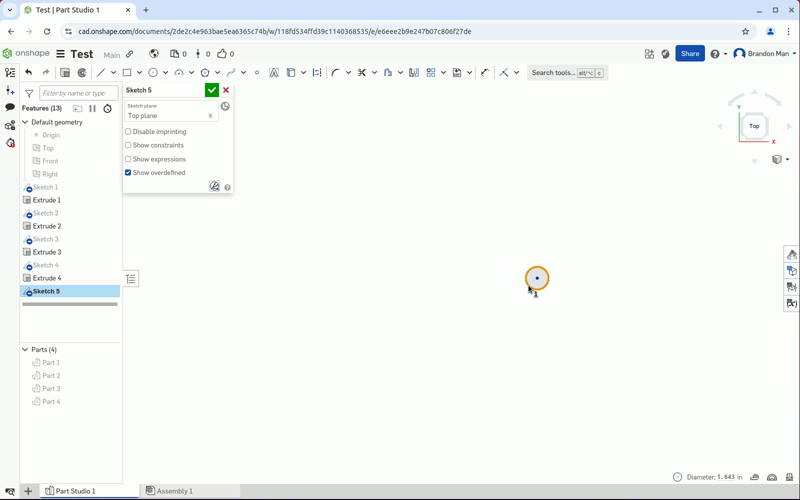
scroll(-6)
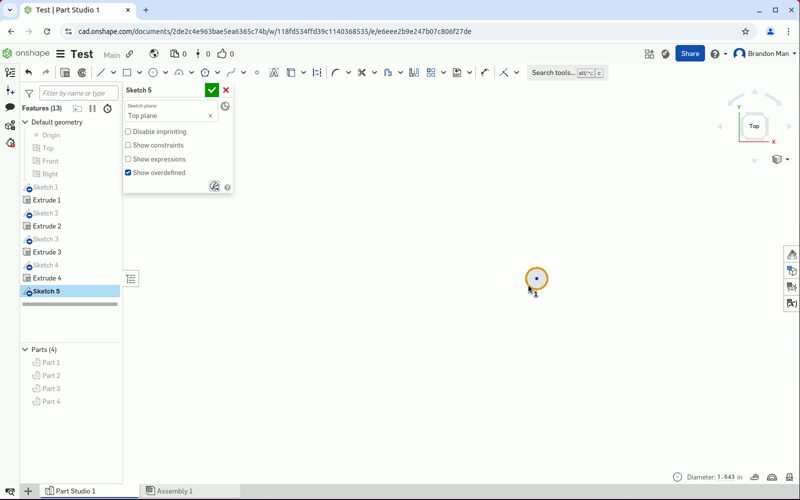
scroll(-6)
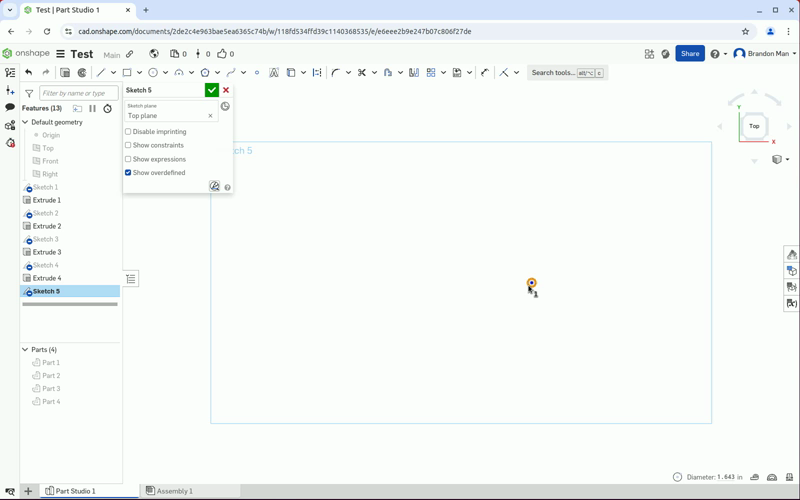
mouse_move(73, 352)
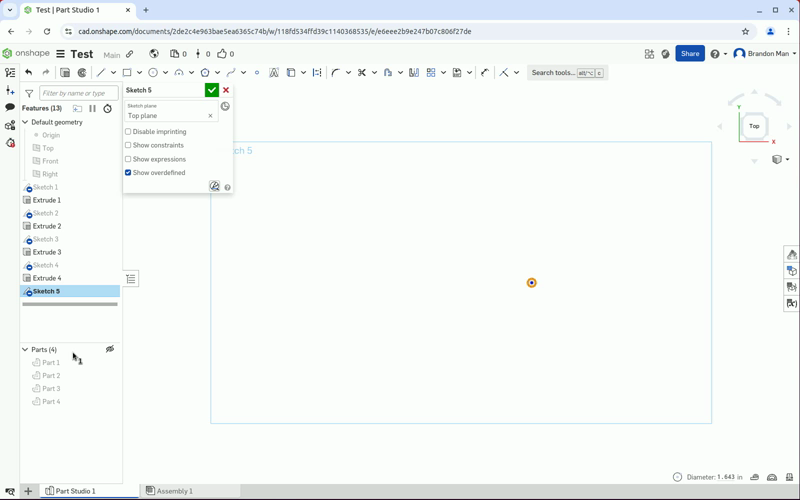
key(shift+y)
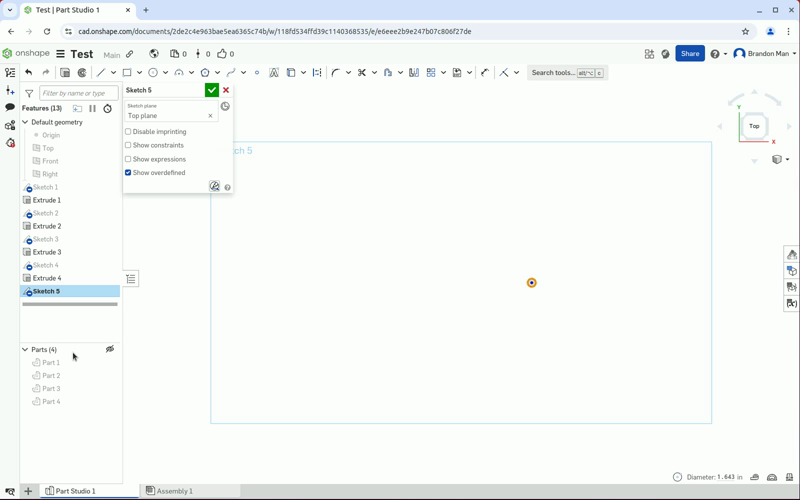
key(shift+e)
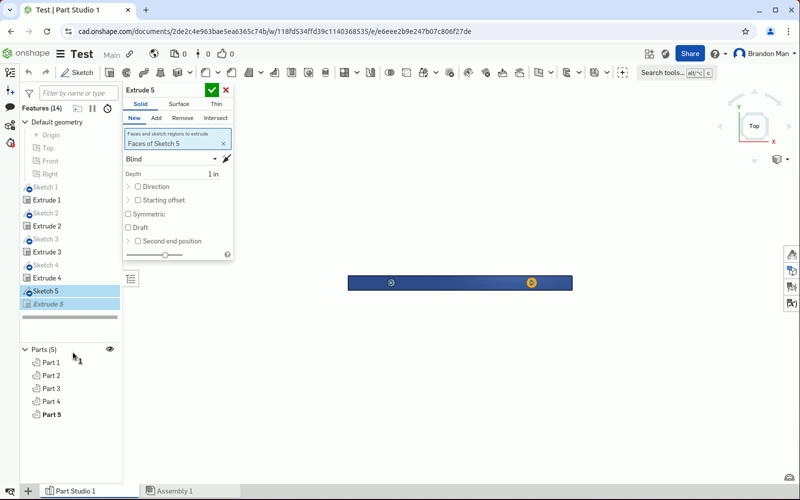
mouse_move(143, 106)
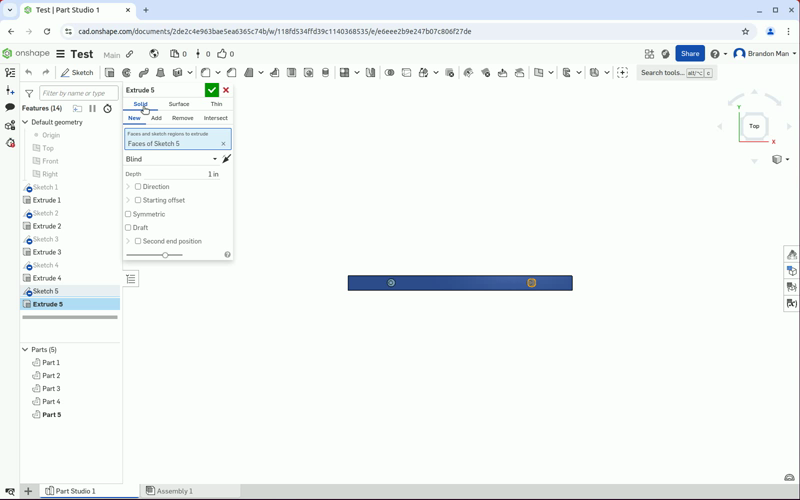
click(143, 106)
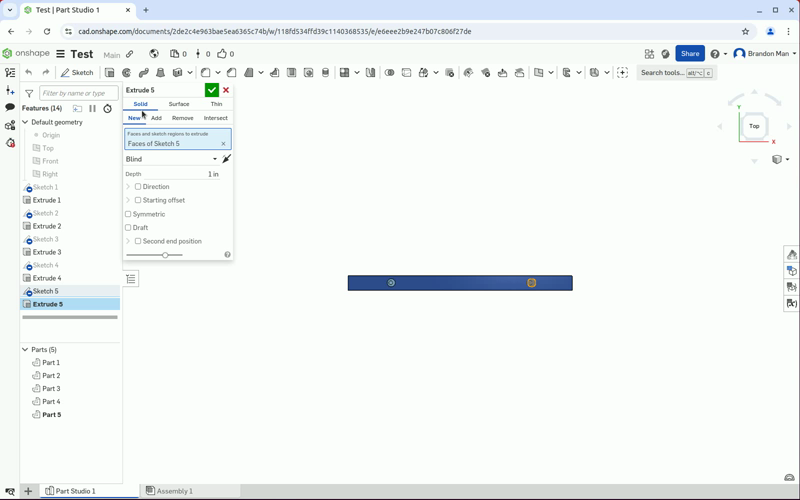
mouse_move(137, 120)
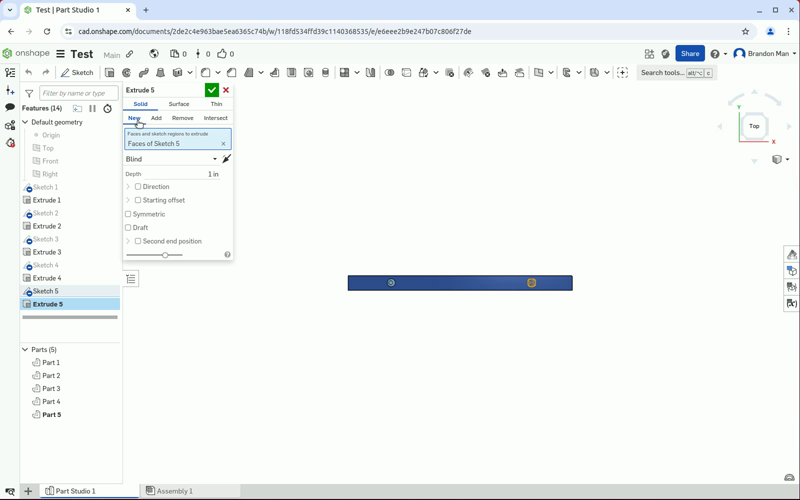
click(137, 120)
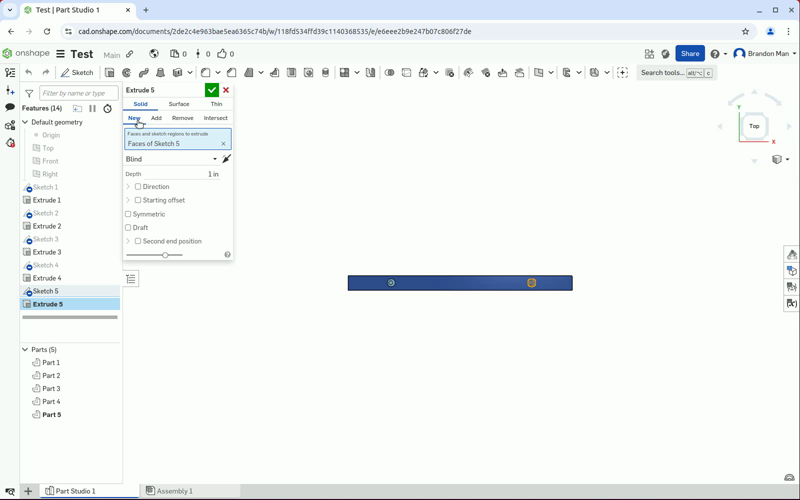
key(tab, 4)
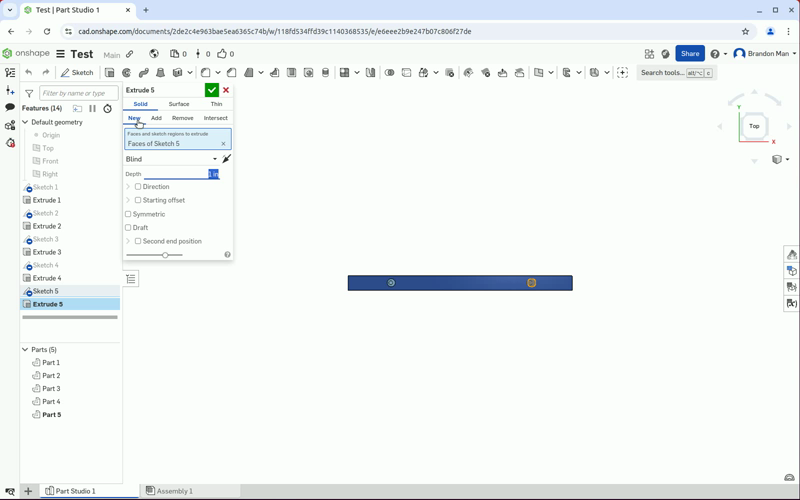
text(-14.443)
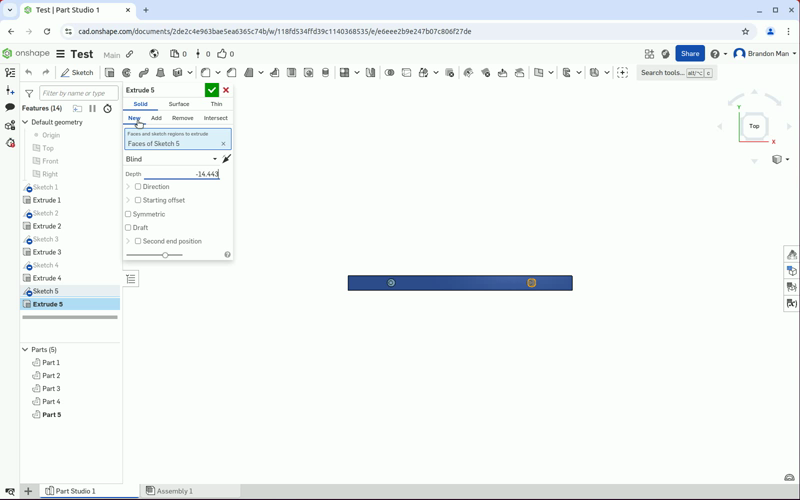
key(enter)
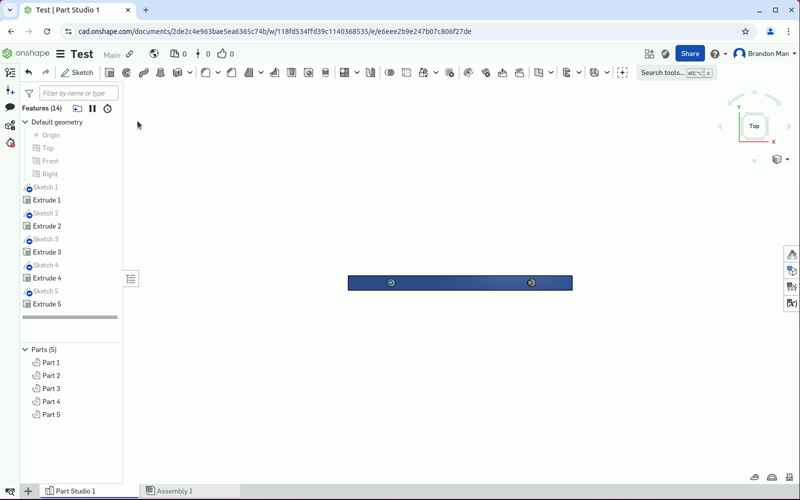
key(shift+h)
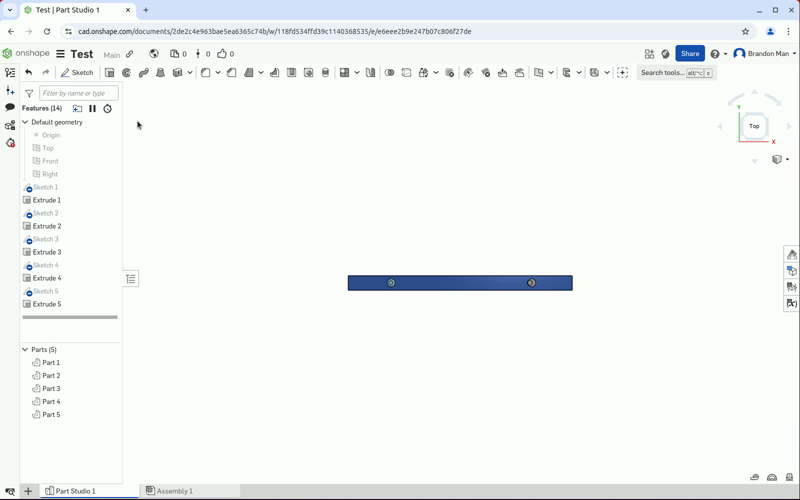
key(shift+h)
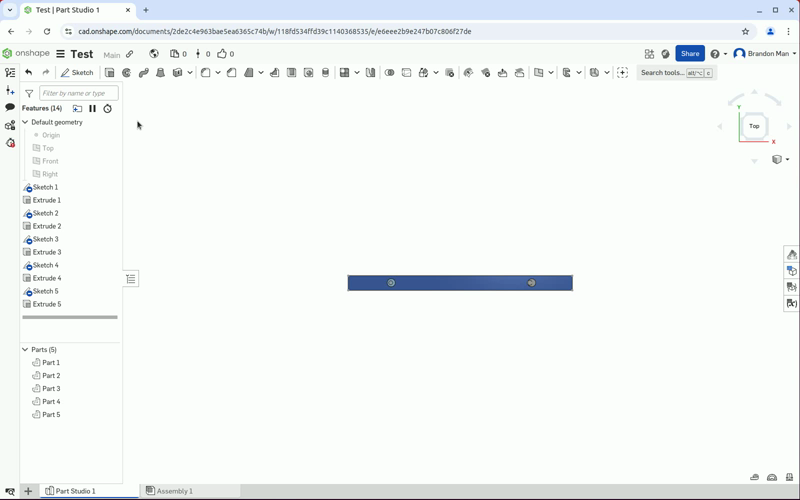
key(shift+7)
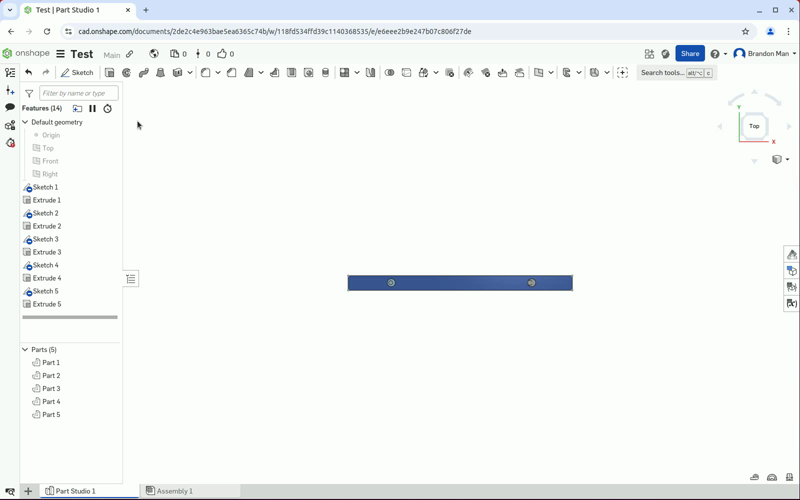
key(up, 3)
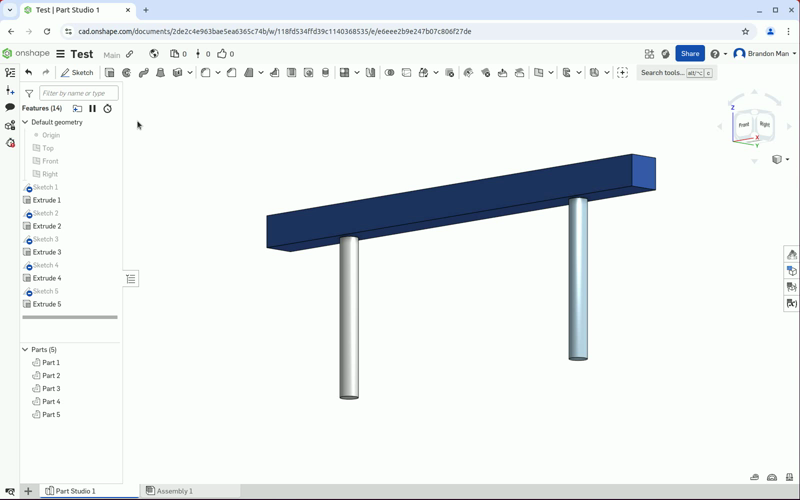
key(left, 3)
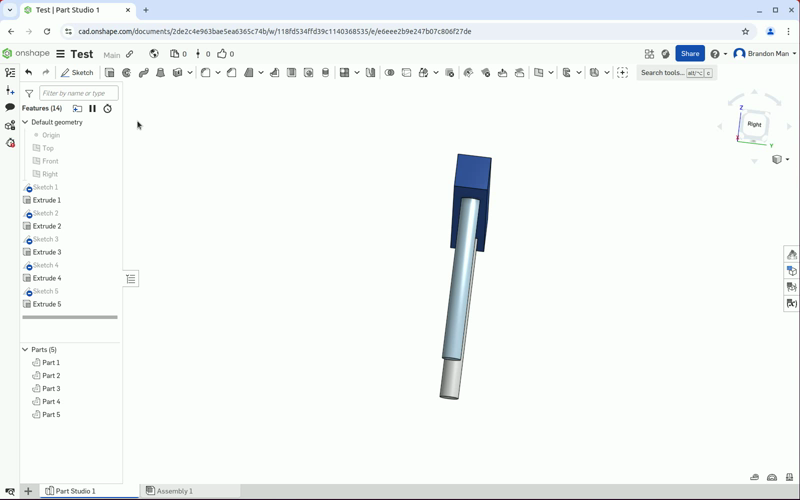
key(right, 3)
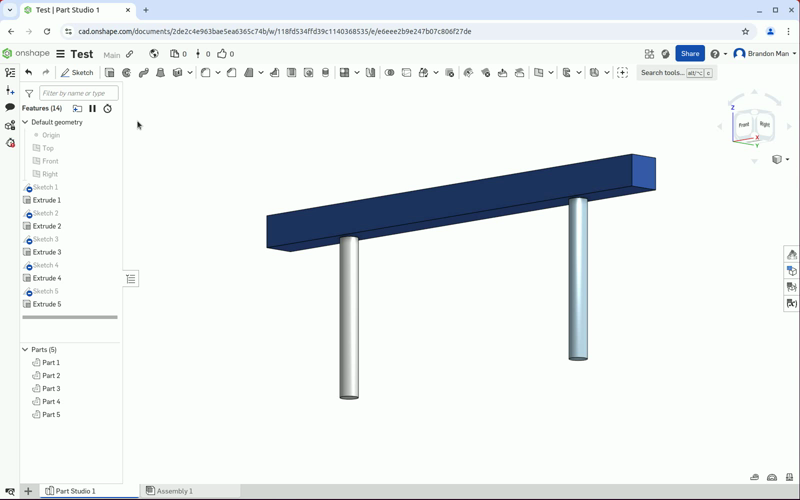
key(down, 3)
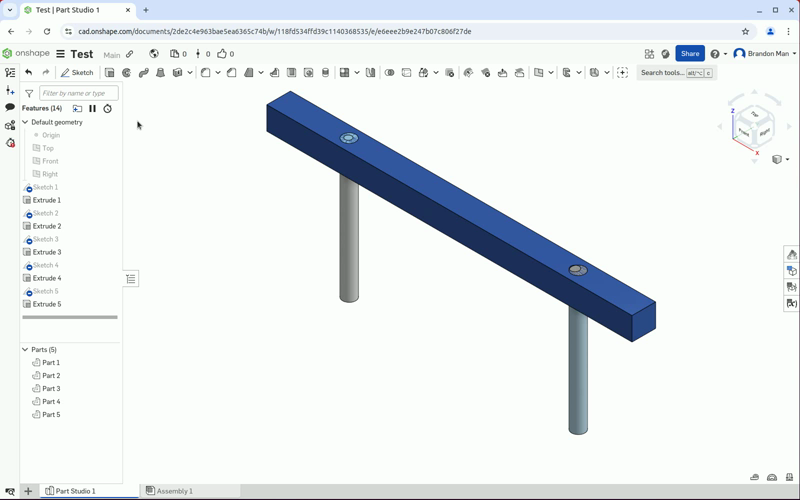
mouse_move(73, 189)
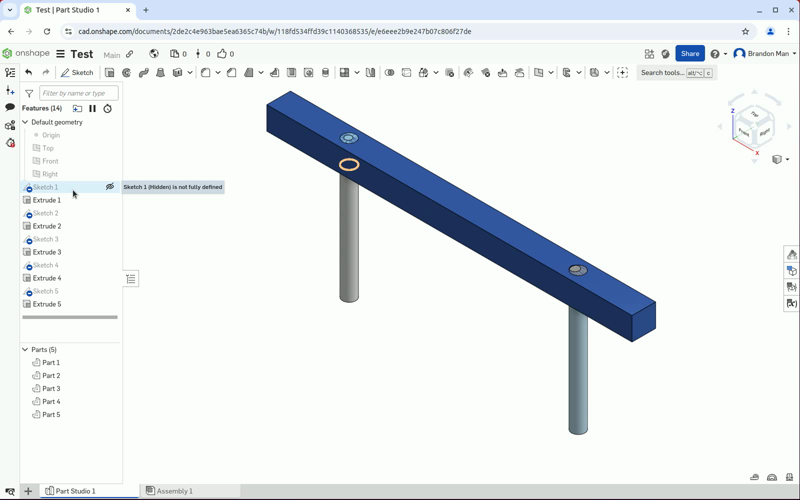
click(73, 189)